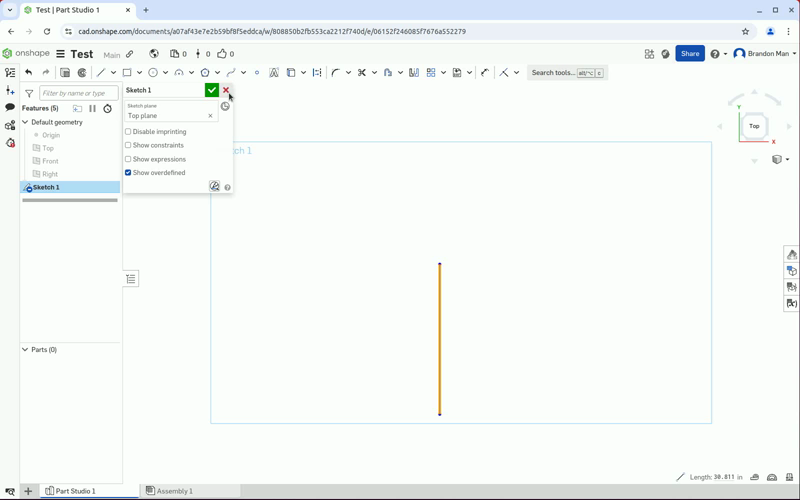
key(shift+h)
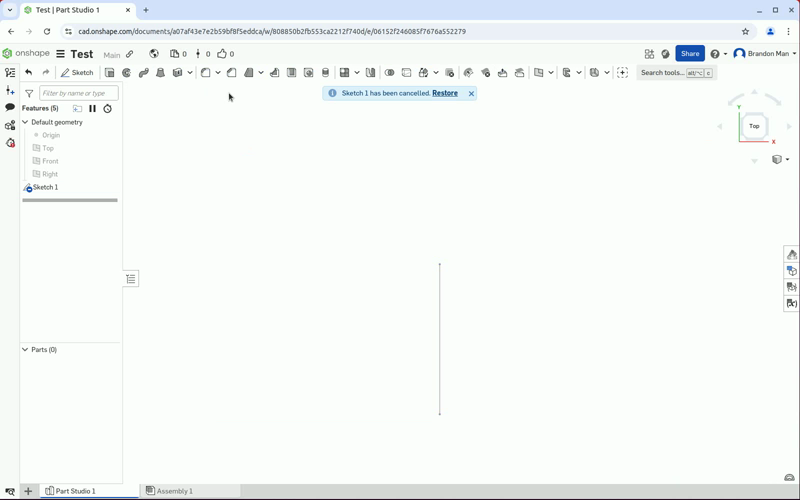
key(shift+s)
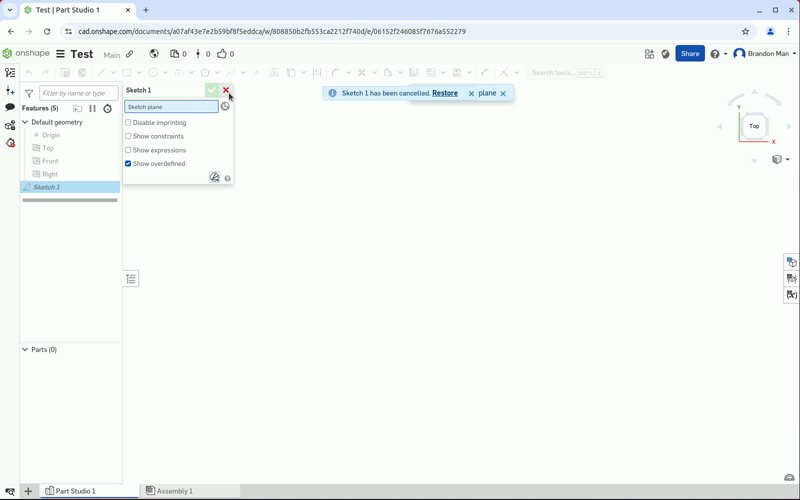
mouse_move(73, 150)
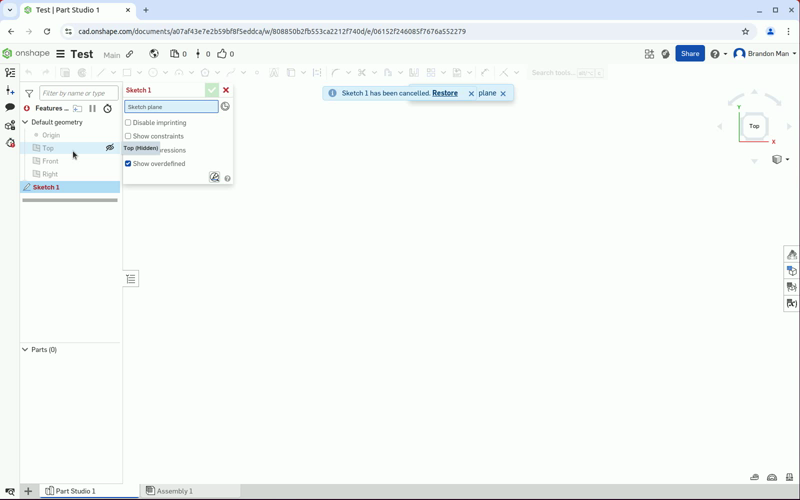
click(73, 150)
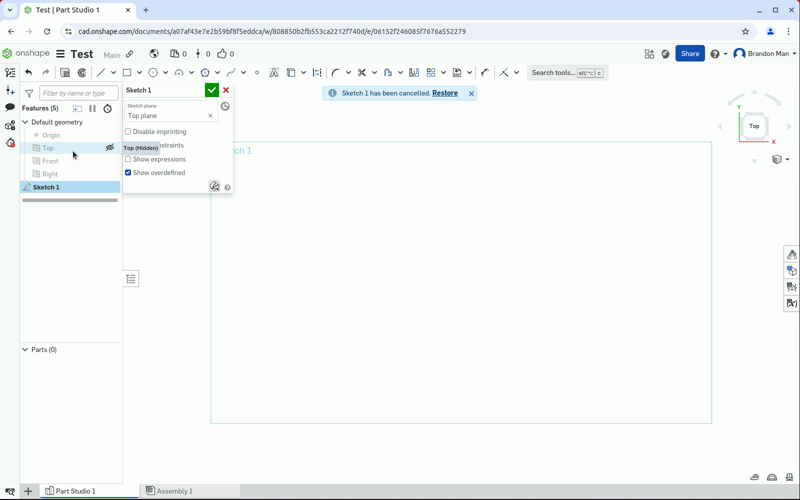
mouse_move(73, 352)
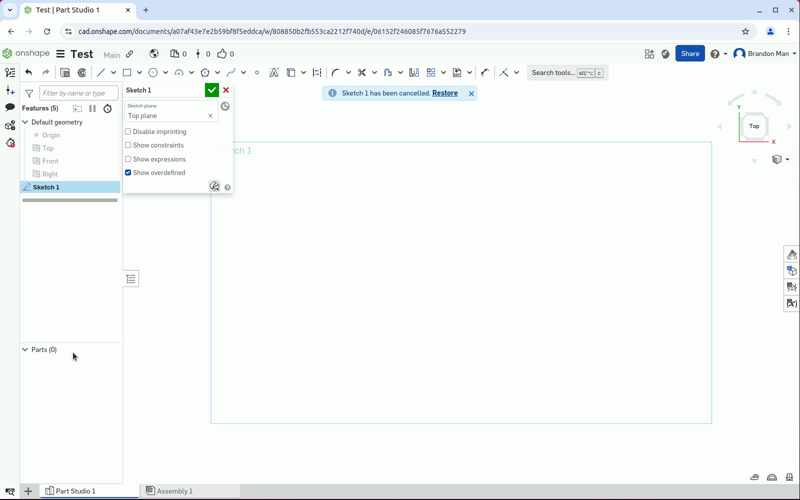
key(y)
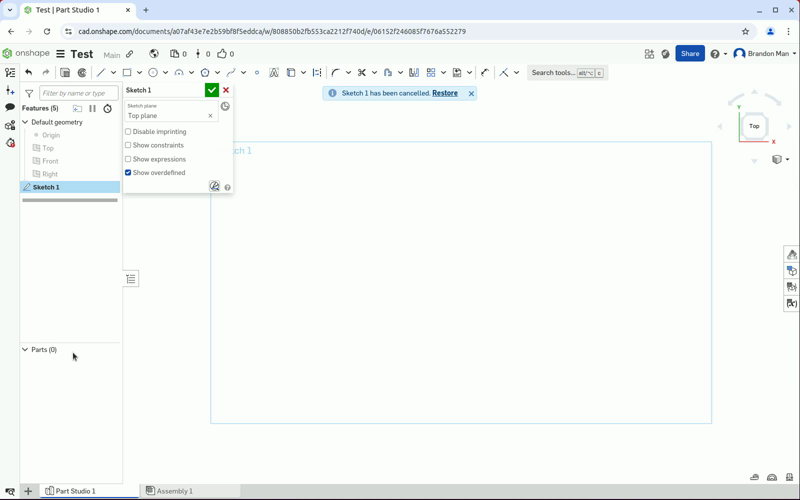
key(l)
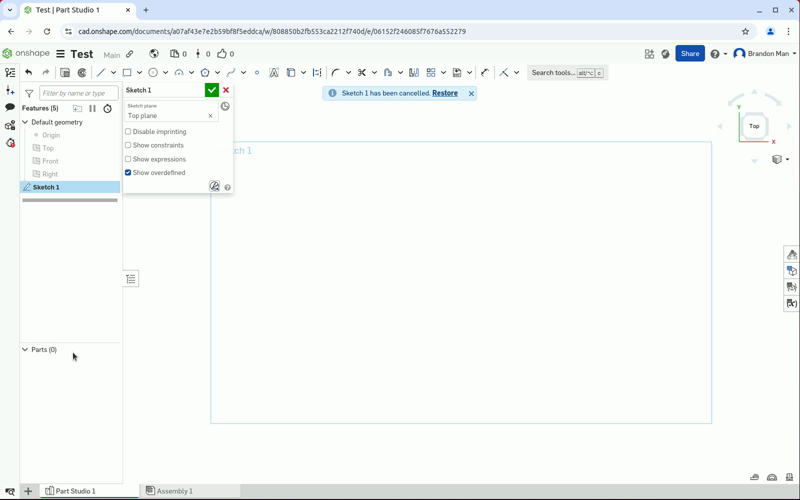
key_down(shift)
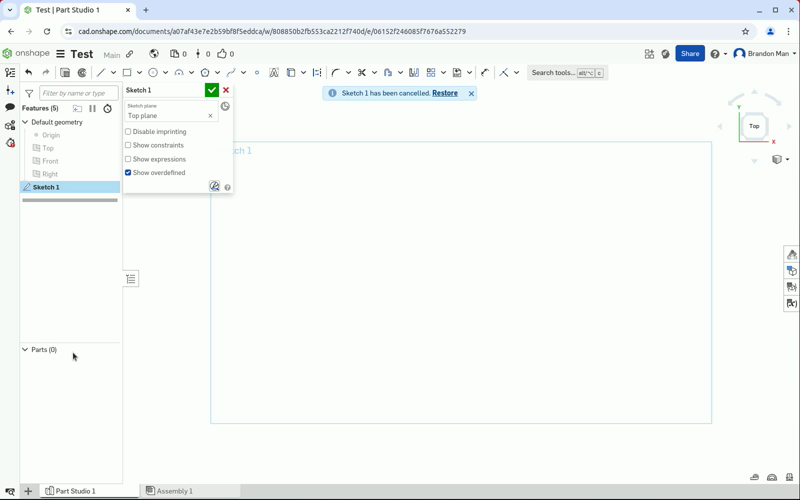
mouse_move(356, 318)
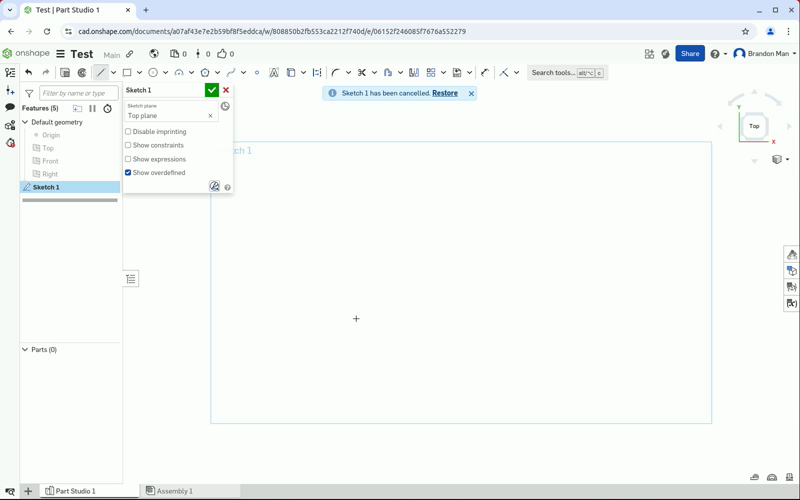
click(356, 318)
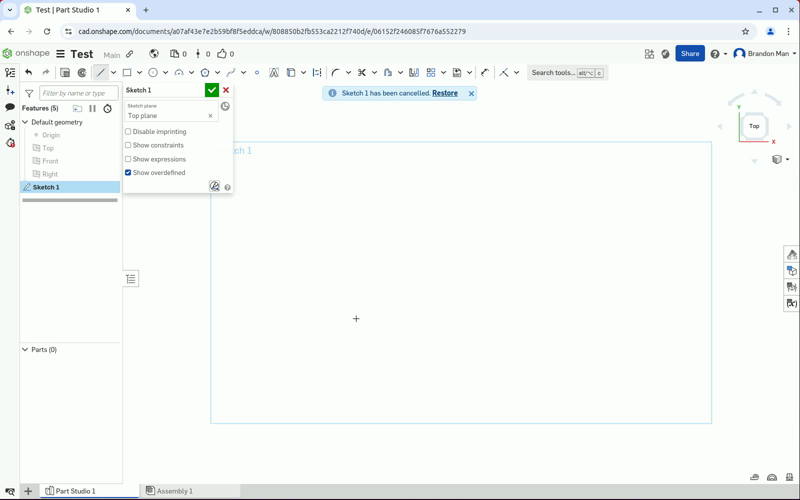
key_up(shift)
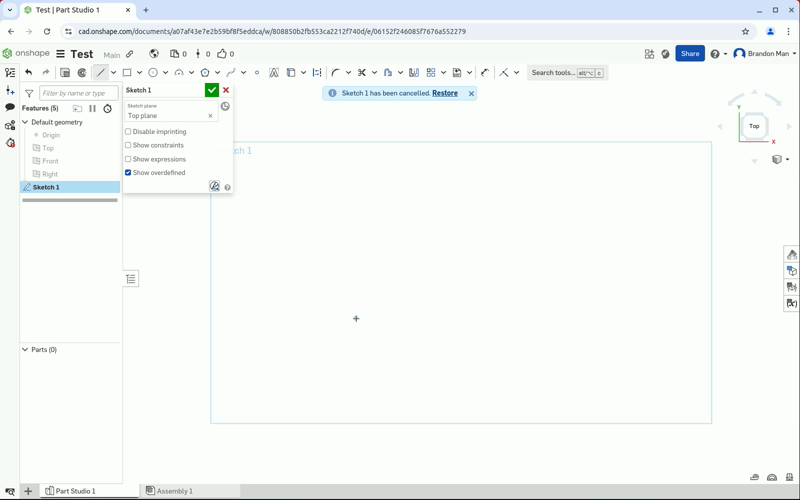
key_down(shift)
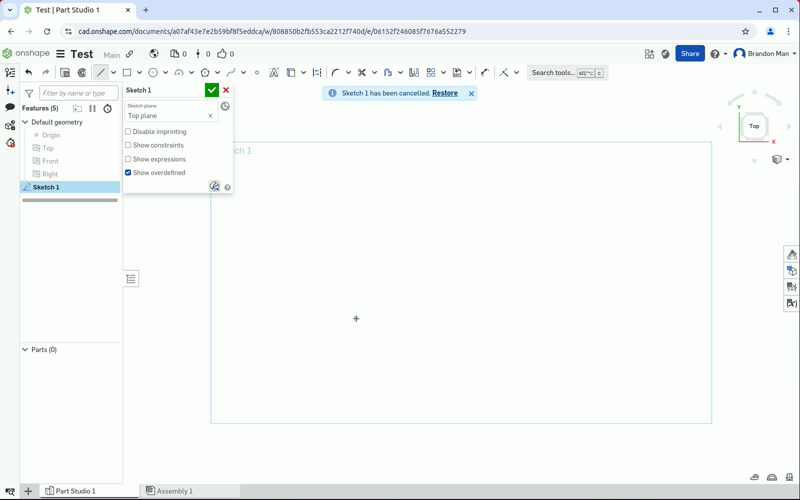
mouse_move(564, 318)
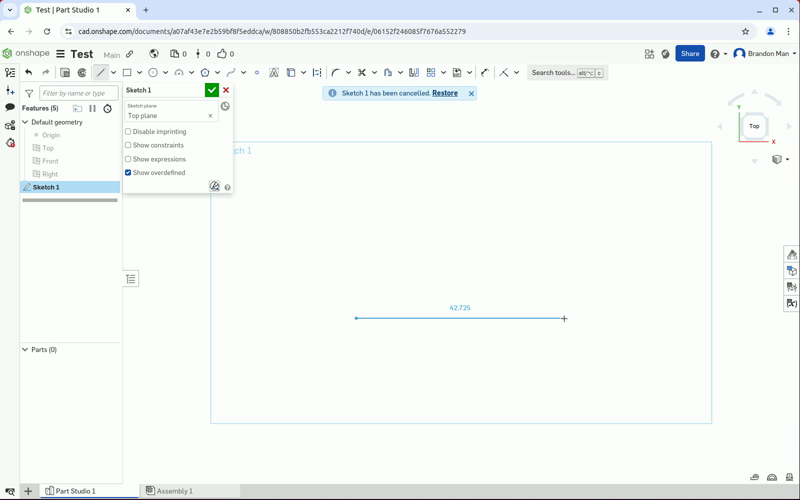
click(564, 318)
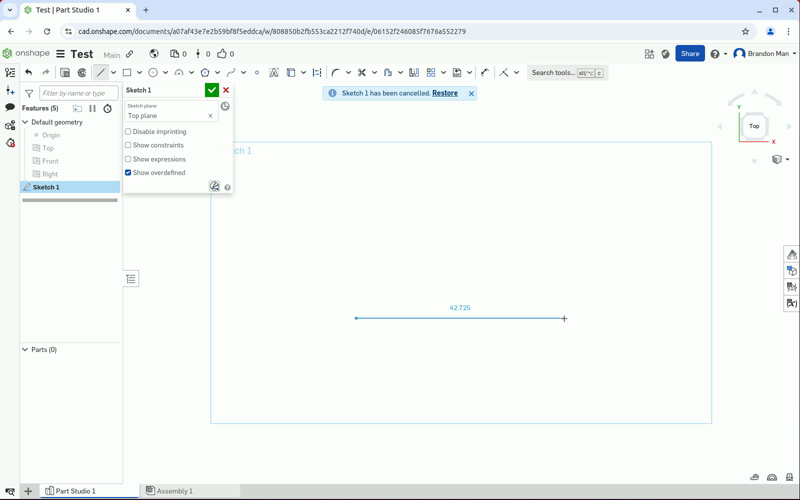
key_up(shift)
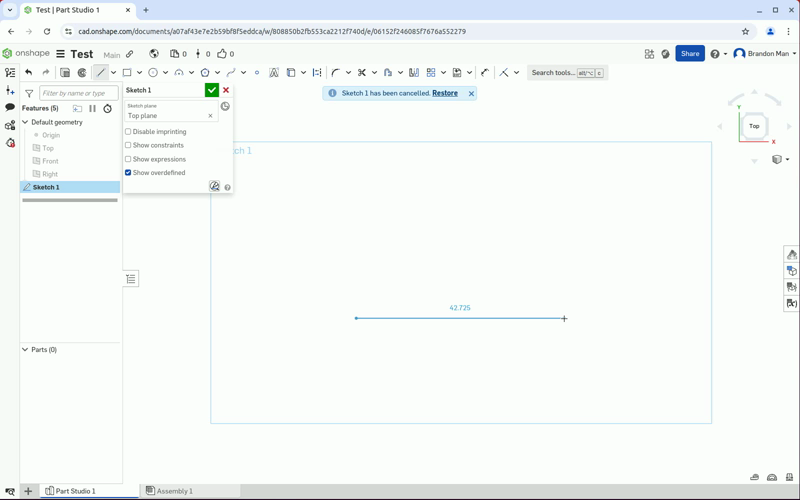
key_down(shift)
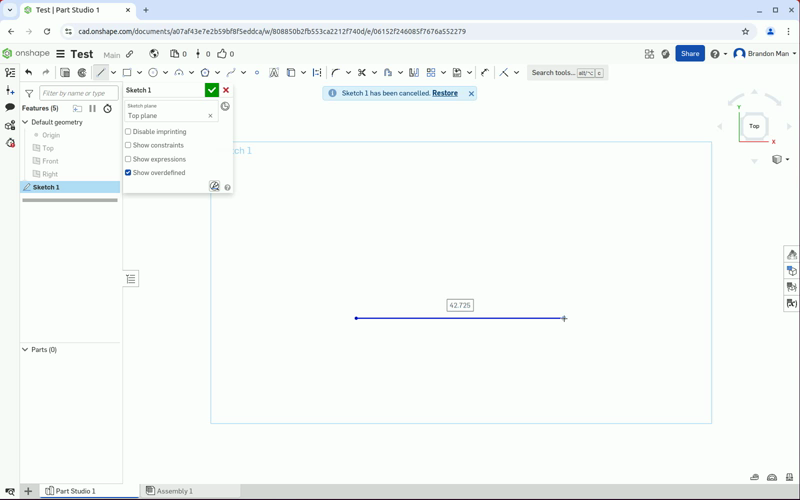
mouse_move(564, 248)
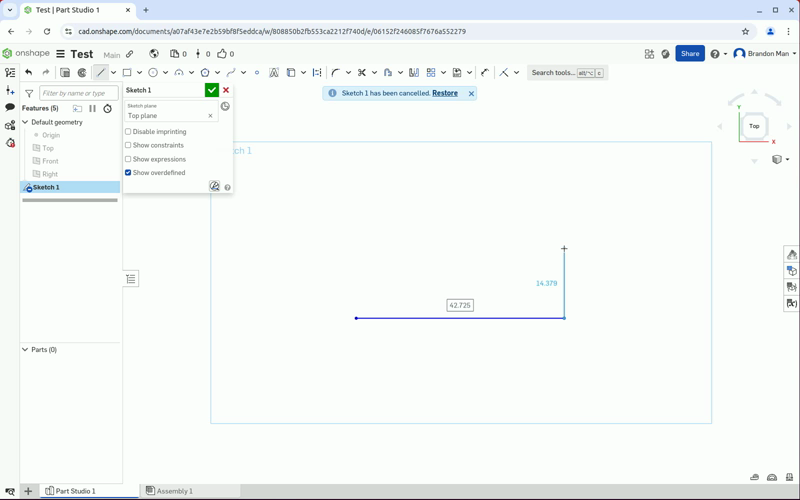
click(564, 248)
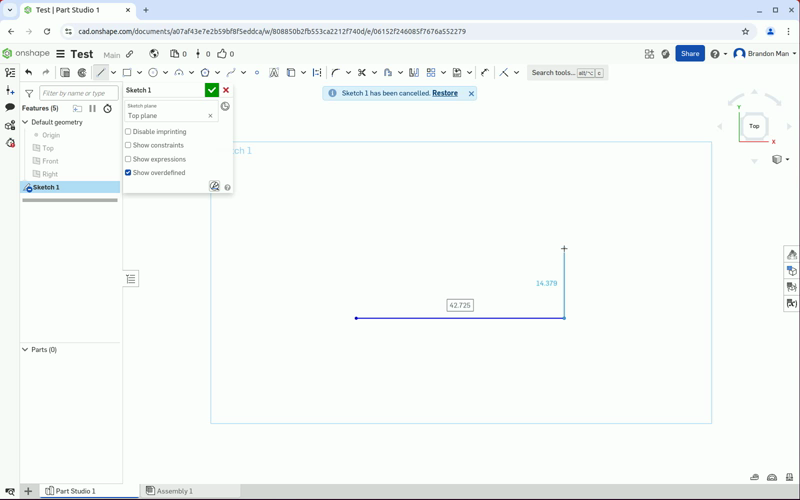
key_up(shift)
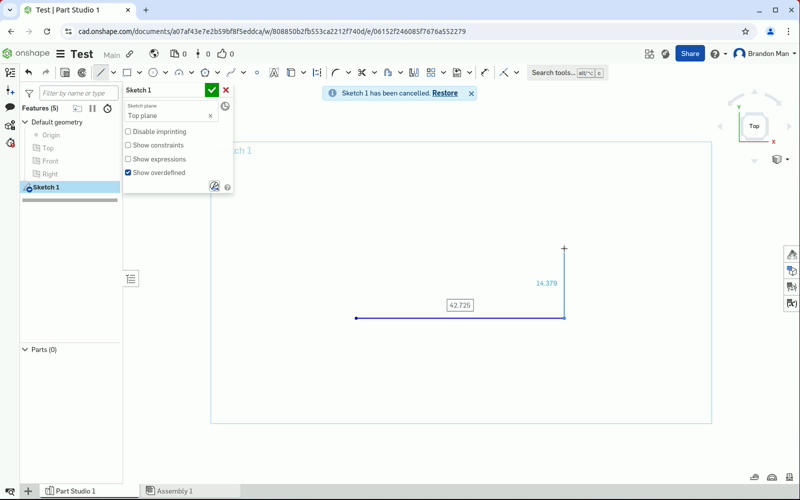
key_down(shift)
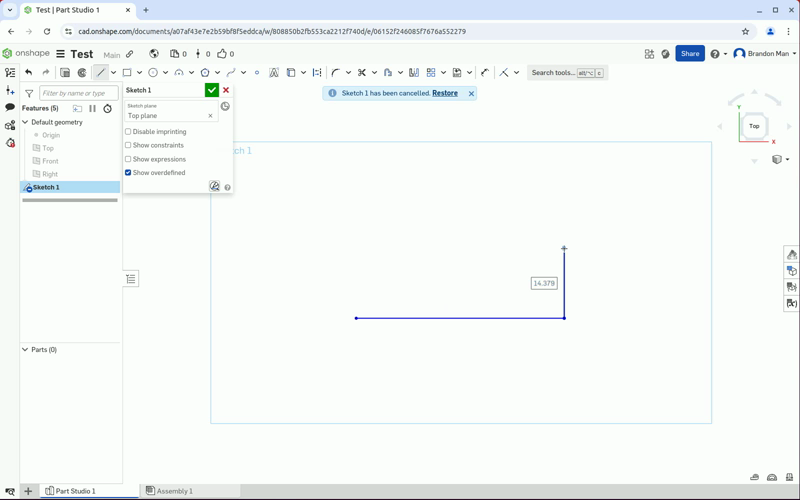
mouse_move(356, 248)
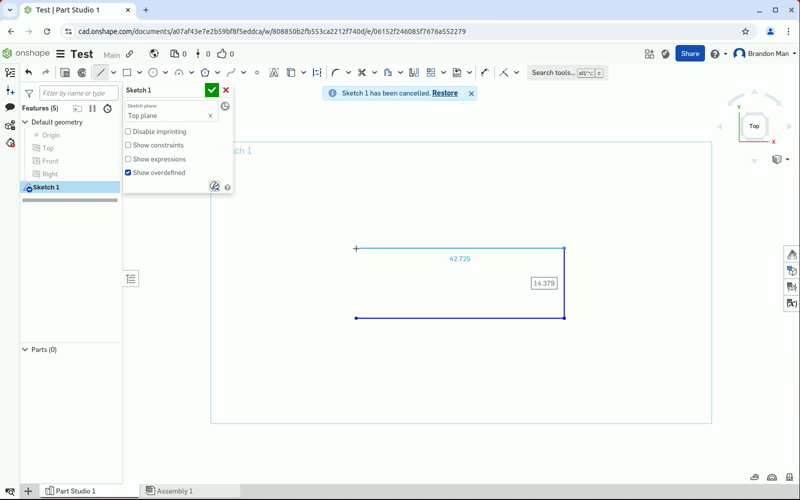
click(356, 248)
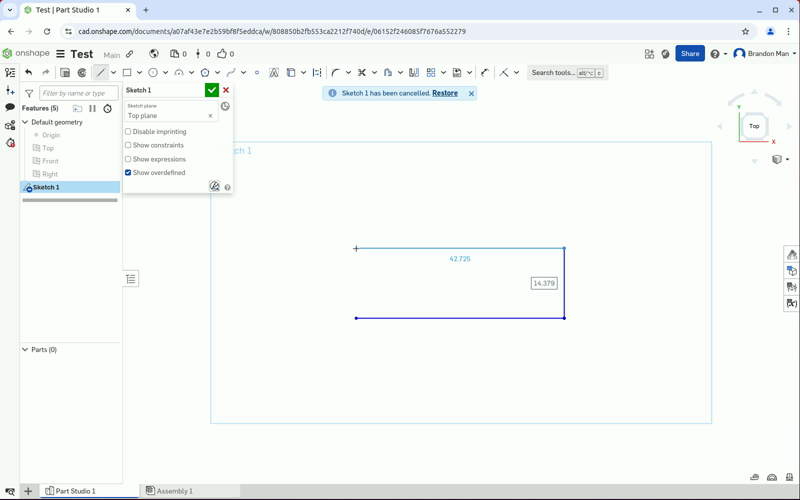
key_up(shift)
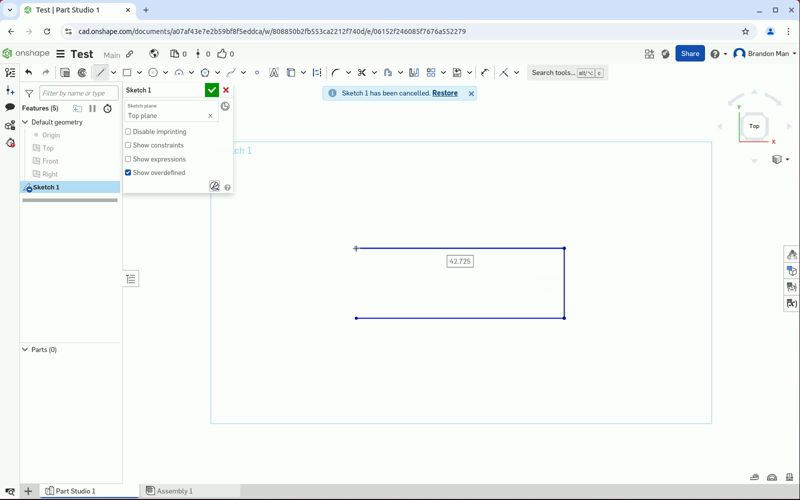
key_down(shift)
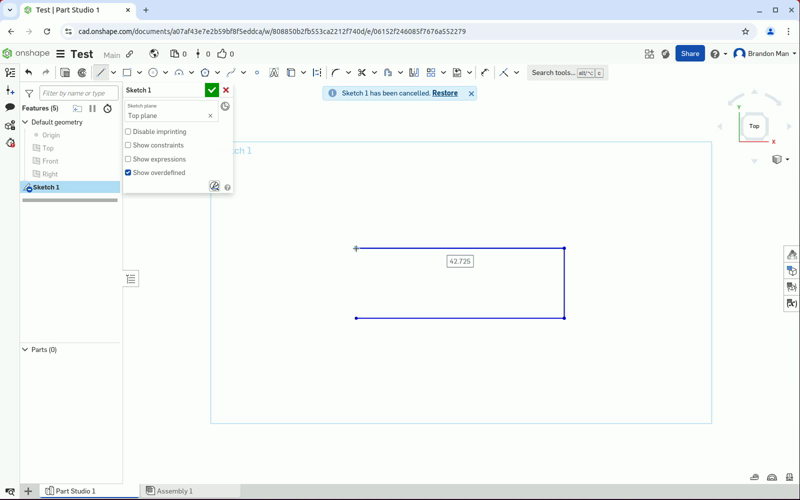
mouse_move(356, 318)
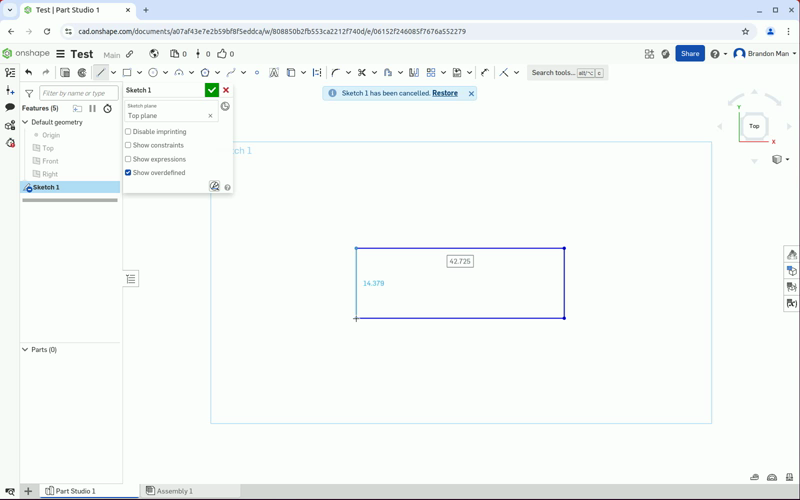
key_up(shift)
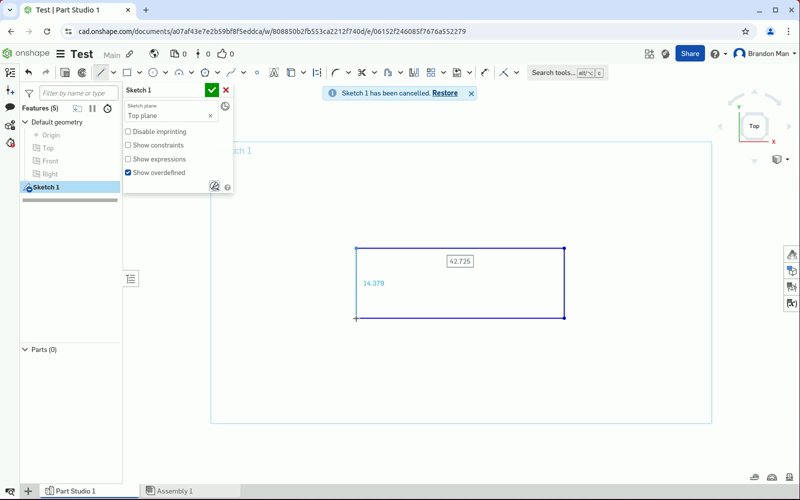
click(356, 318)
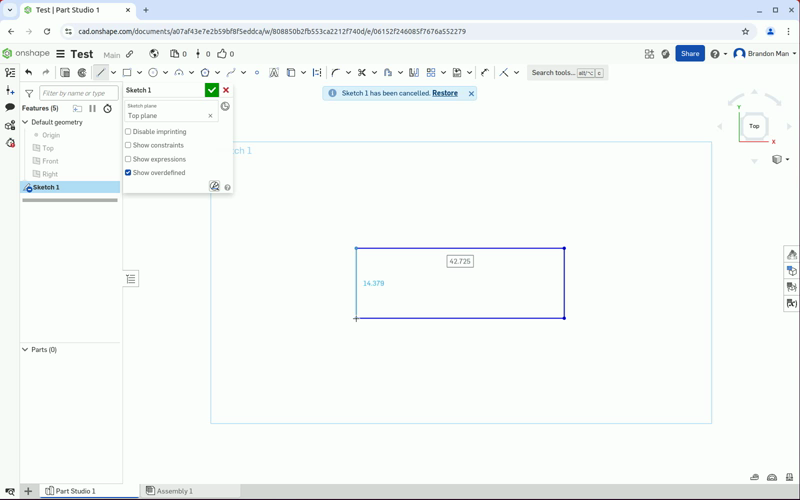
key(esc)
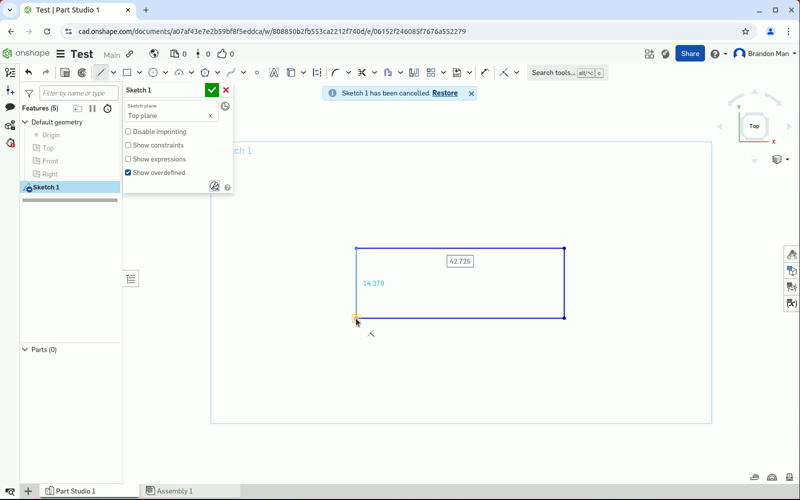
mouse_move(429, 277)
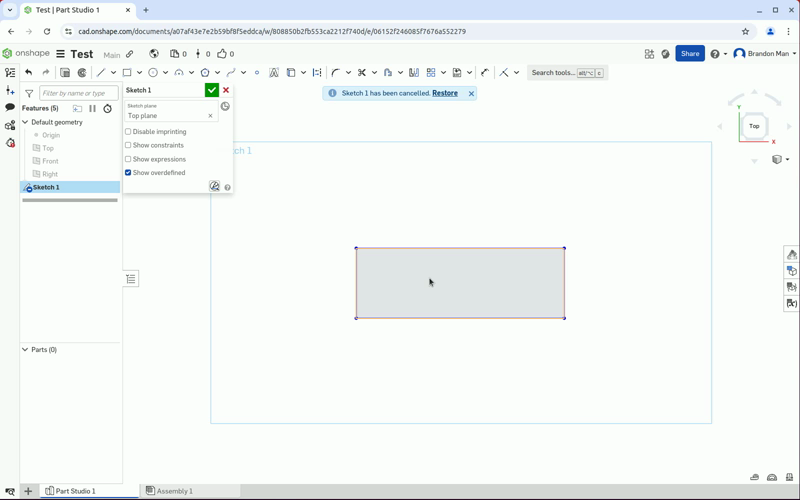
click(429, 277)
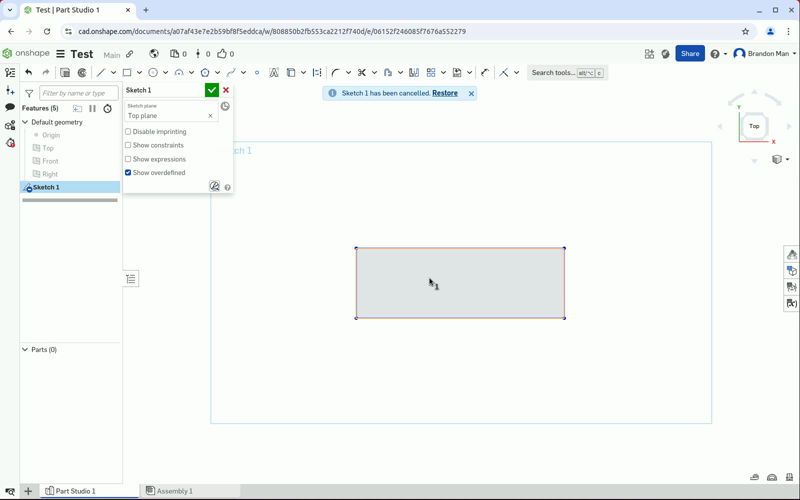
mouse_move(73, 352)
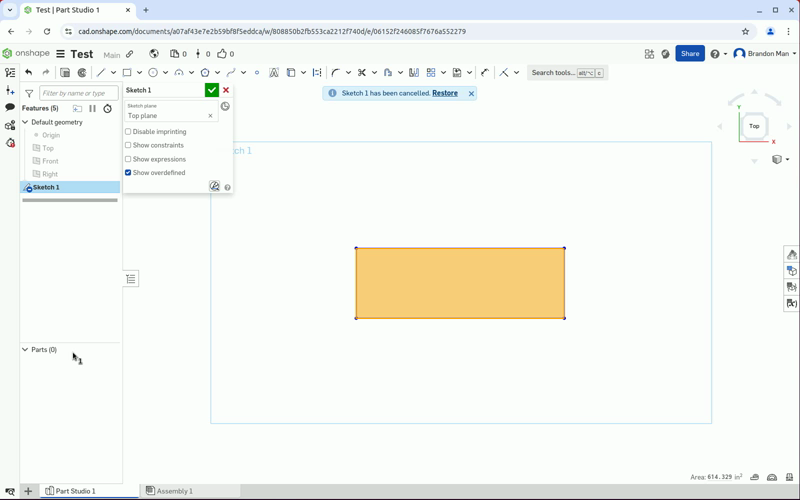
key(shift+y)
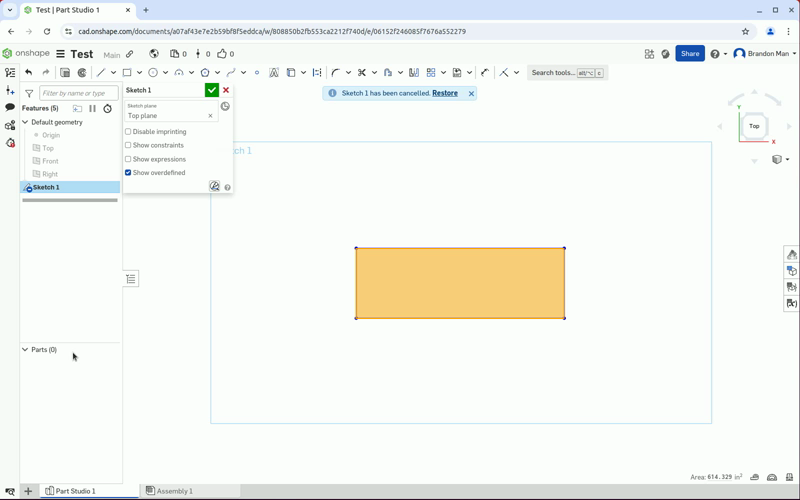
key(shift+e)
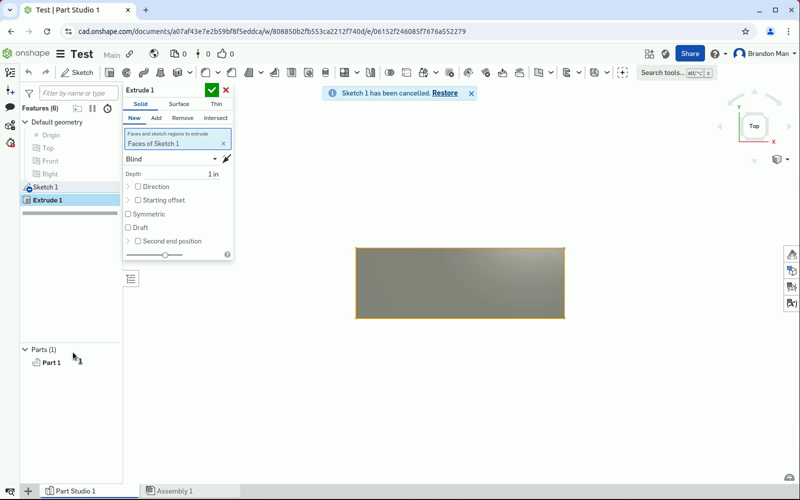
mouse_move(143, 106)
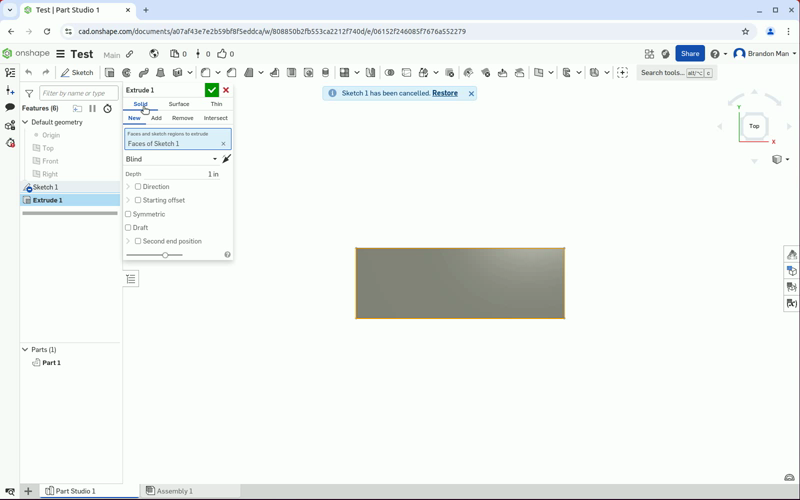
click(143, 106)
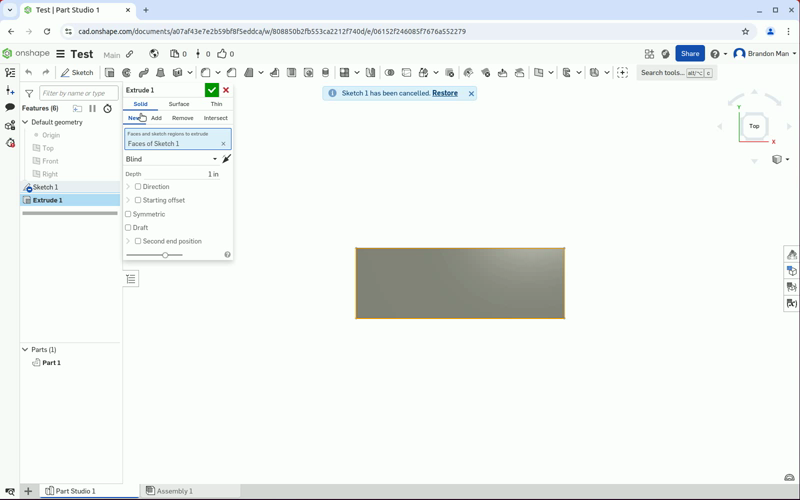
mouse_move(137, 120)
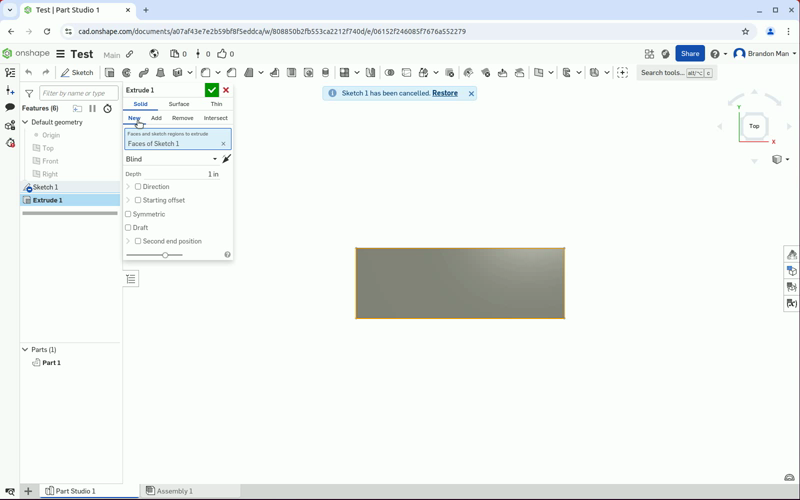
click(137, 120)
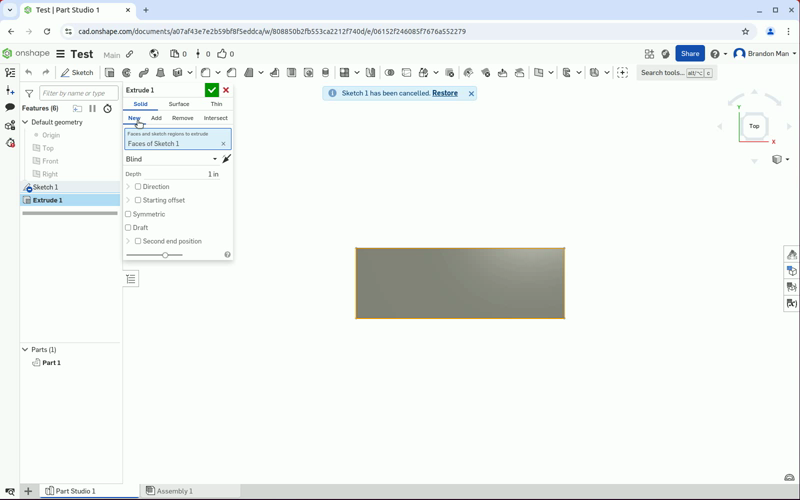
key(tab, 4)
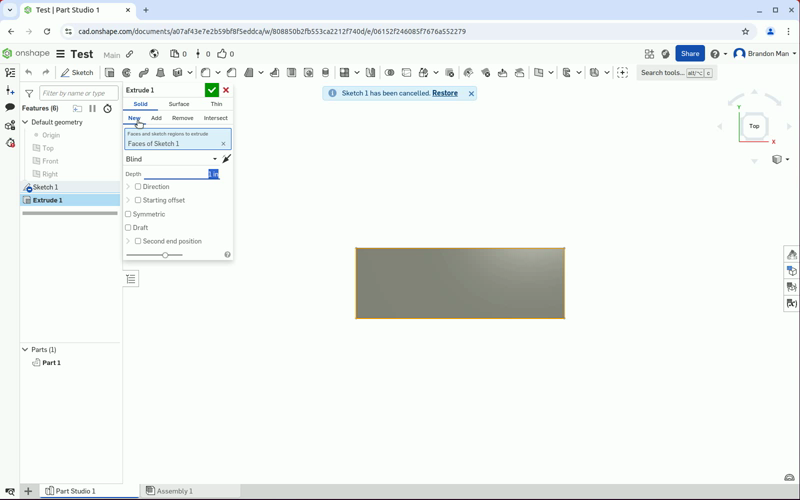
text(0.241)
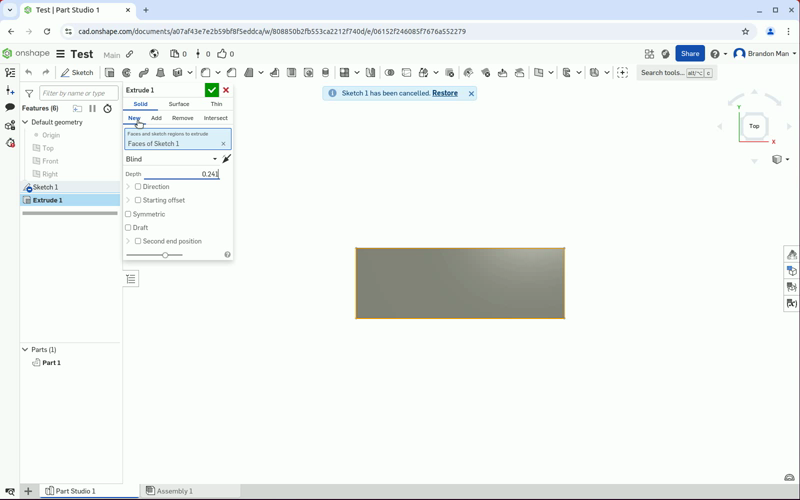
key(enter)
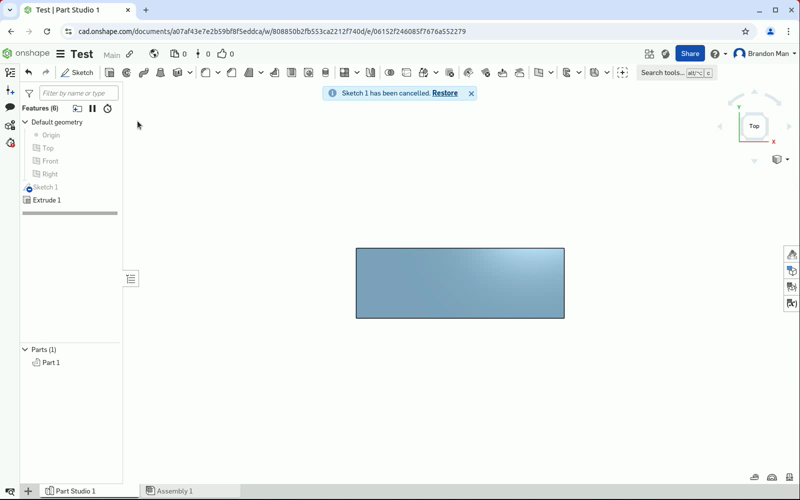
key(shift+h)
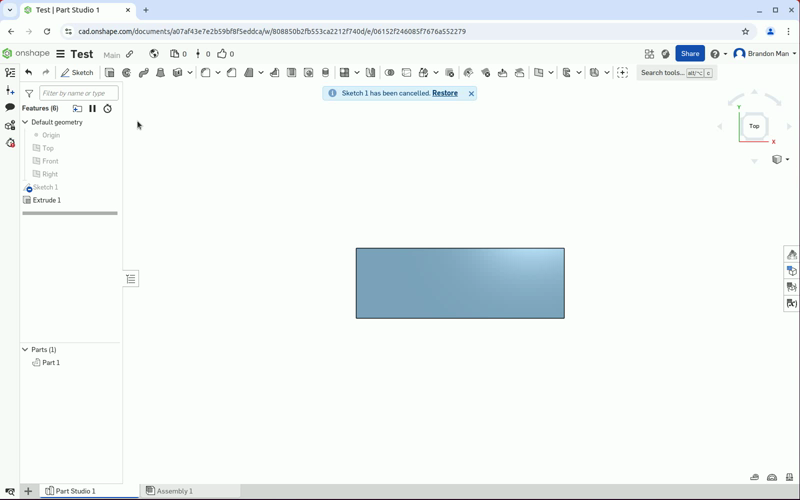
key(shift+h)
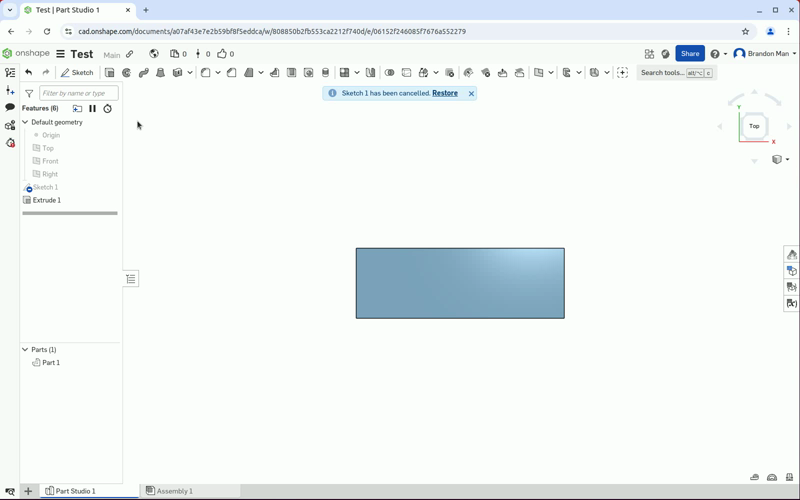
mouse_move(73, 189)
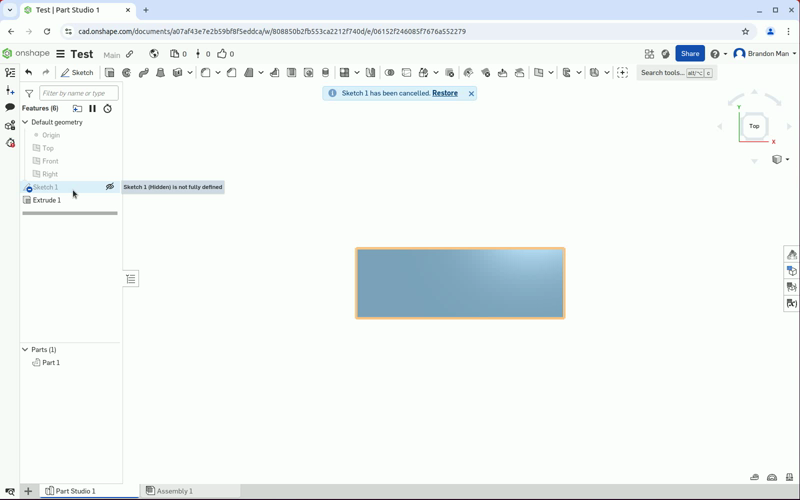
click(73, 189)
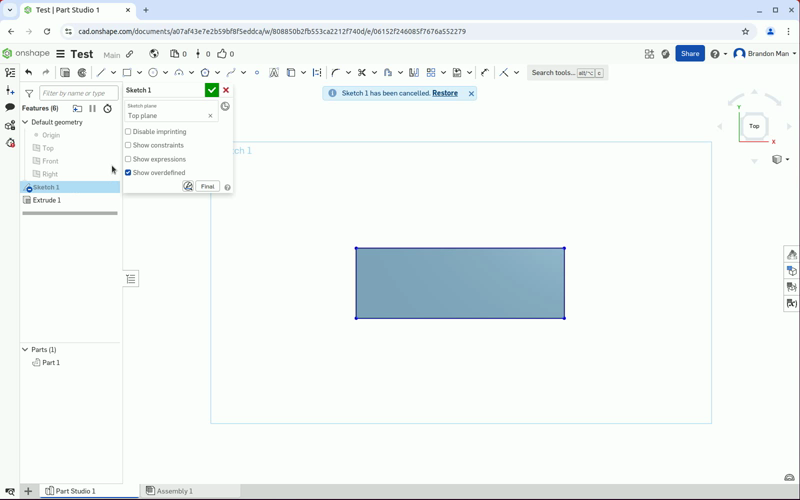
mouse_move(229, 92)
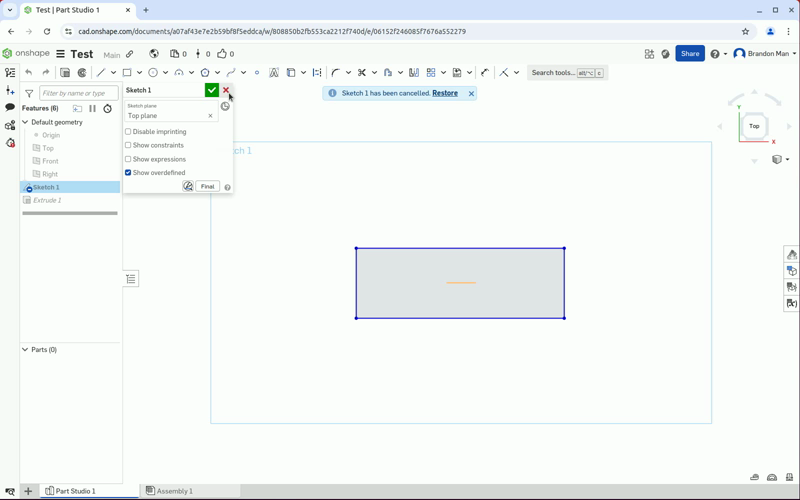
click(229, 92)
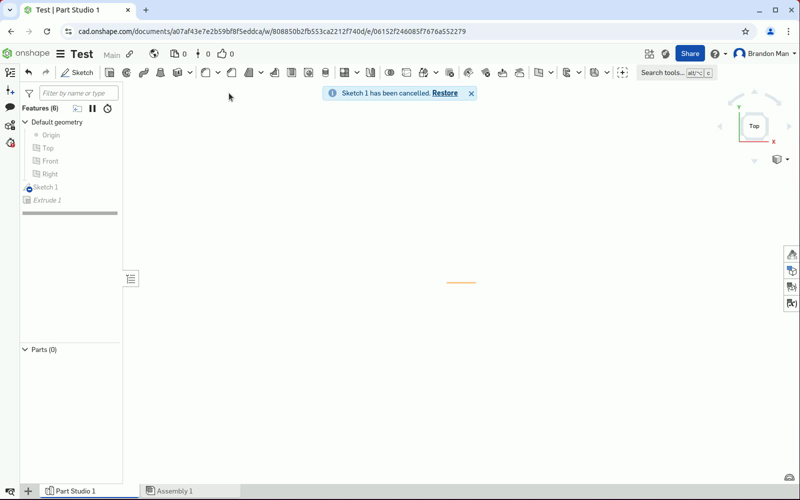
mouse_move(541, 75)
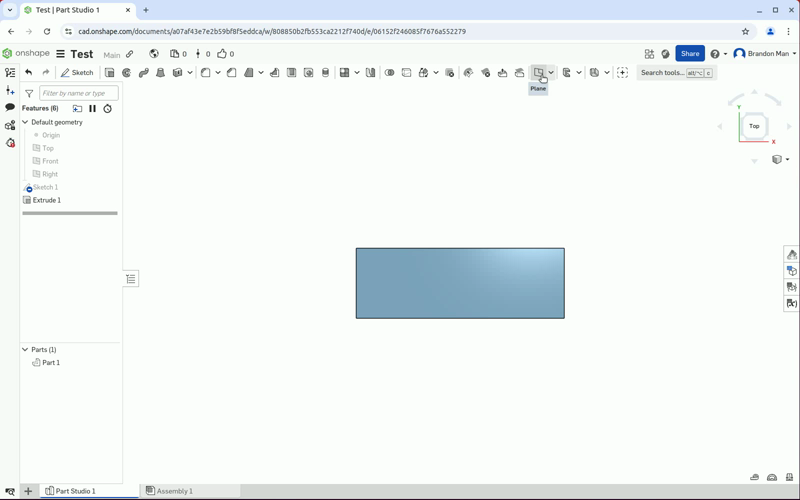
click(541, 75)
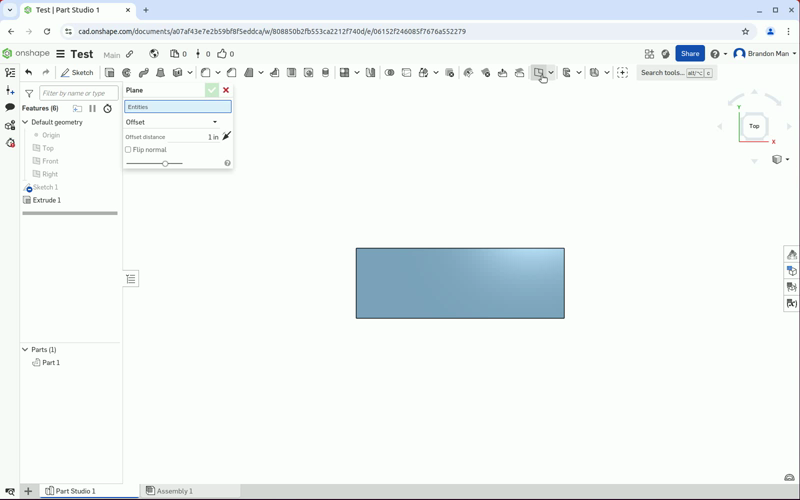
mouse_move(73, 150)
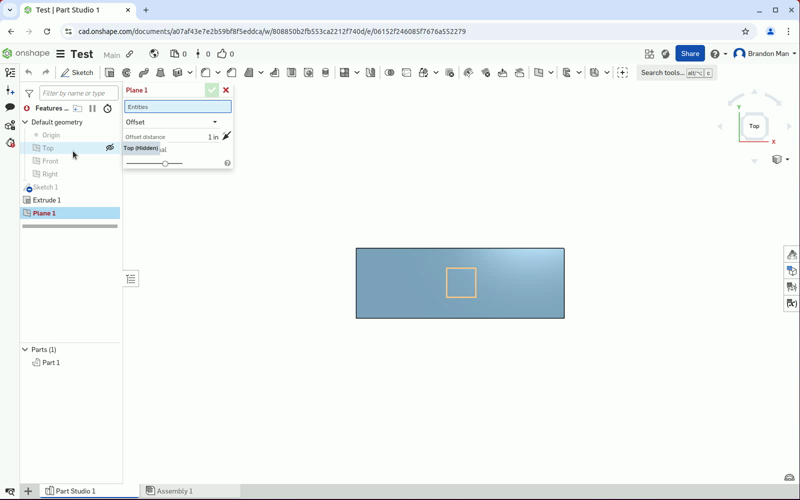
click(73, 150)
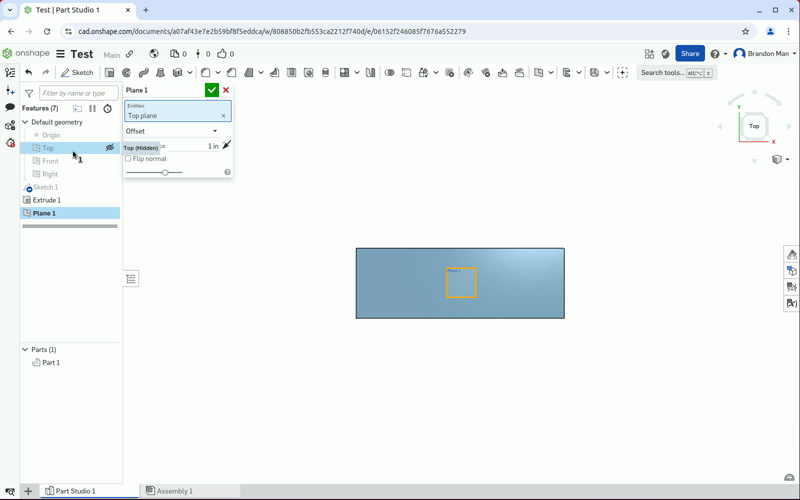
key(tab, 2)
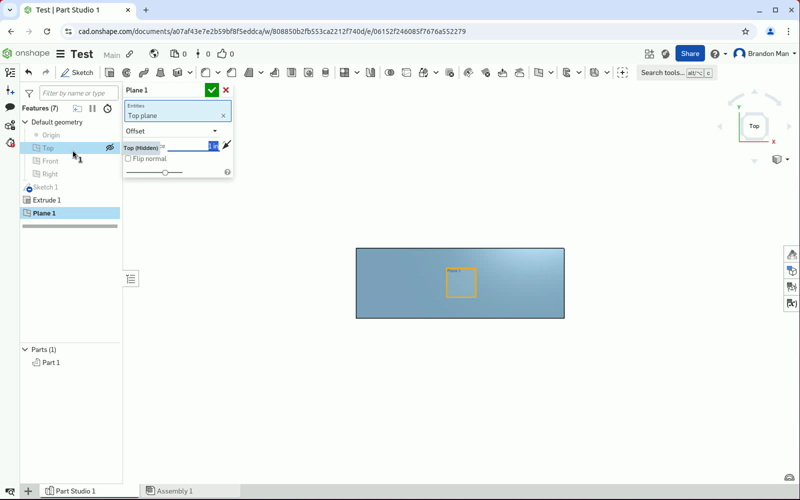
text(0.246)
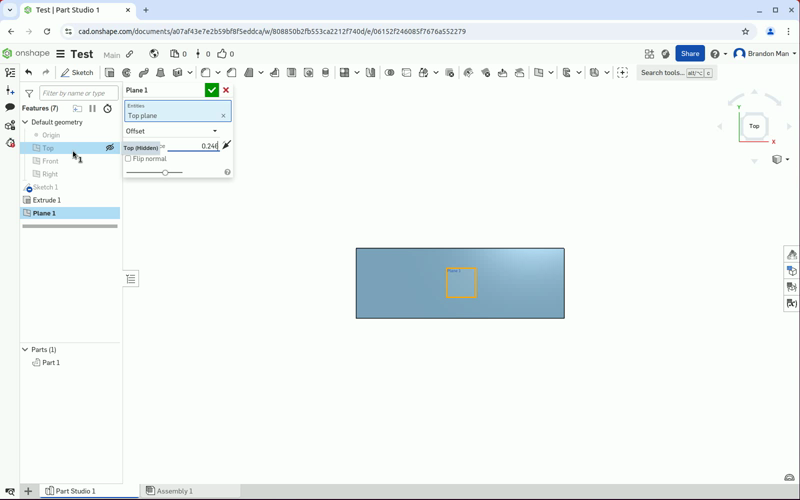
key(enter, 2)
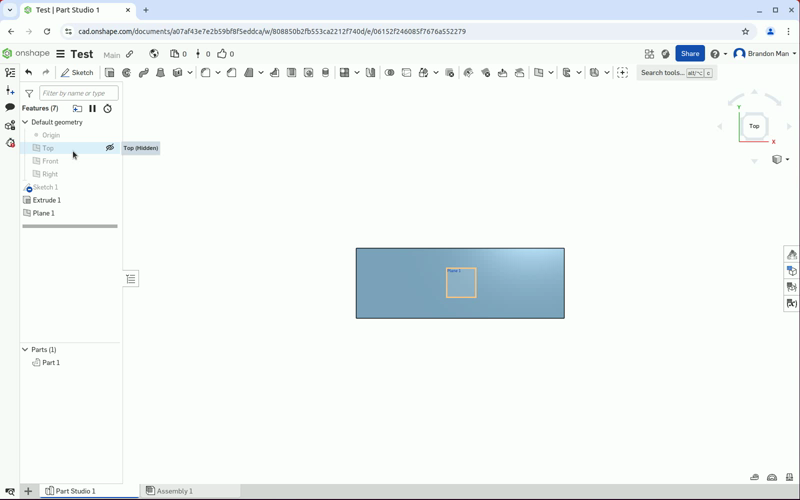
key(shift+s)
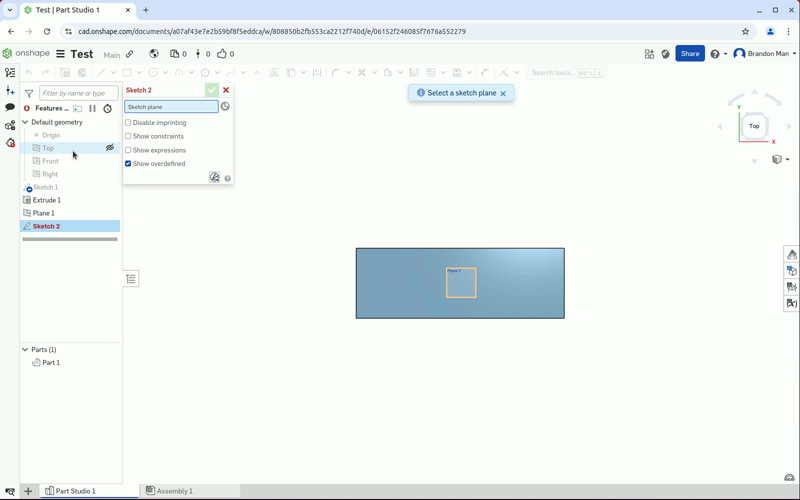
mouse_move(73, 215)
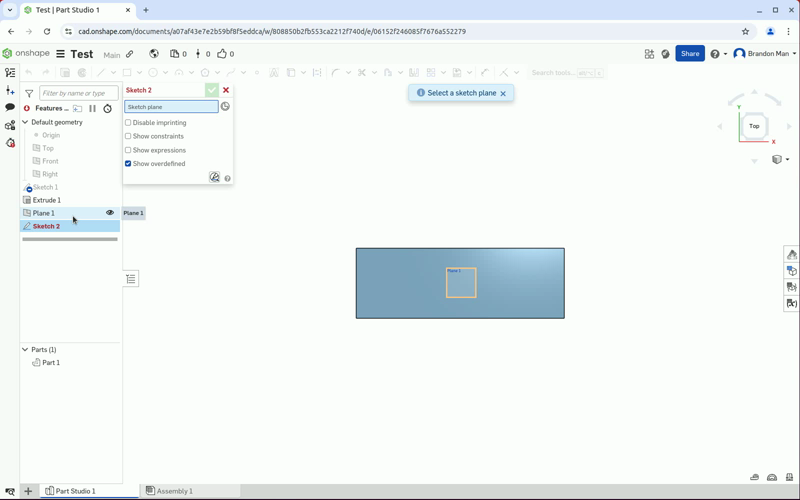
click(73, 215)
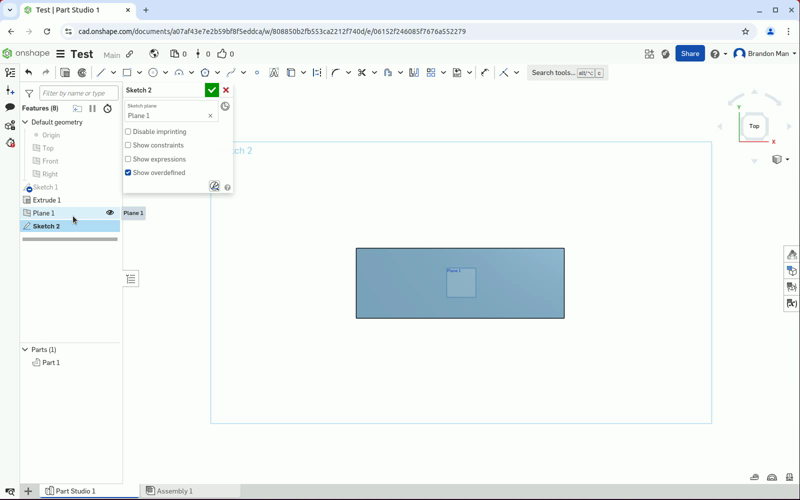
mouse_move(73, 352)
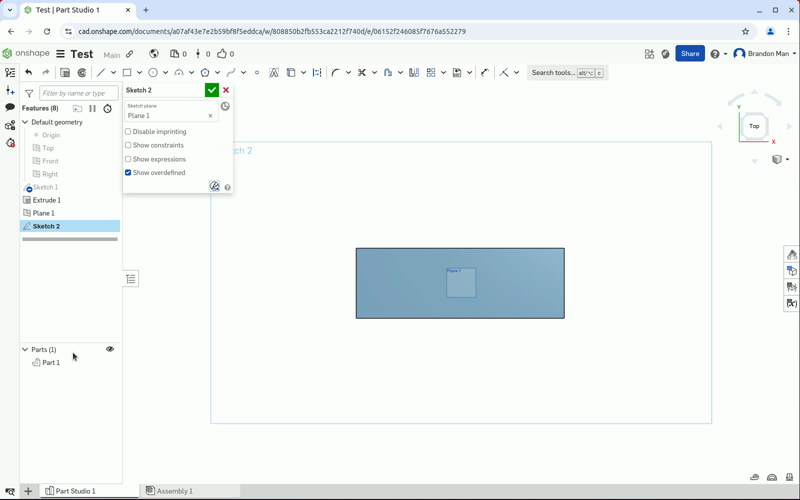
key(y)
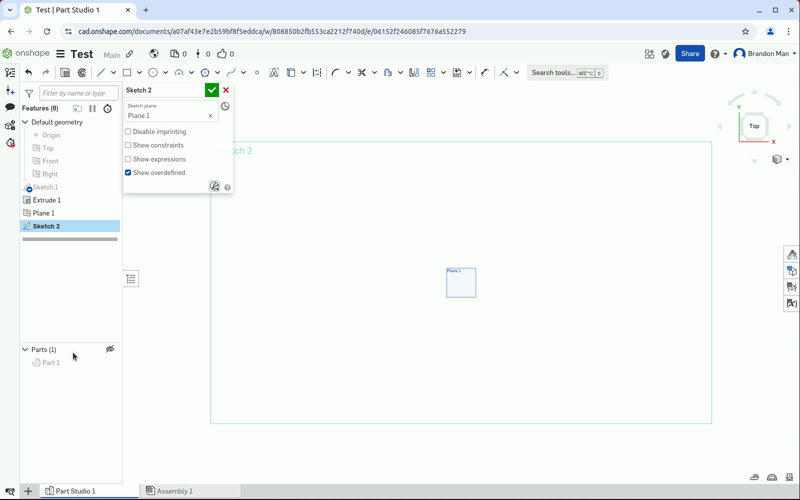
key(l)
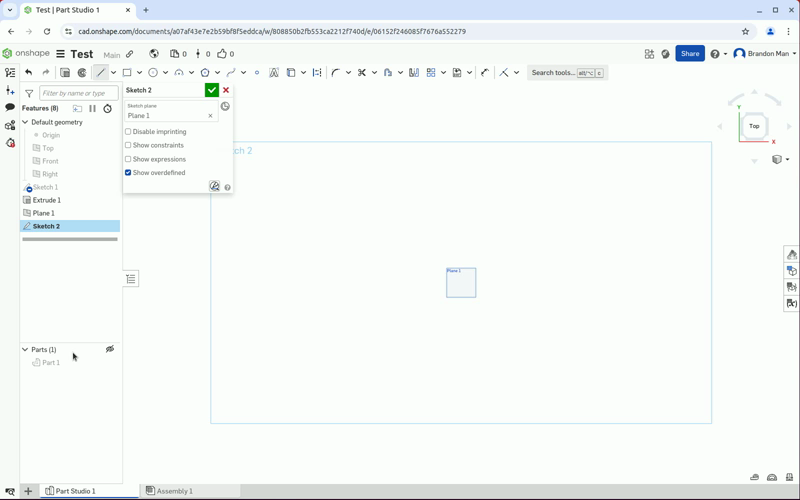
key_down(shift)
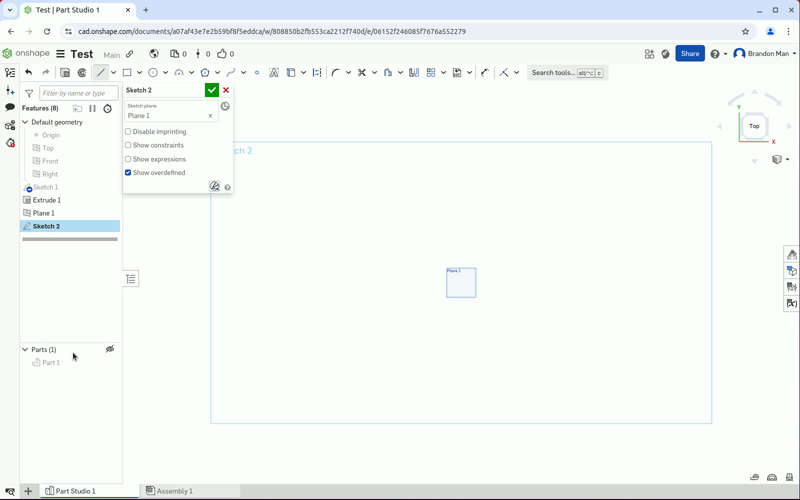
mouse_move(356, 318)
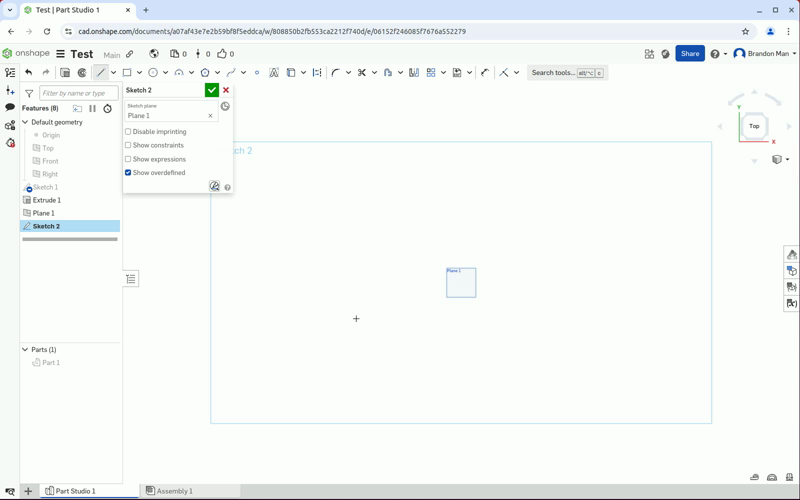
click(356, 318)
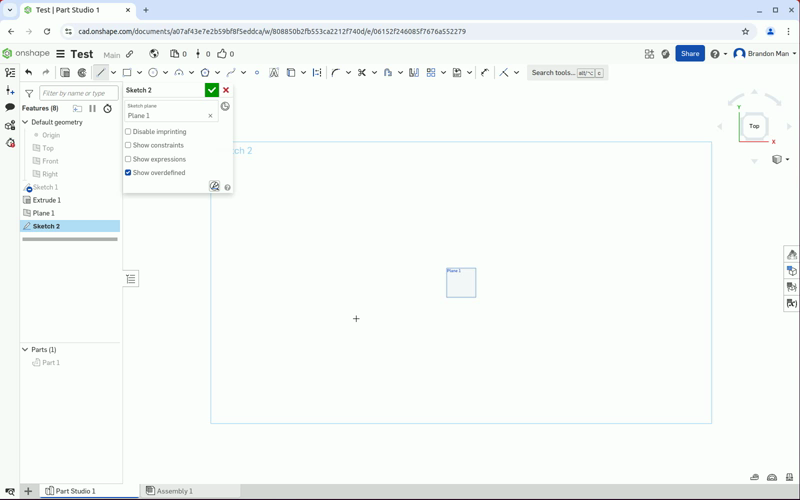
key_up(shift)
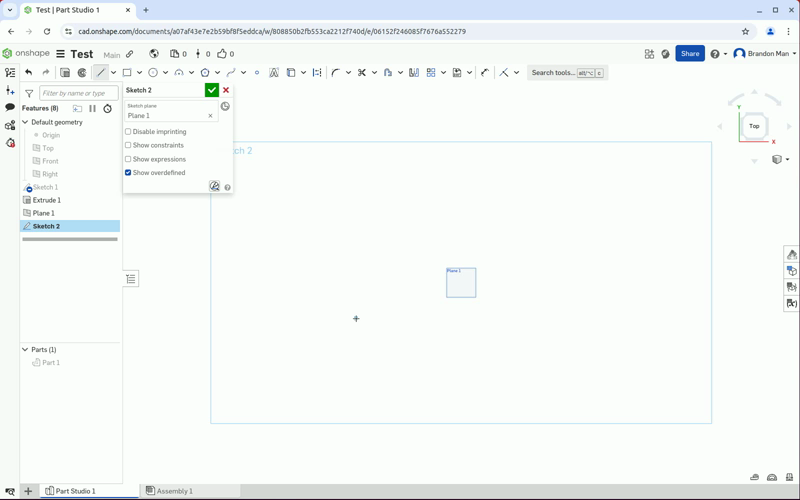
key_down(shift)
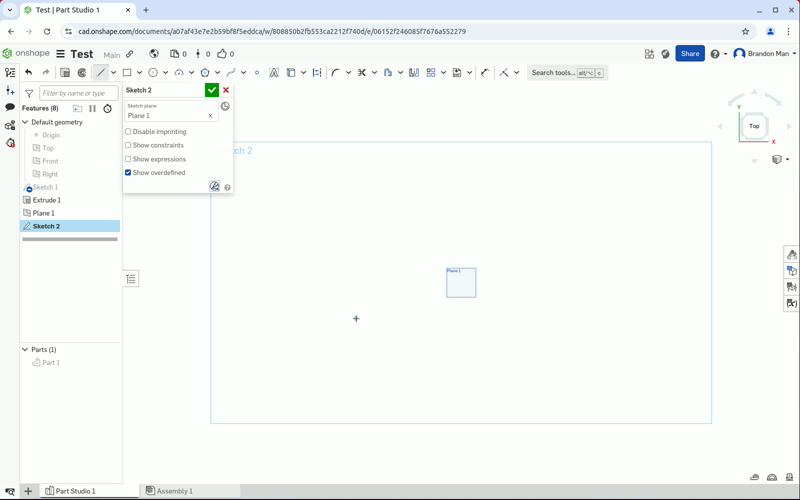
mouse_move(564, 318)
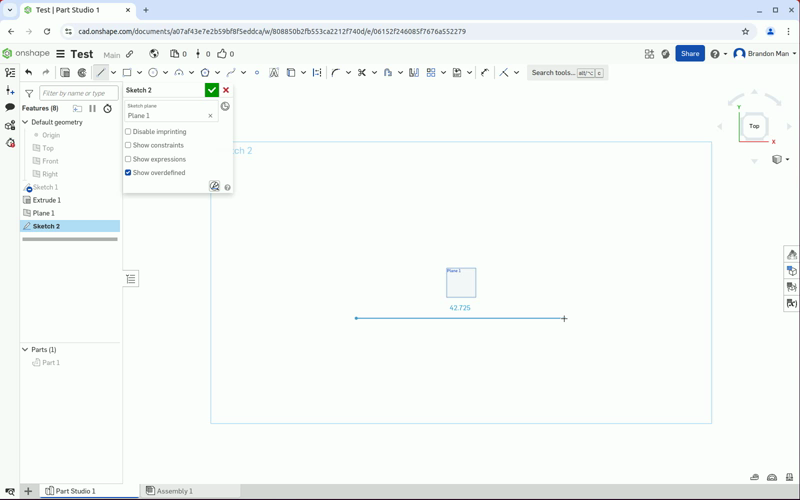
click(564, 318)
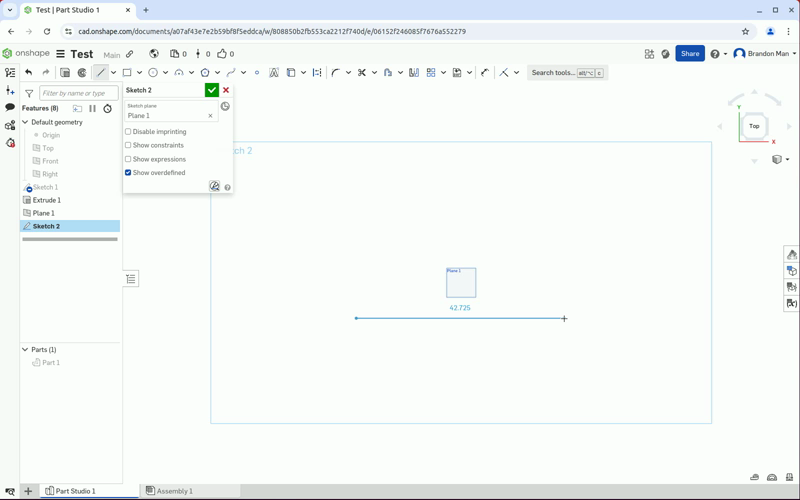
key_up(shift)
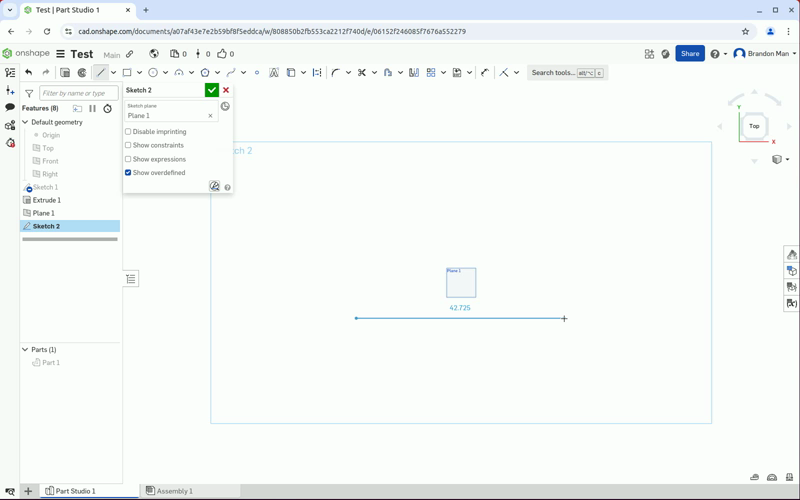
key_down(shift)
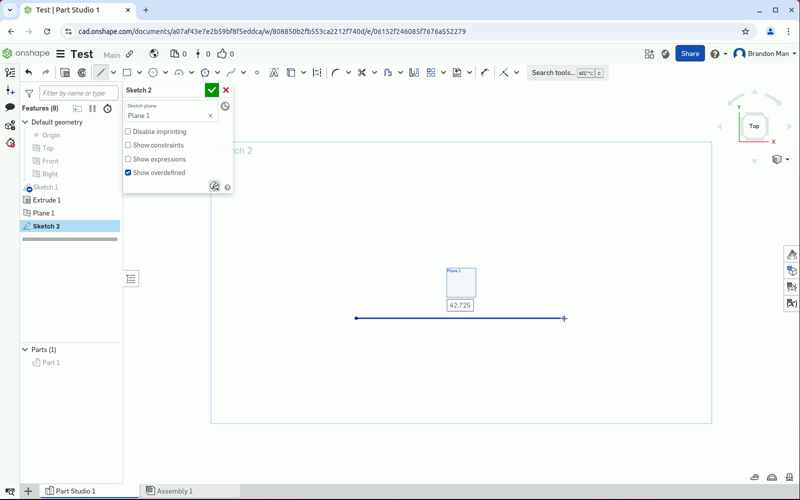
mouse_move(564, 248)
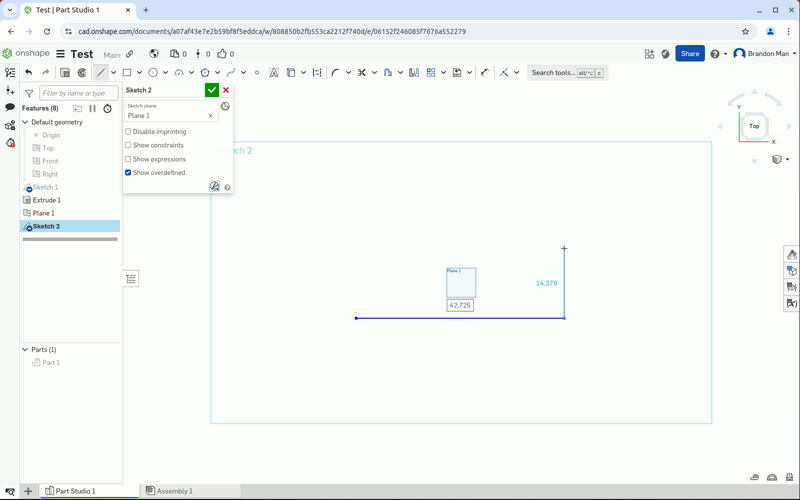
click(564, 248)
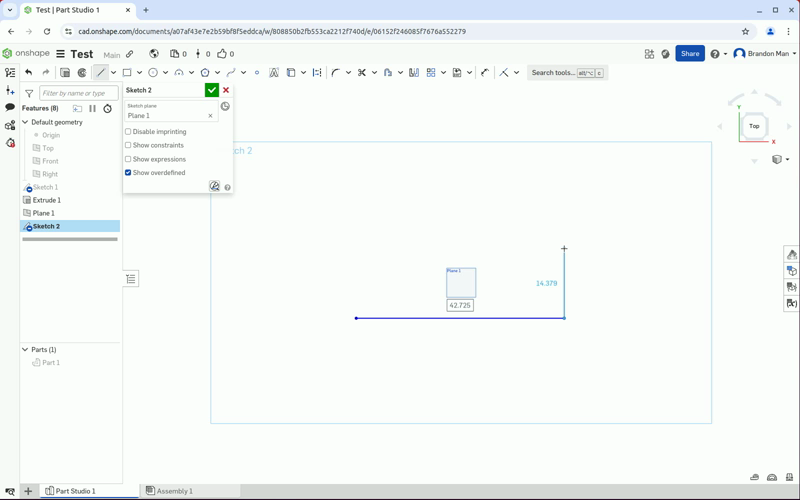
key_up(shift)
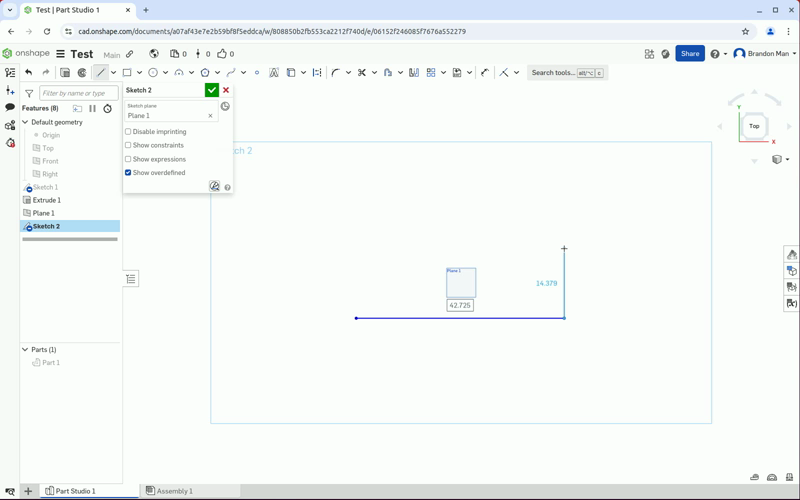
key_down(shift)
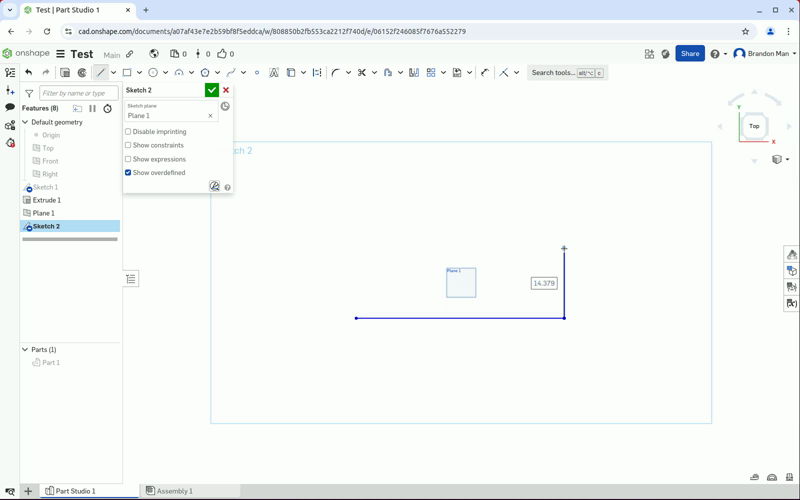
mouse_move(356, 248)
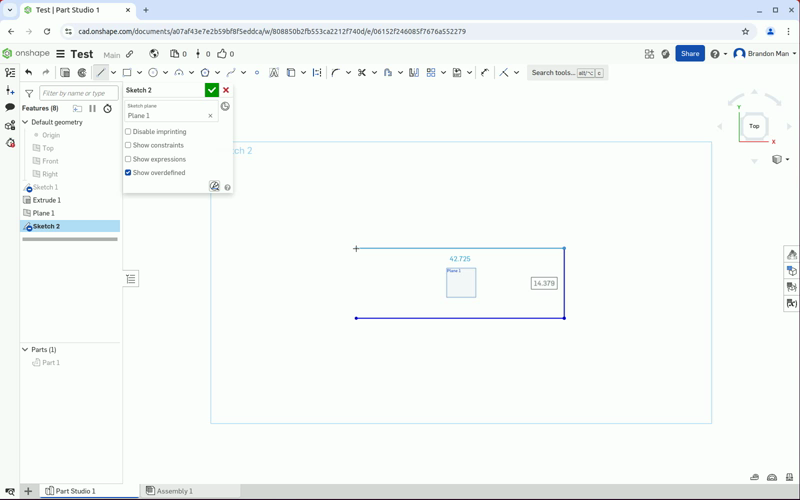
click(356, 248)
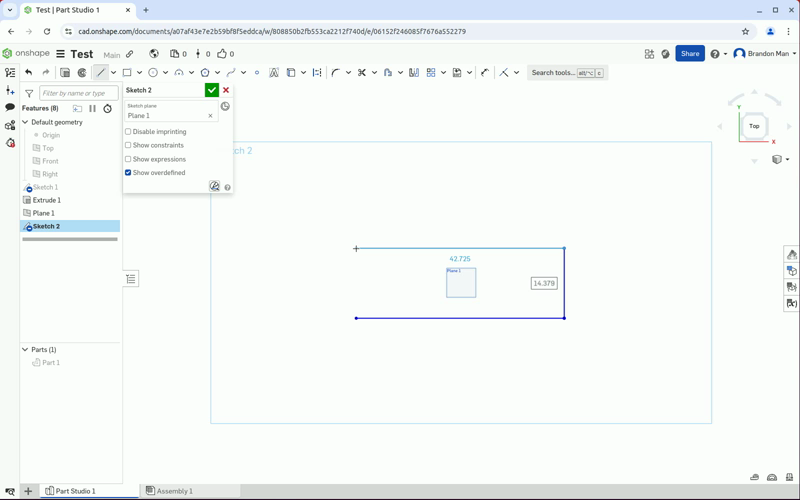
key_up(shift)
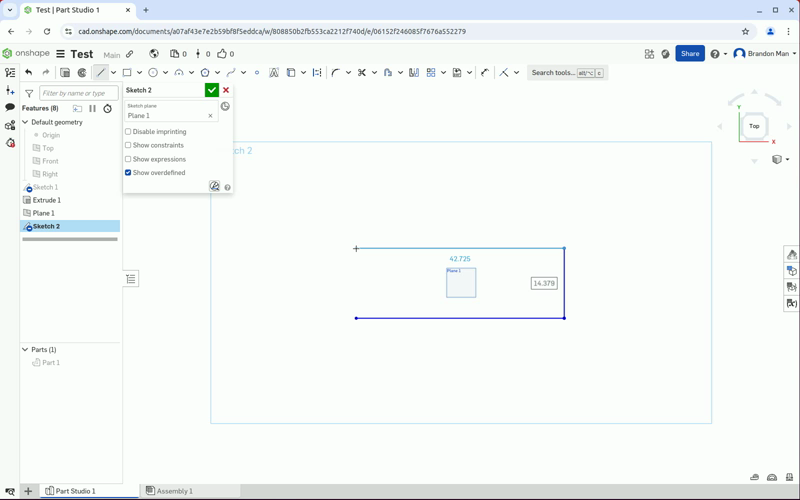
key_down(shift)
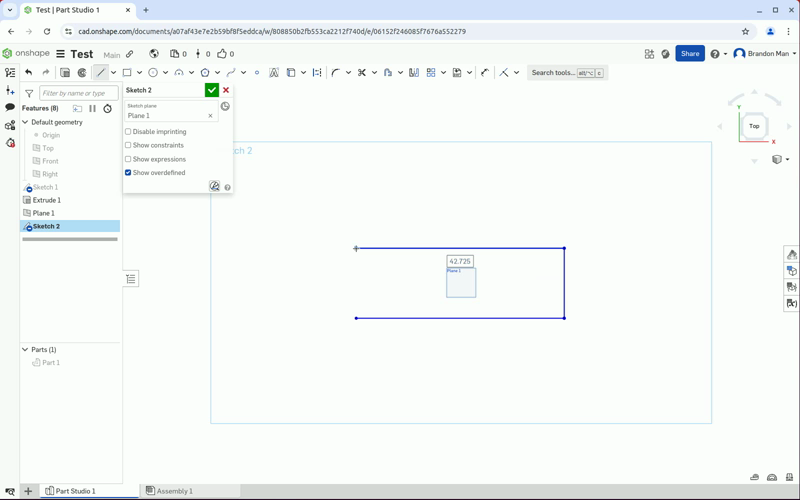
mouse_move(356, 318)
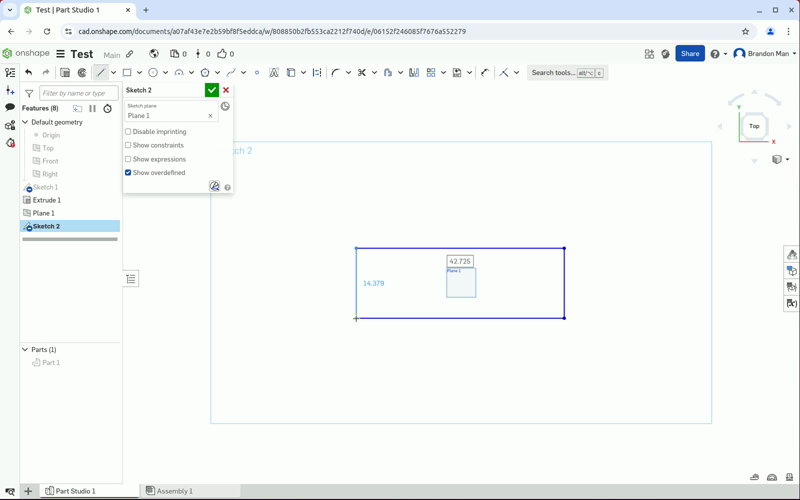
key_up(shift)
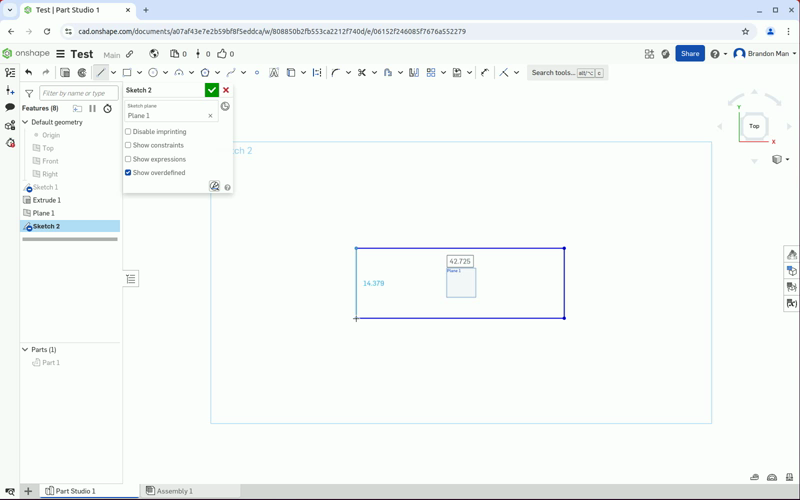
click(356, 318)
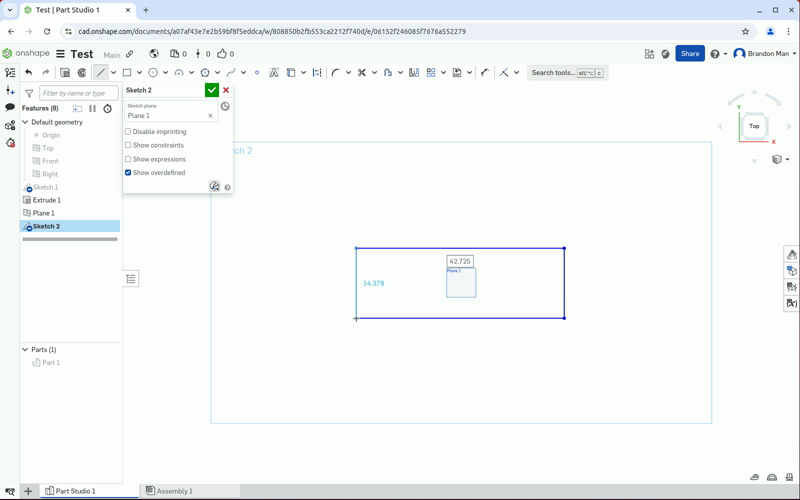
key(esc)
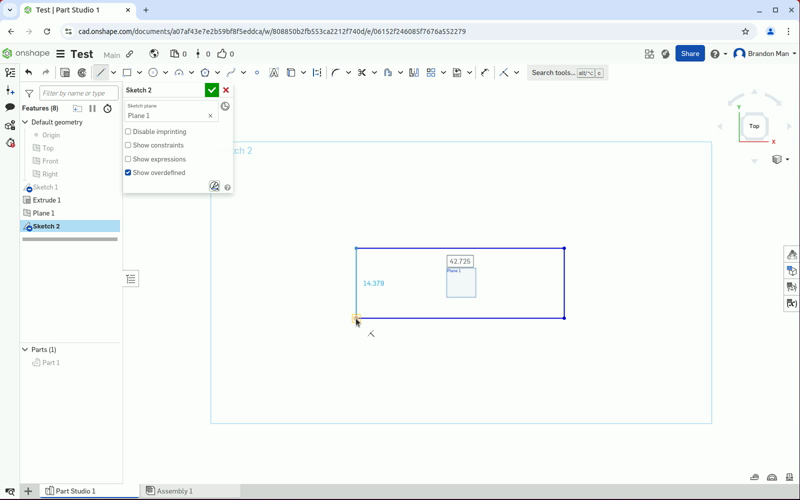
key(l)
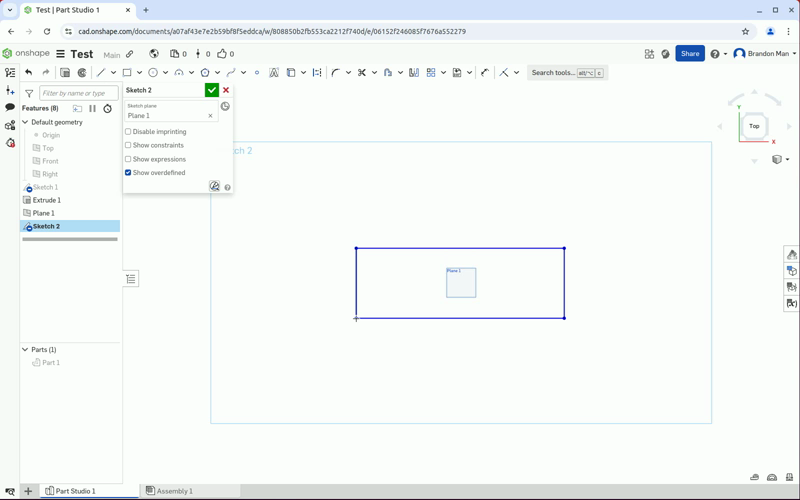
key_down(shift)
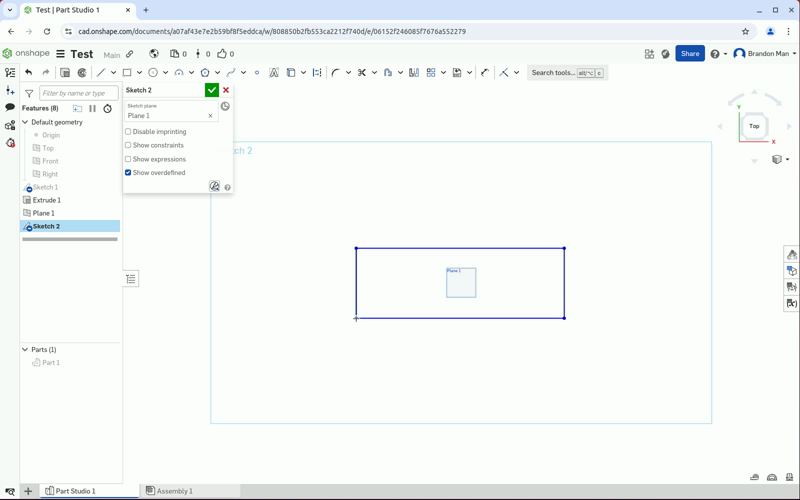
mouse_move(358, 315)
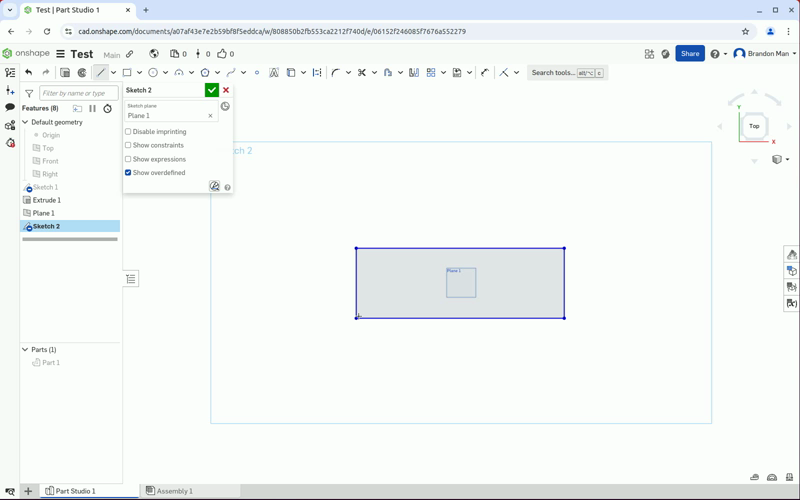
scroll(6)
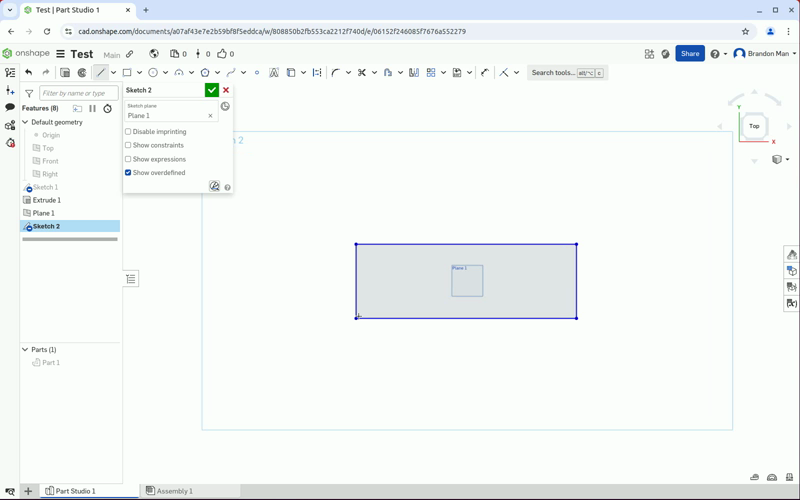
scroll(6)
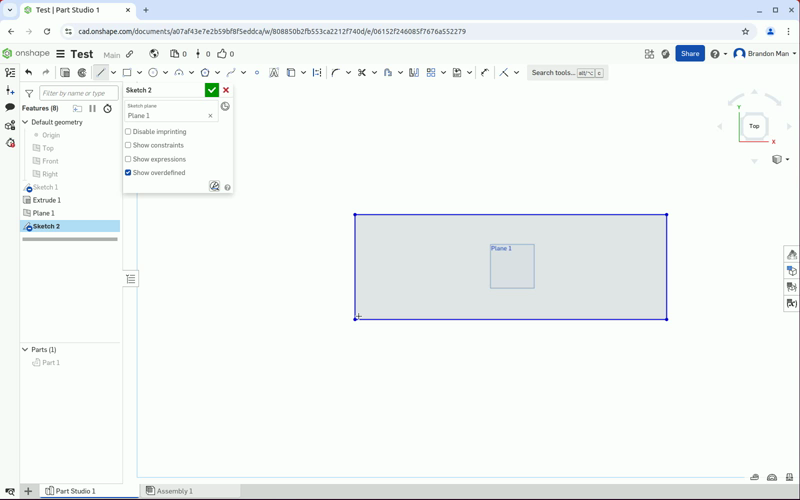
scroll(6)
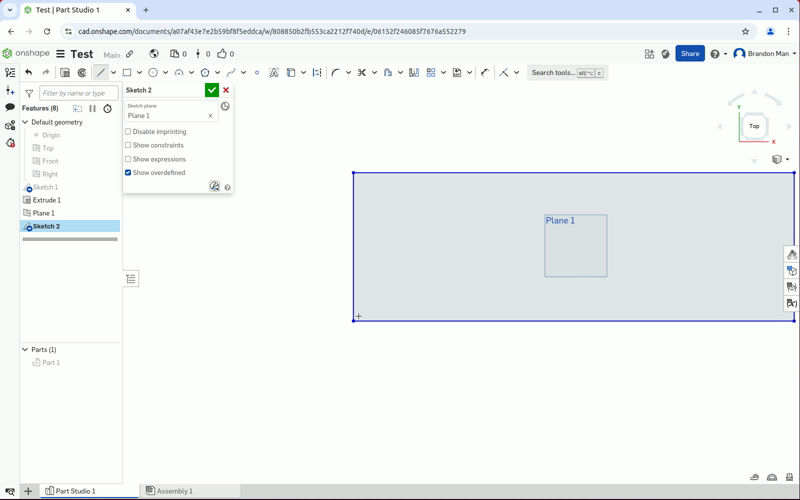
scroll(6)
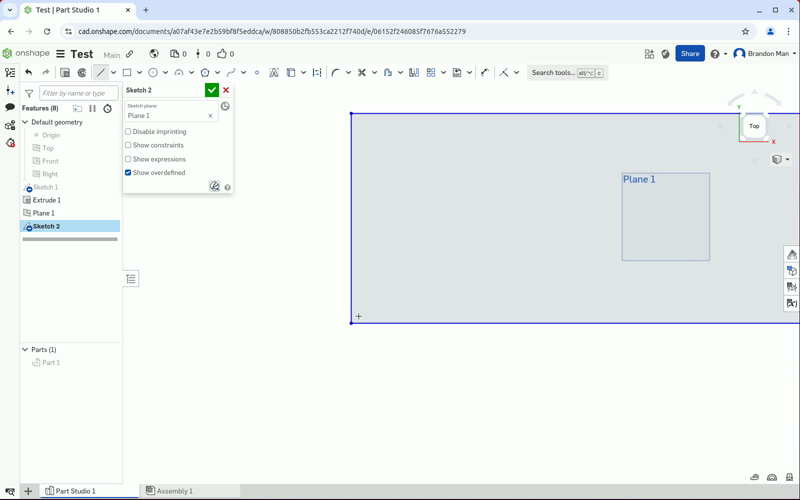
scroll(6)
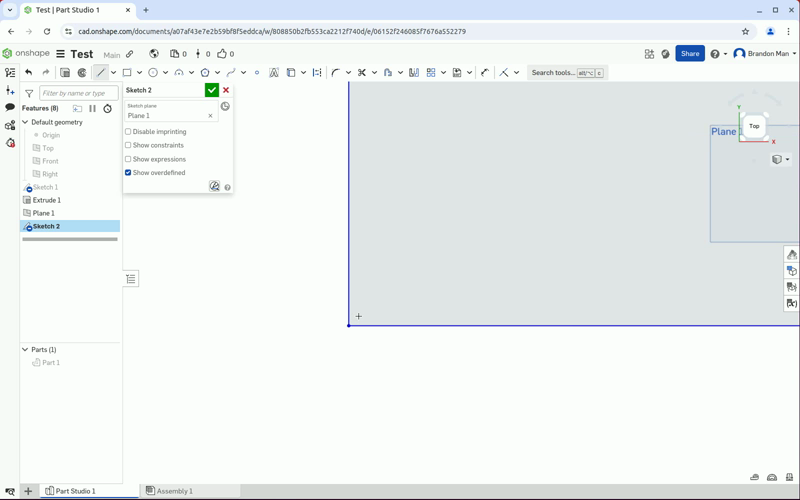
scroll(6)
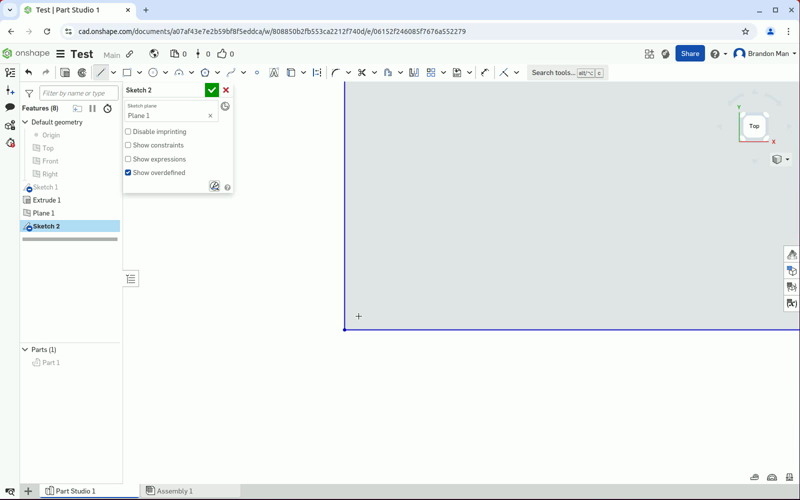
scroll(6)
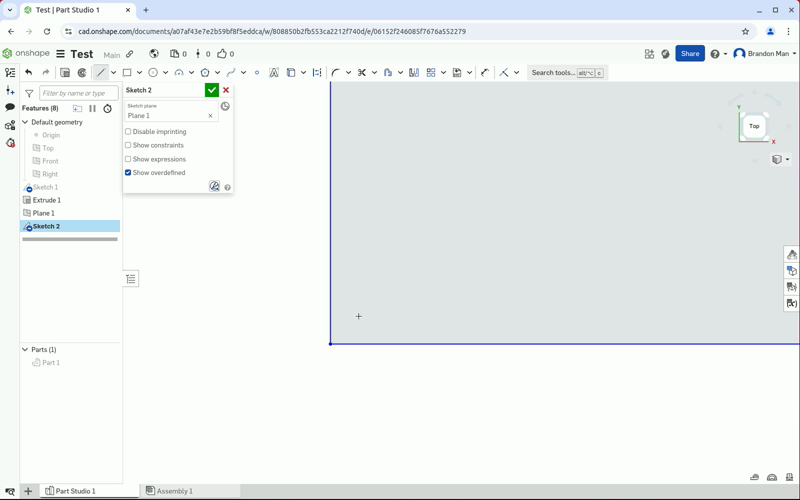
click(358, 315)
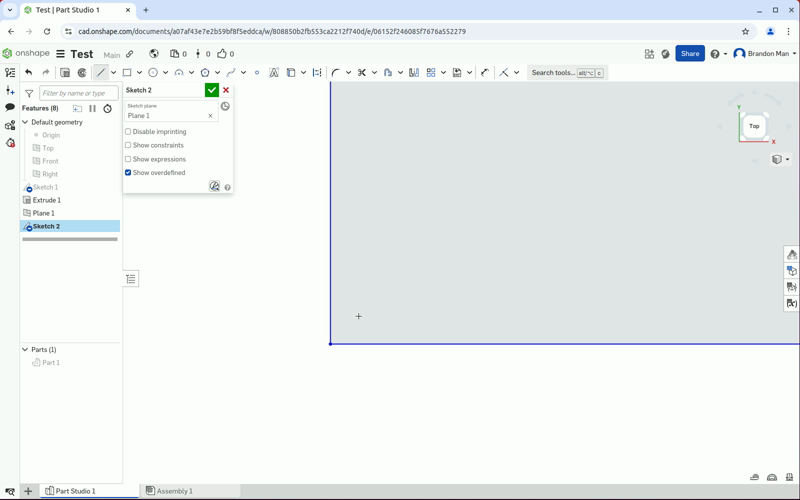
scroll(-6)
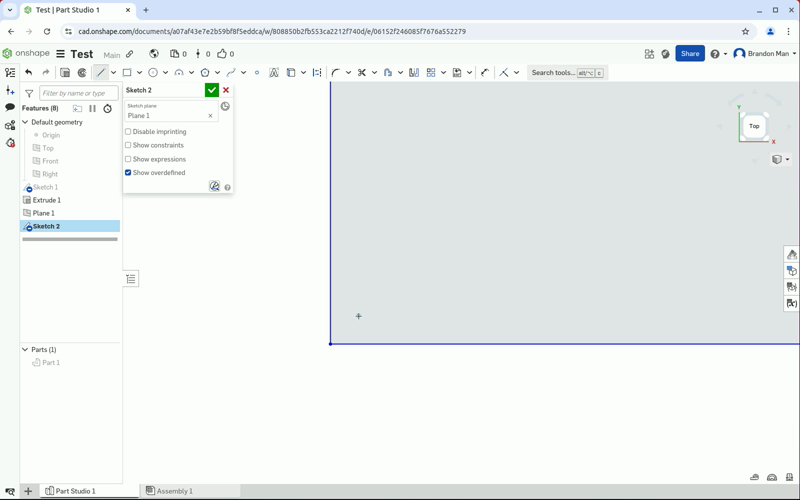
scroll(-6)
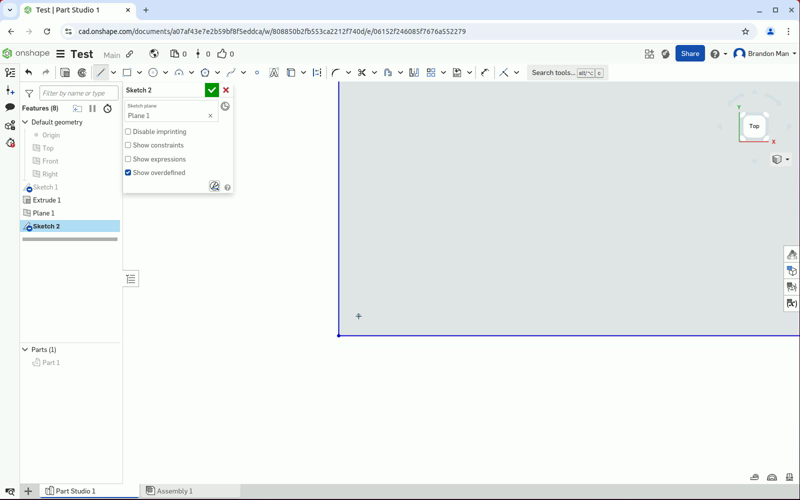
scroll(-6)
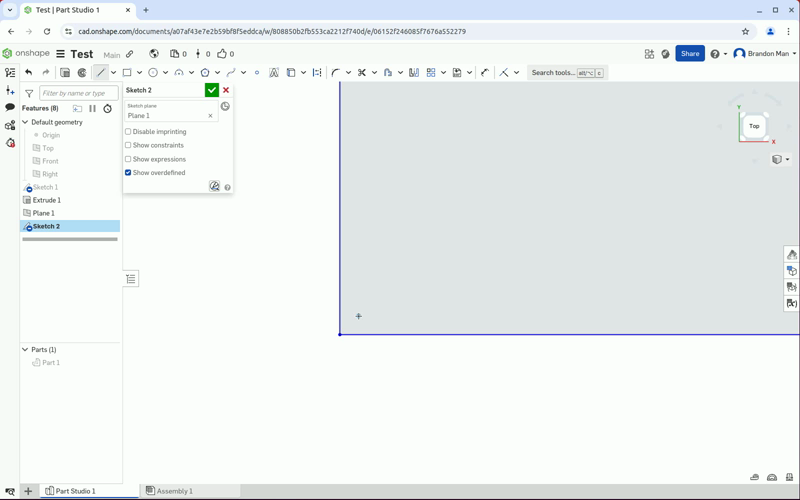
scroll(-6)
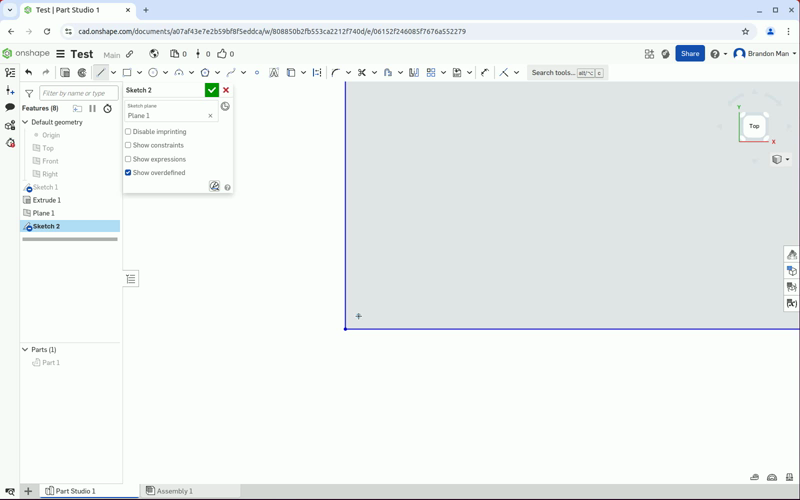
scroll(-6)
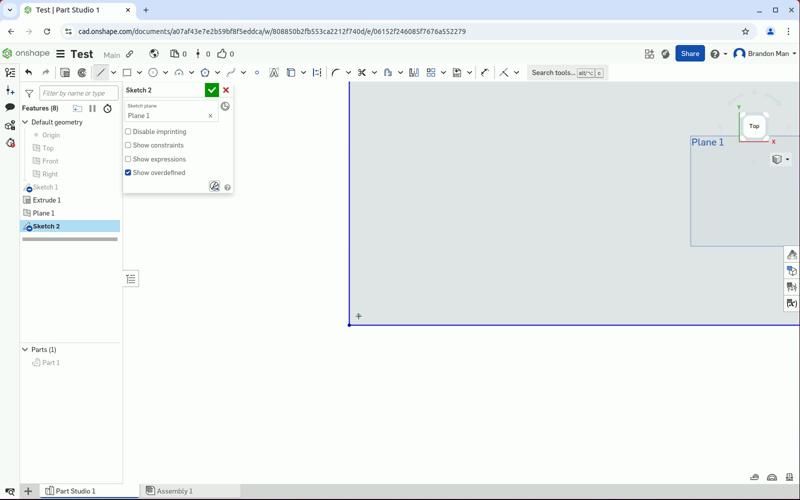
scroll(-6)
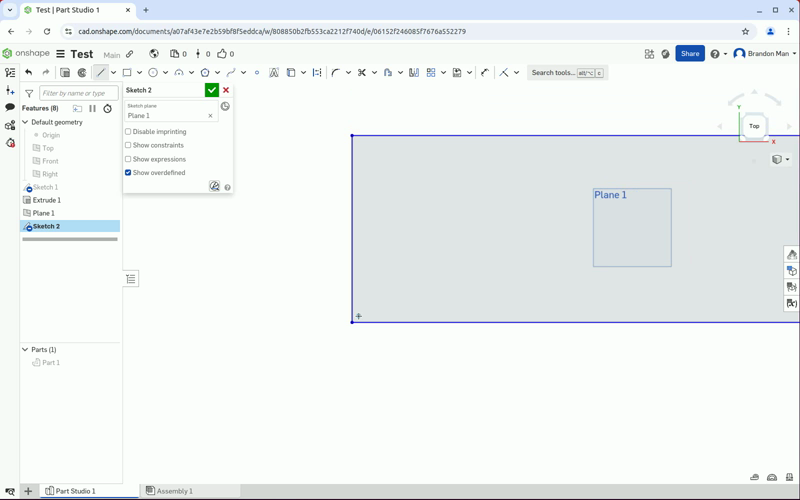
scroll(-6)
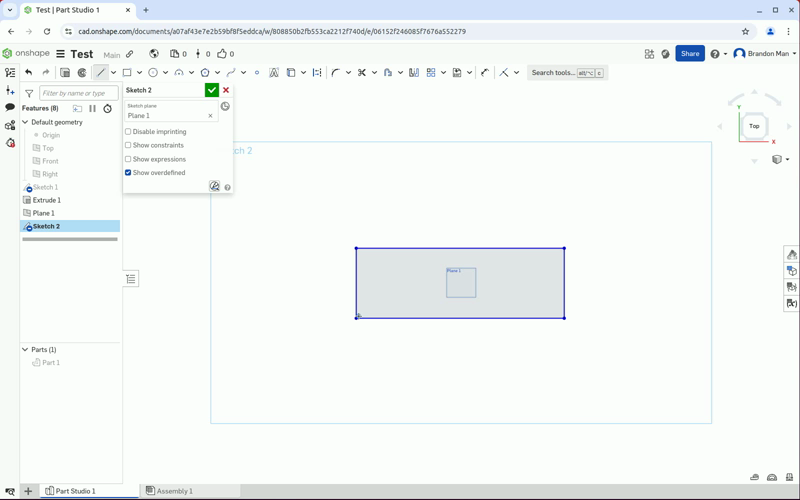
key_up(shift)
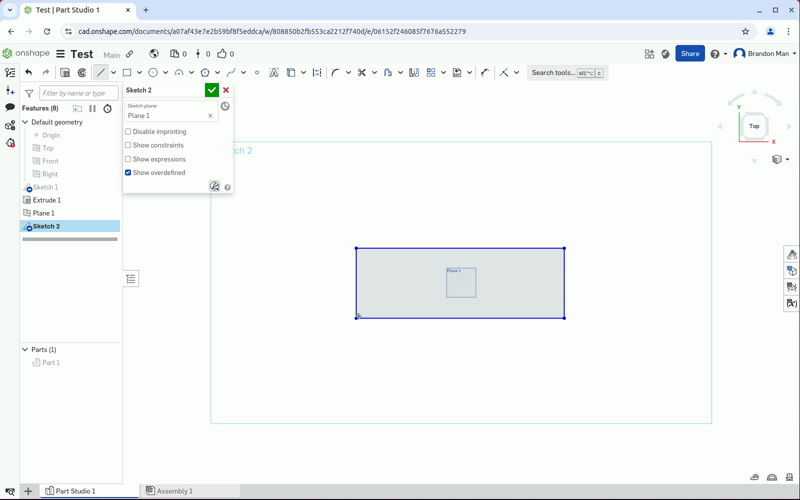
key_down(shift)
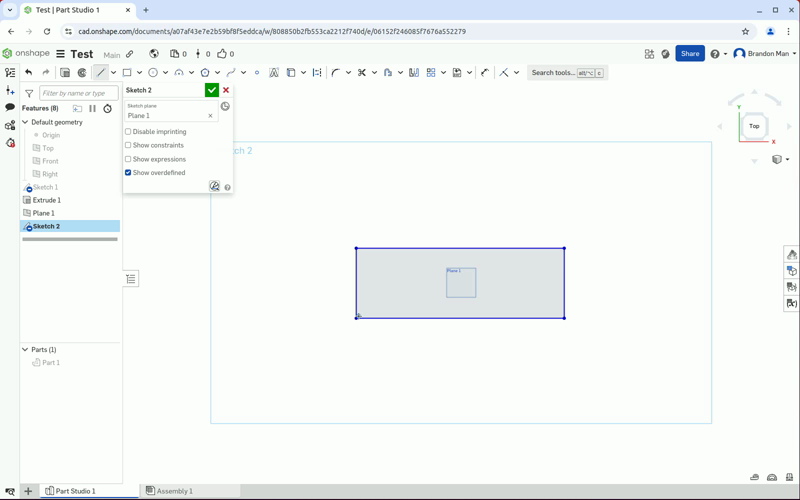
mouse_move(561, 315)
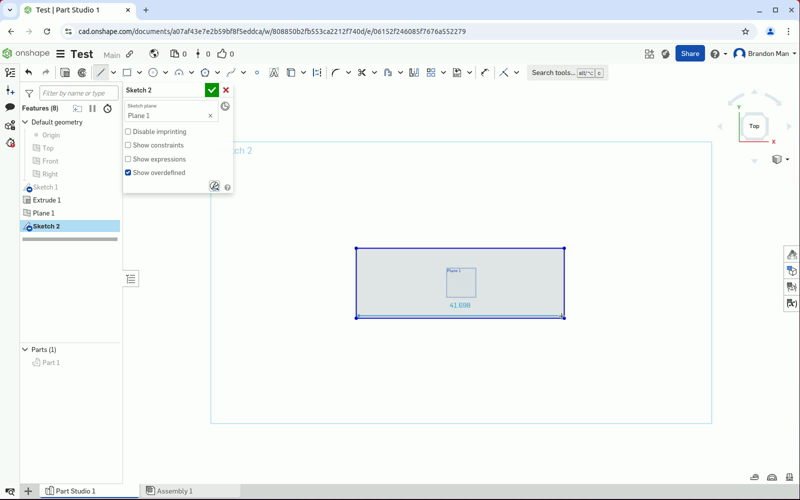
scroll(6)
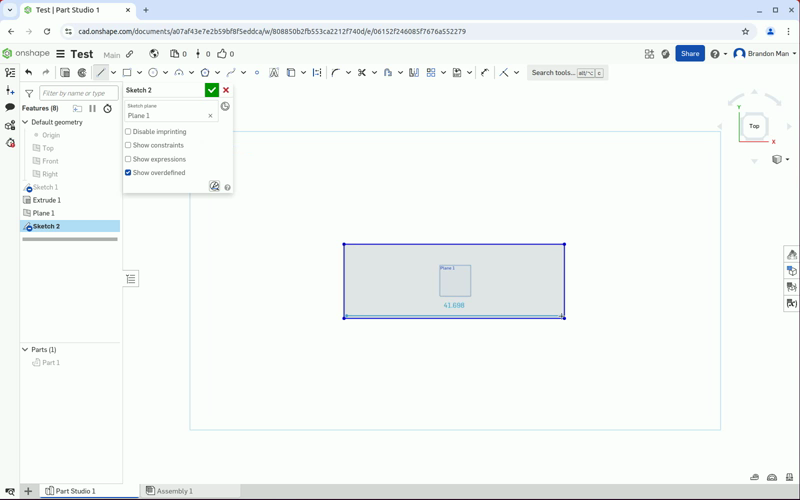
scroll(6)
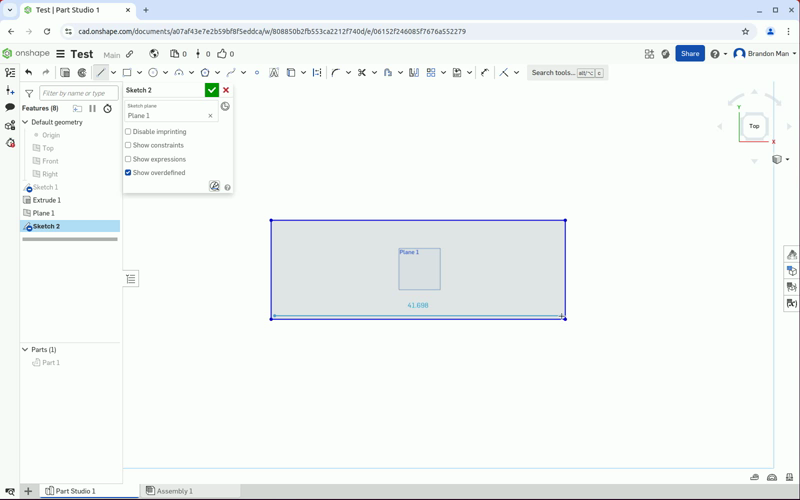
scroll(6)
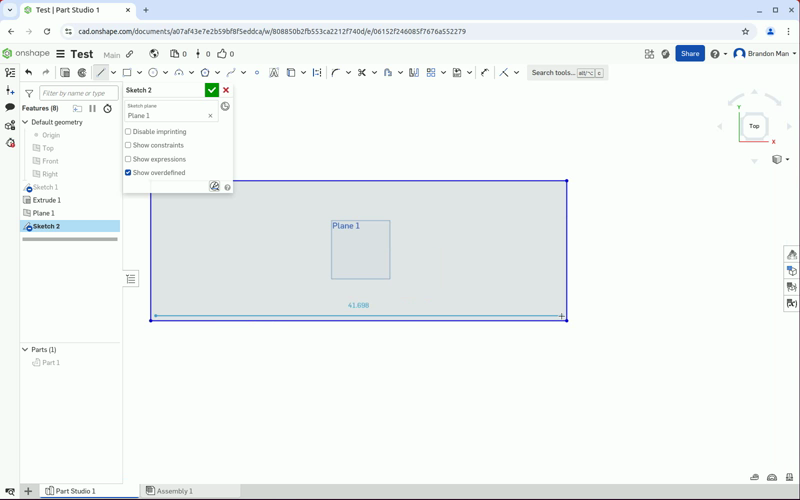
scroll(6)
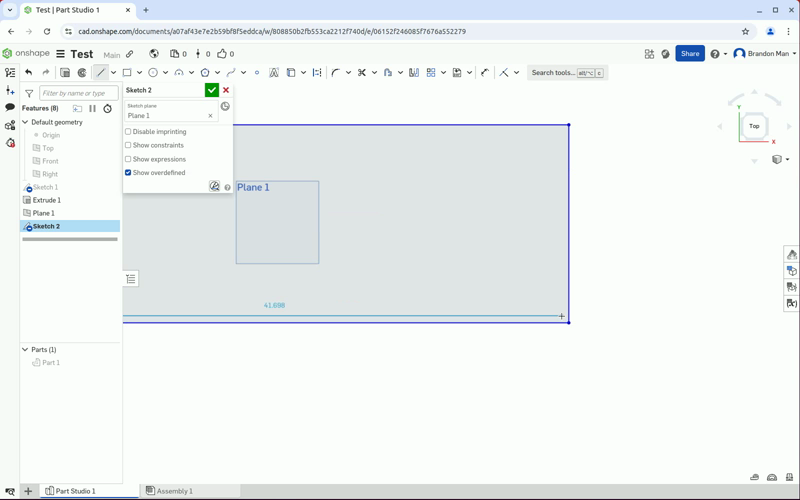
scroll(6)
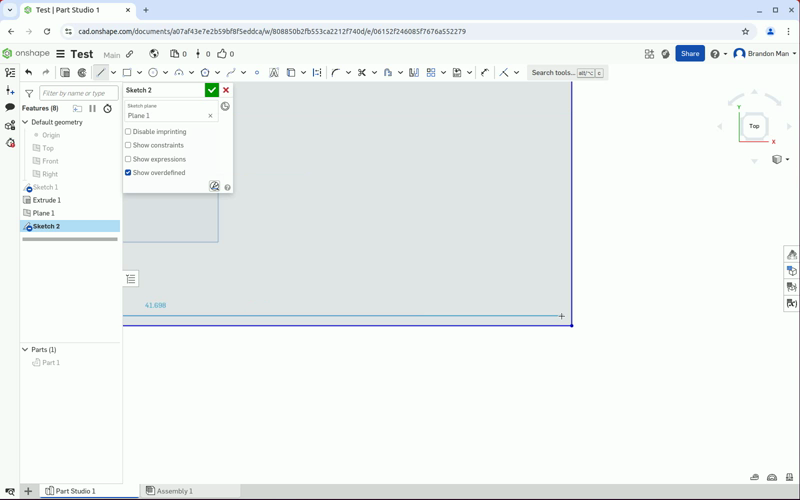
scroll(6)
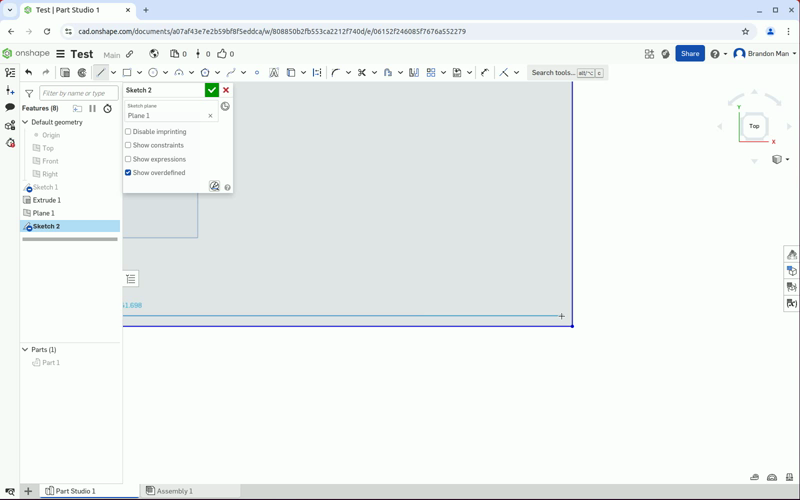
scroll(6)
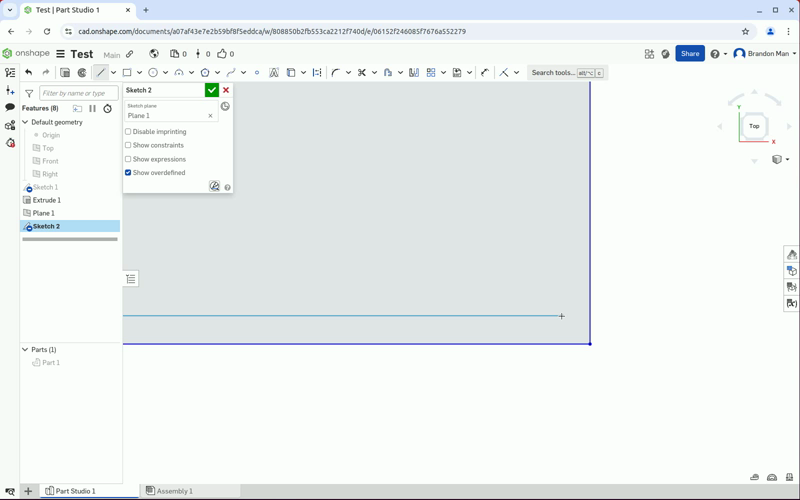
click(561, 315)
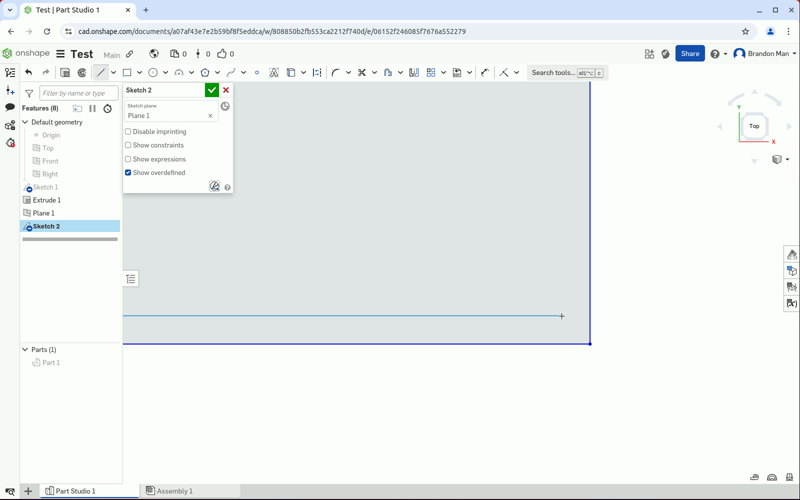
scroll(-6)
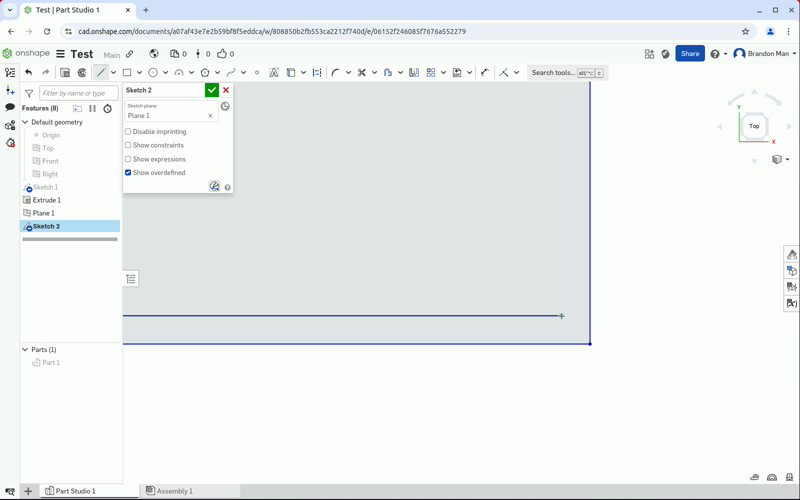
scroll(-6)
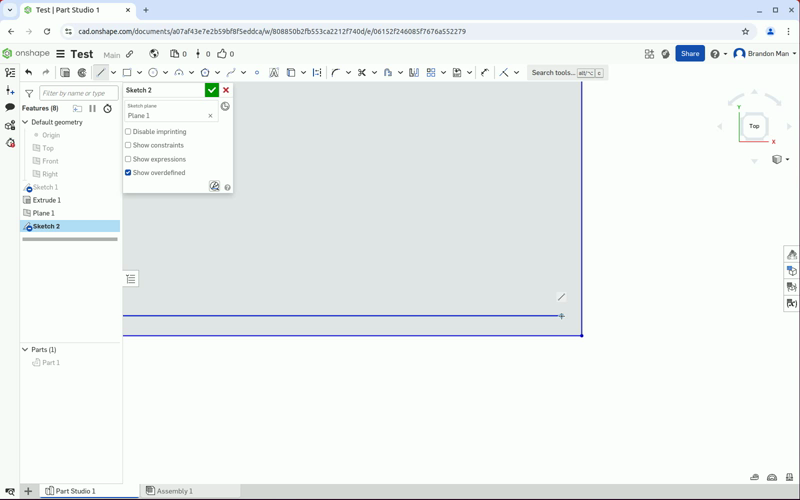
scroll(-6)
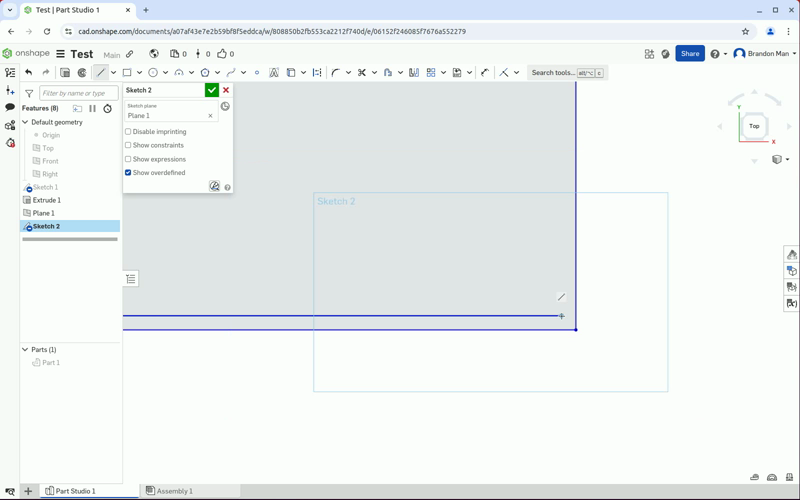
scroll(-6)
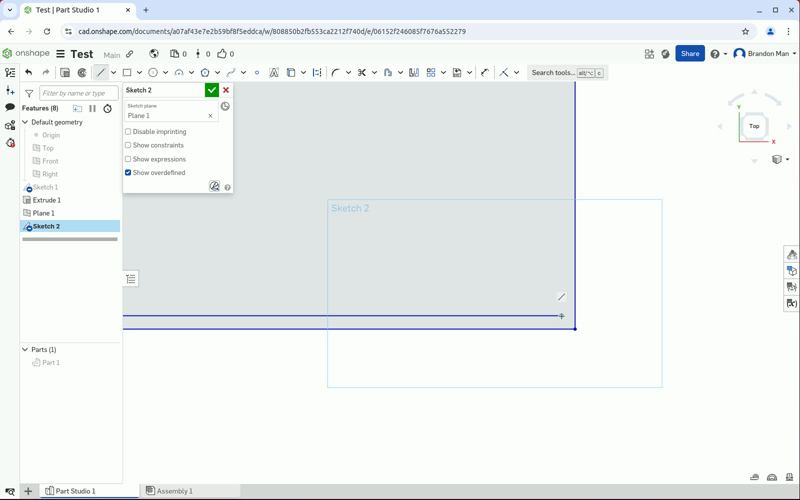
scroll(-6)
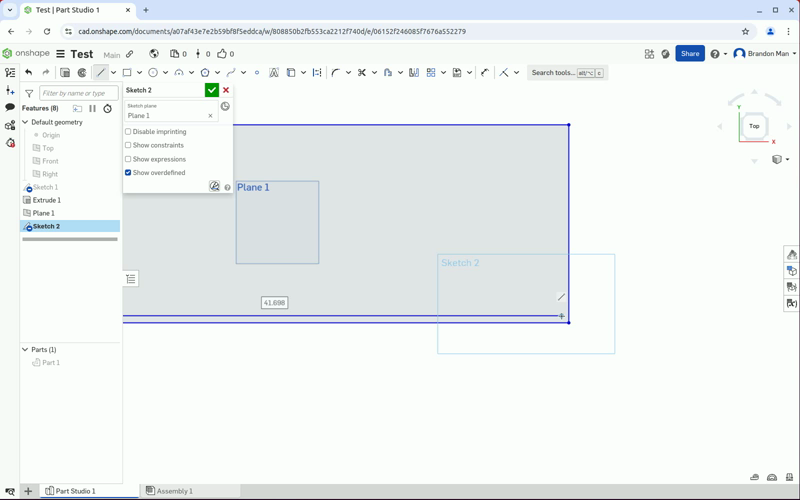
scroll(-6)
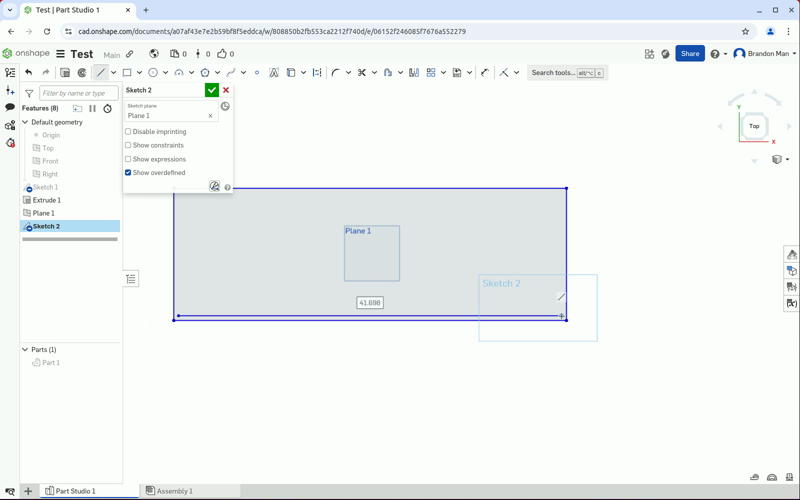
scroll(-6)
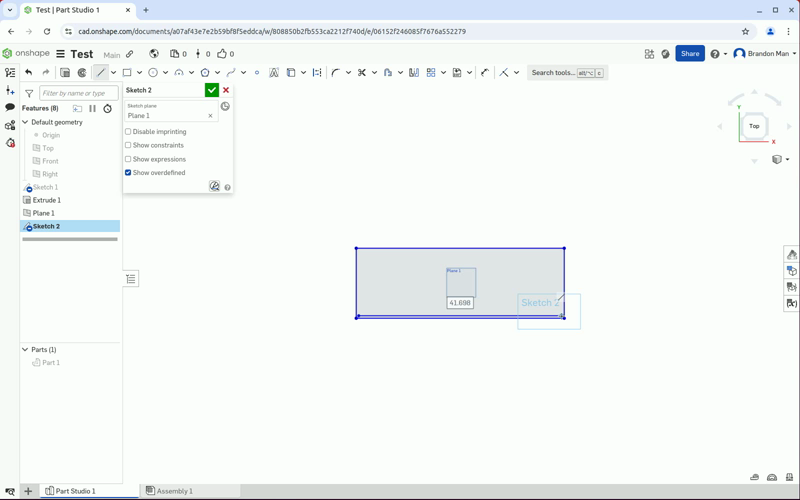
key_up(shift)
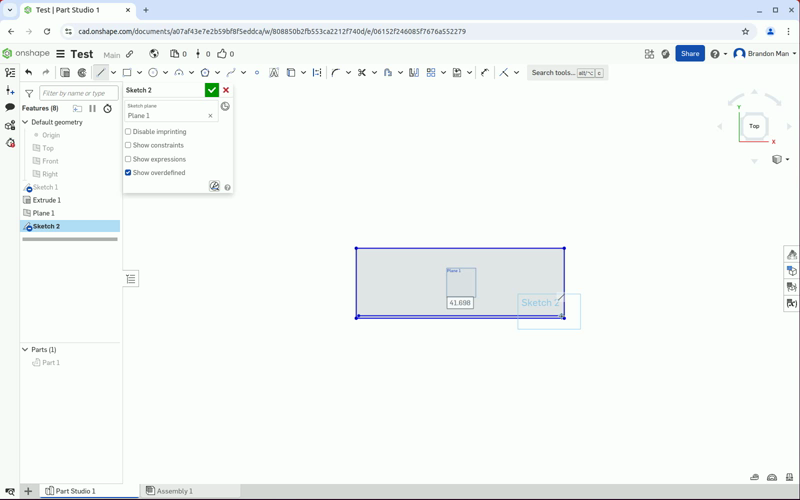
key_down(shift)
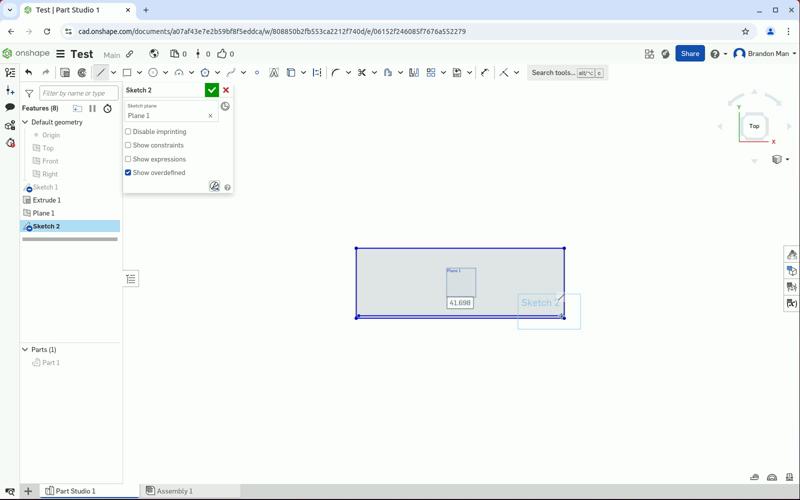
mouse_move(561, 250)
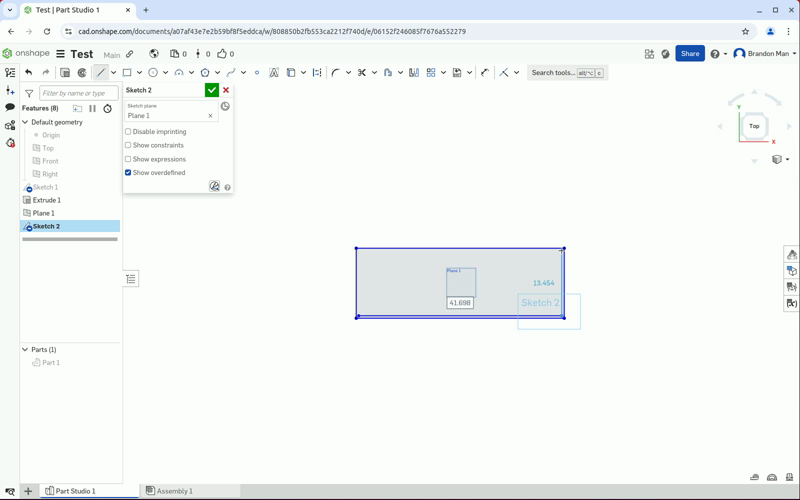
scroll(6)
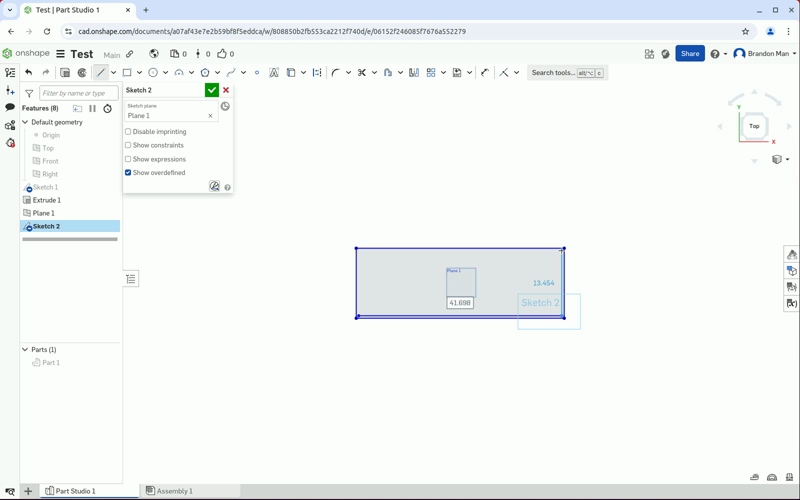
scroll(6)
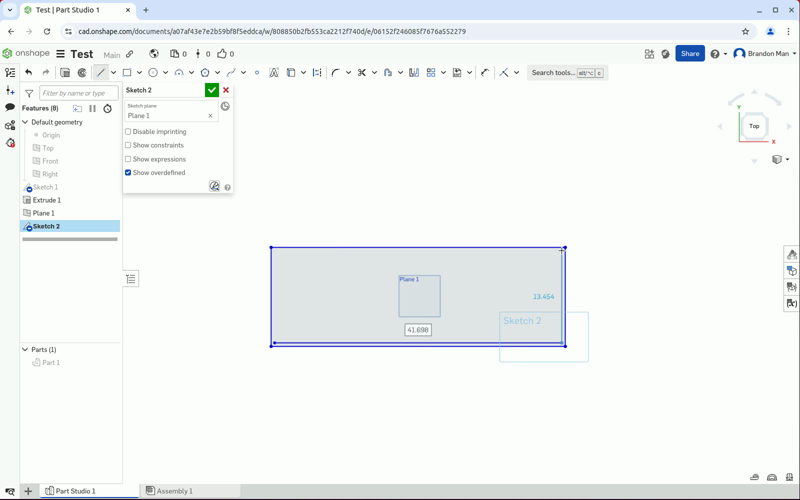
scroll(6)
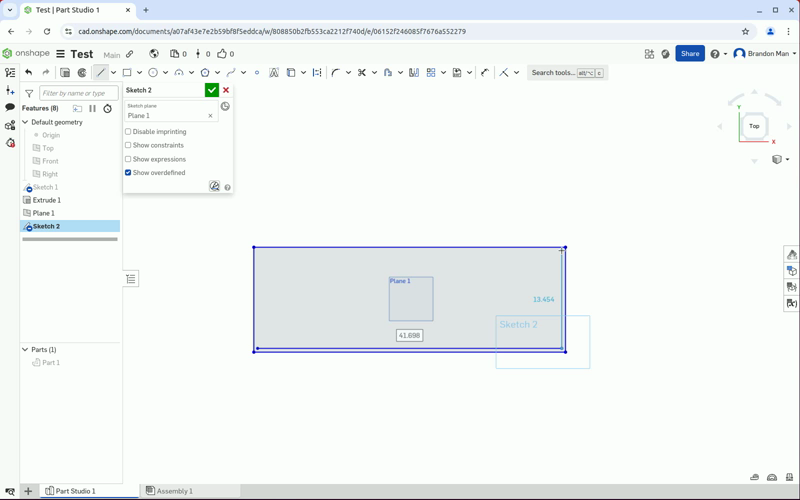
scroll(6)
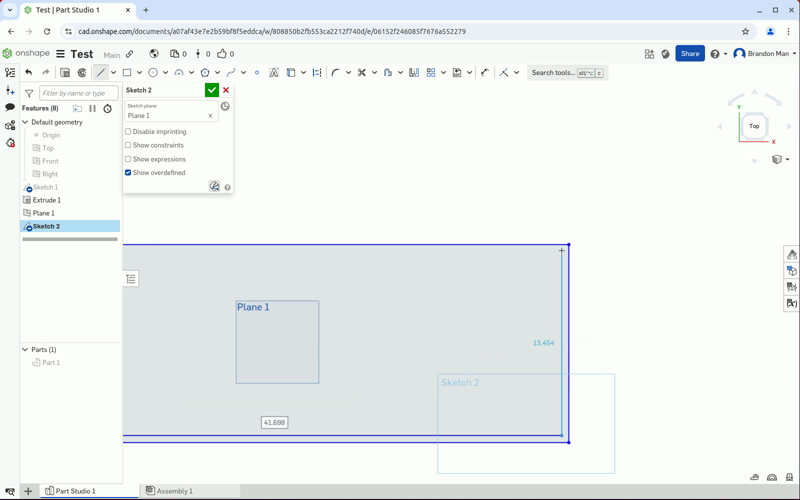
scroll(6)
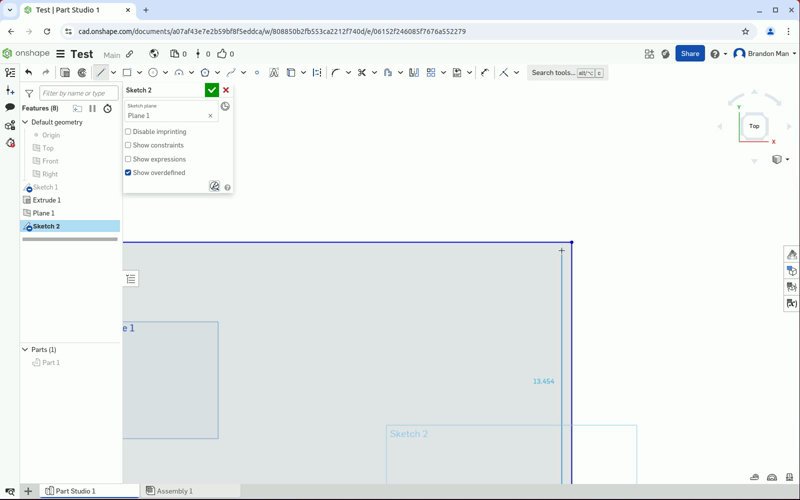
scroll(6)
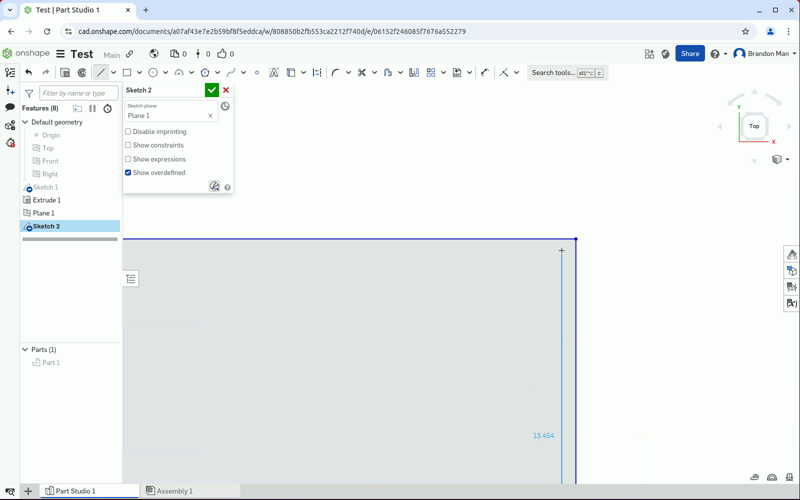
scroll(6)
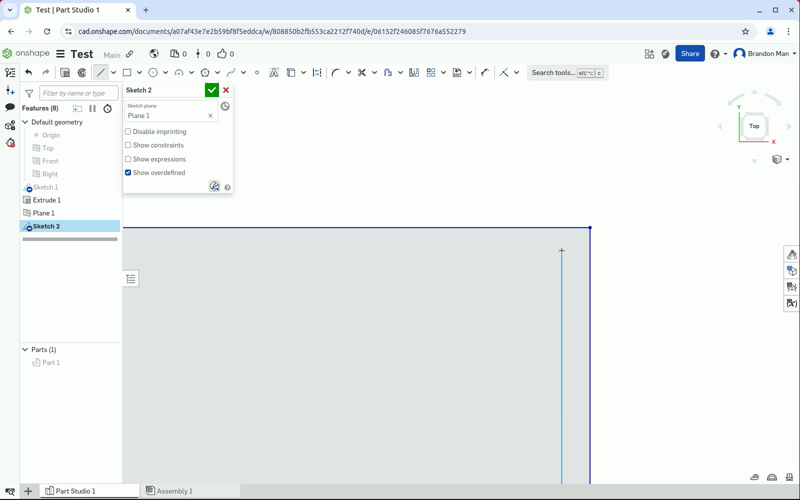
click(561, 250)
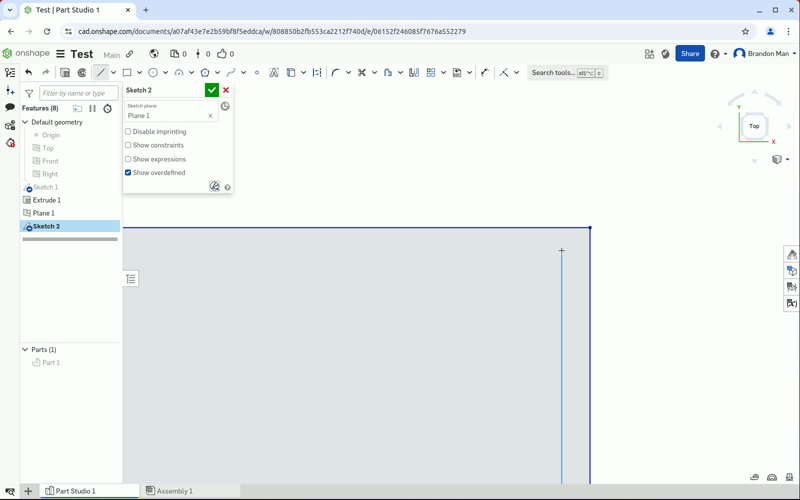
scroll(-6)
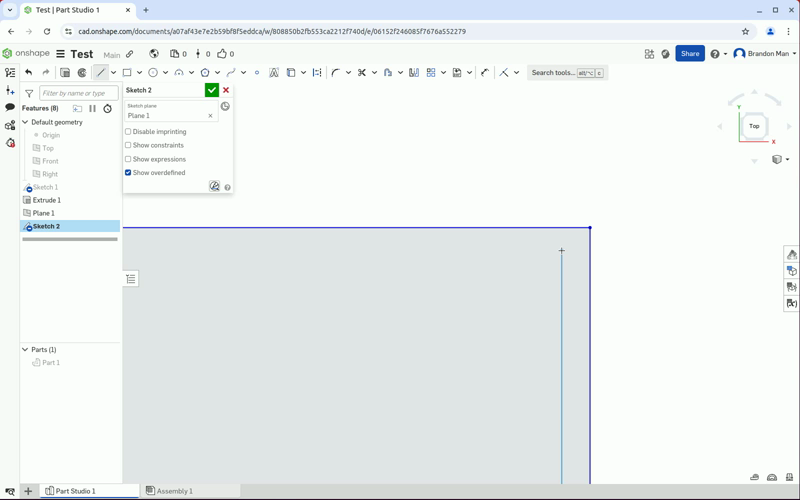
scroll(-6)
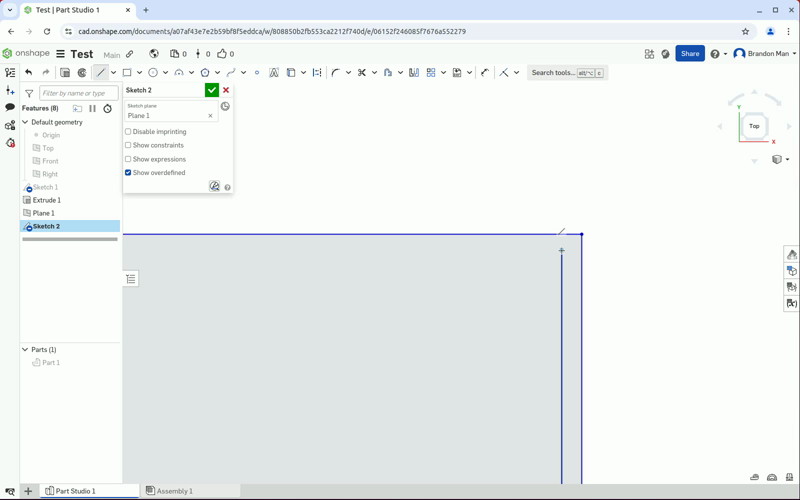
scroll(-6)
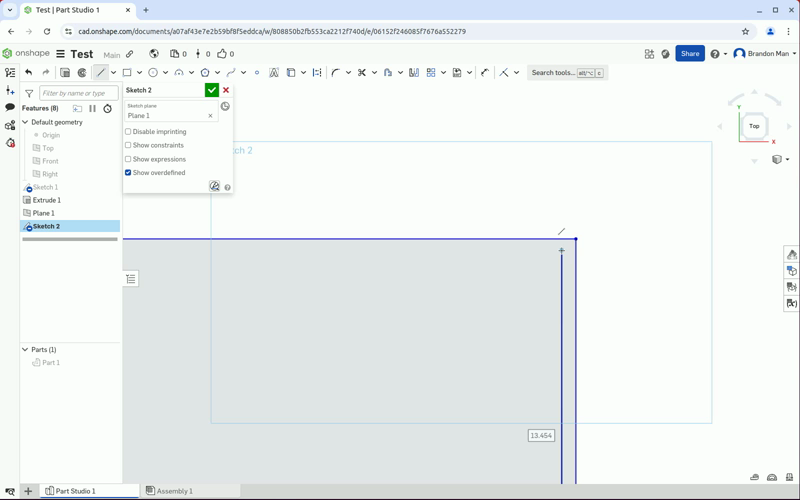
scroll(-6)
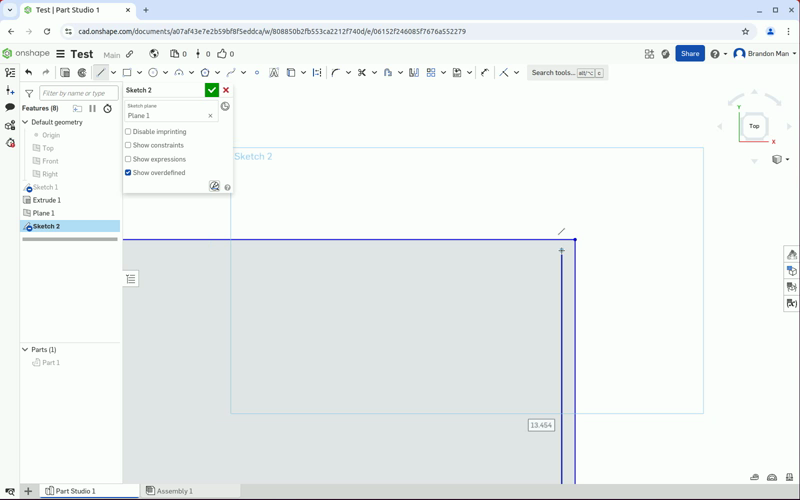
scroll(-6)
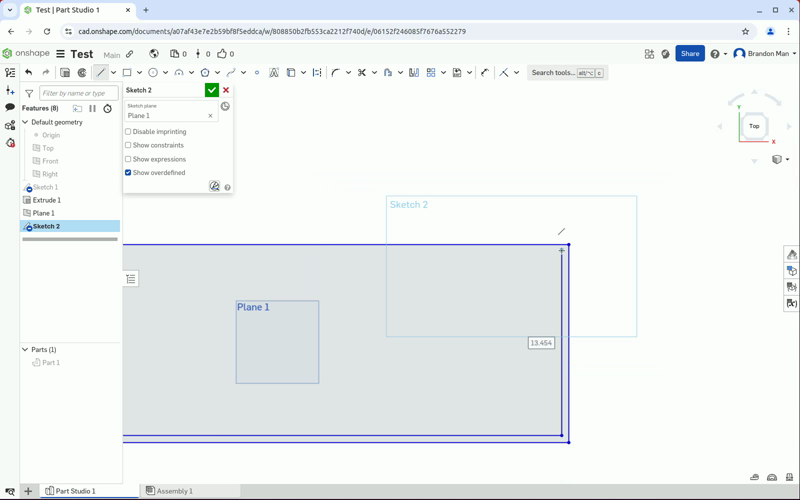
scroll(-6)
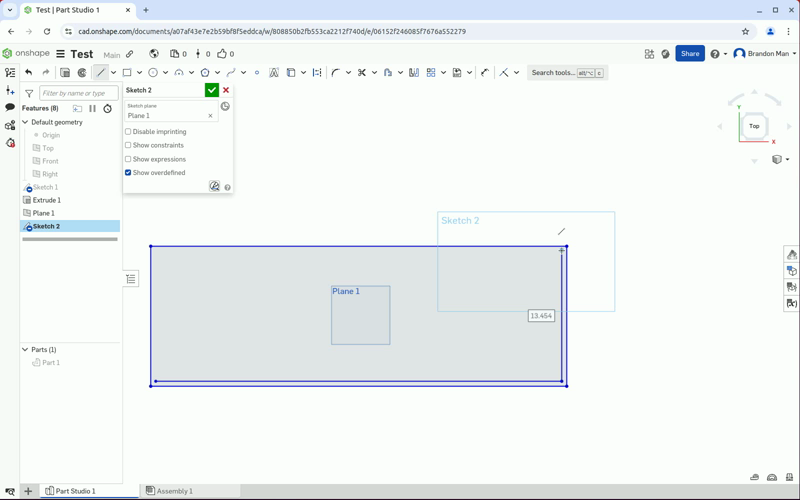
scroll(-6)
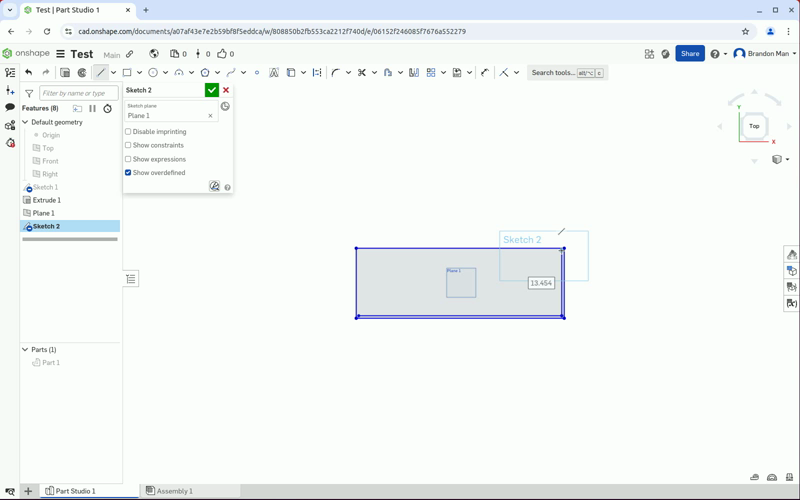
key_up(shift)
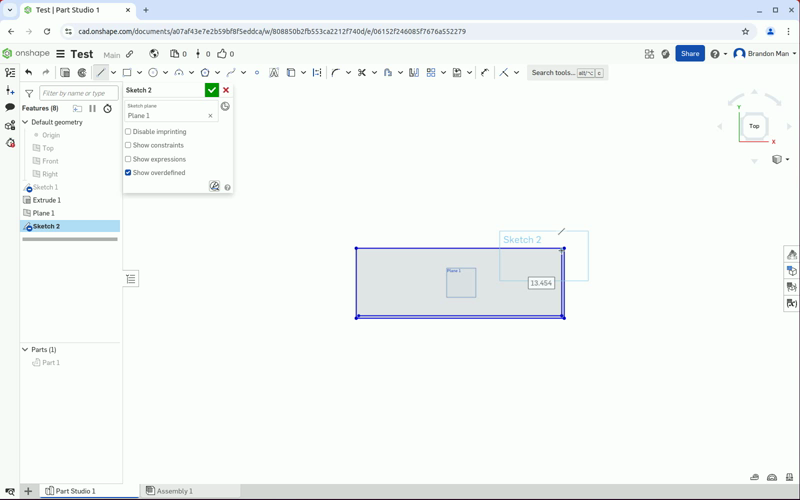
key_down(shift)
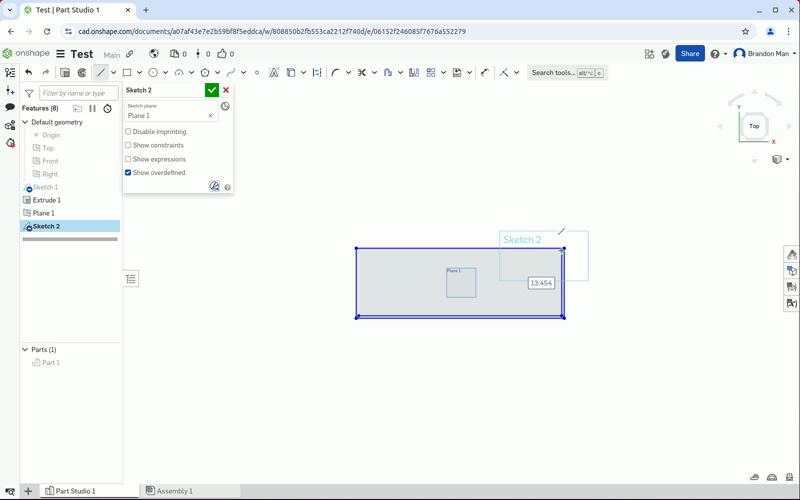
mouse_move(358, 250)
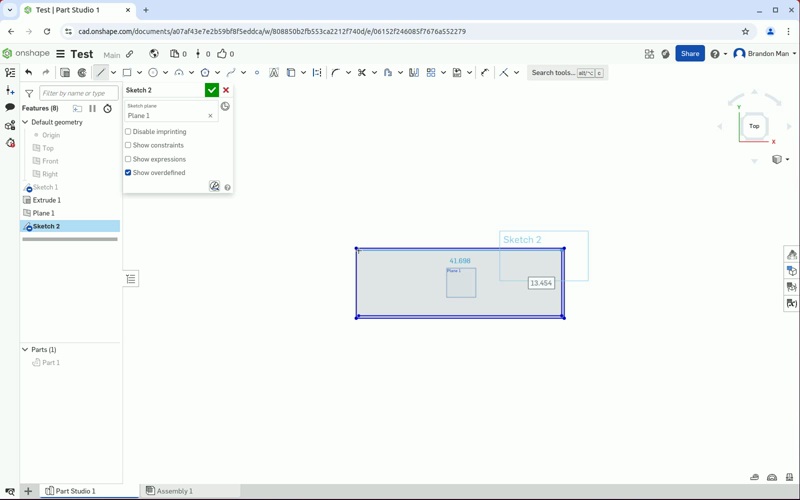
scroll(6)
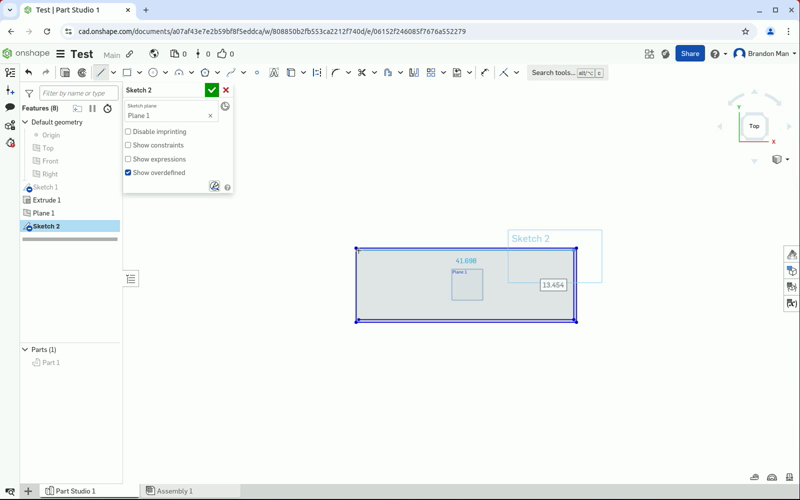
scroll(6)
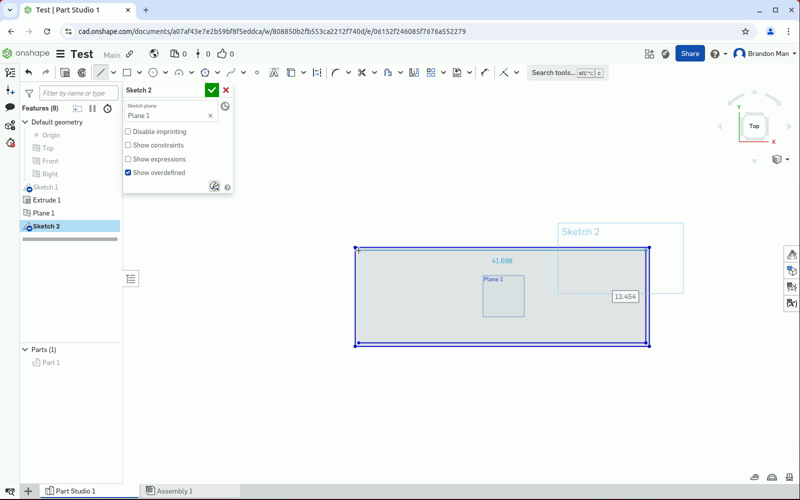
scroll(6)
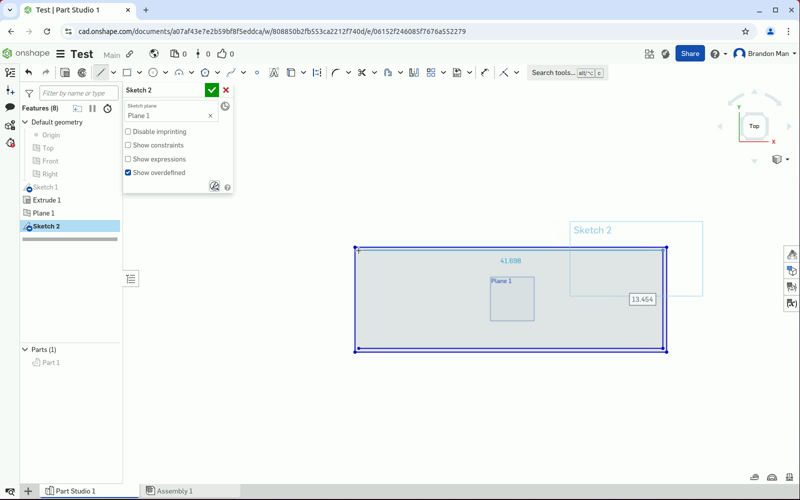
scroll(6)
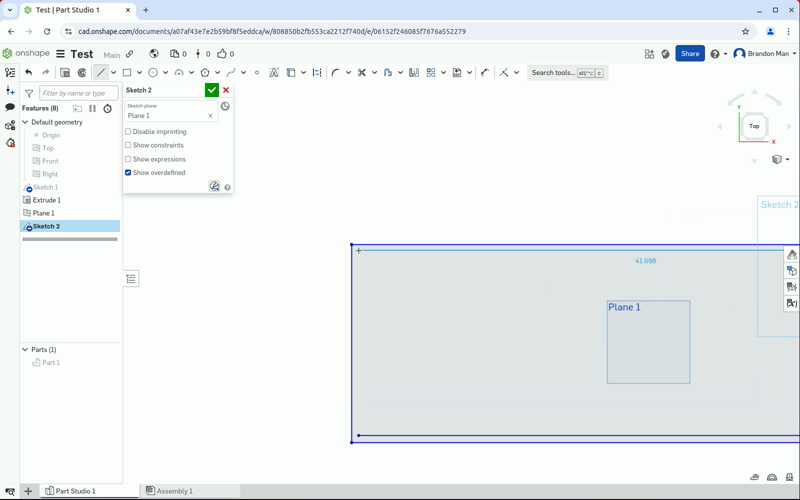
scroll(6)
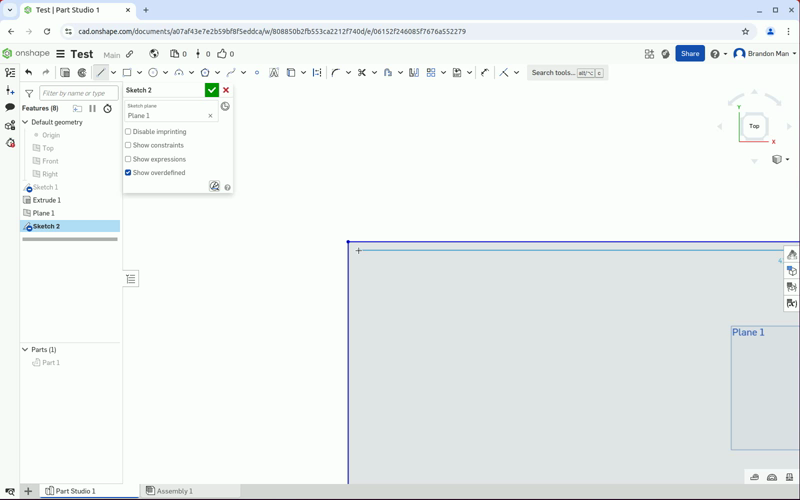
scroll(6)
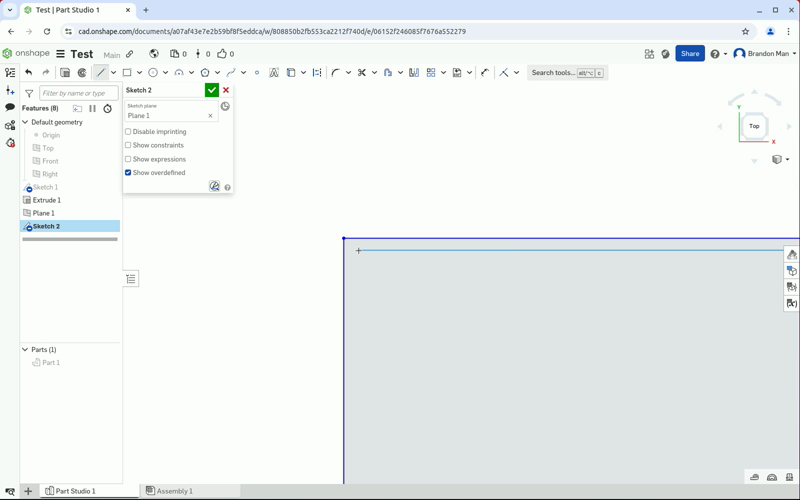
scroll(6)
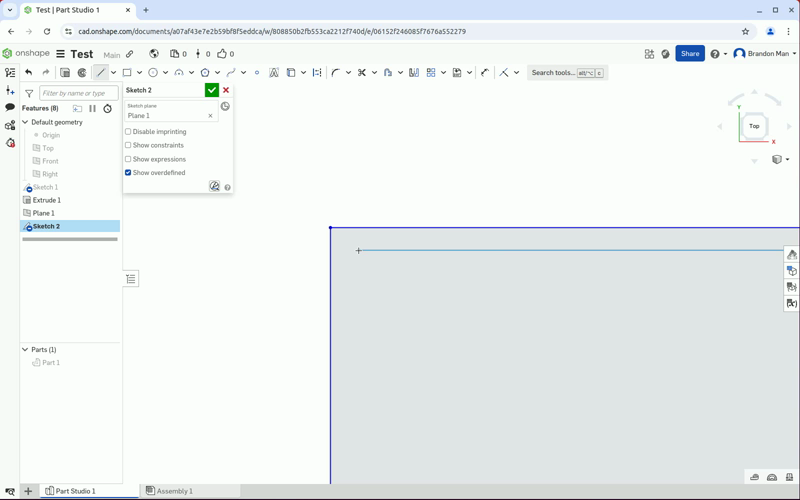
click(358, 250)
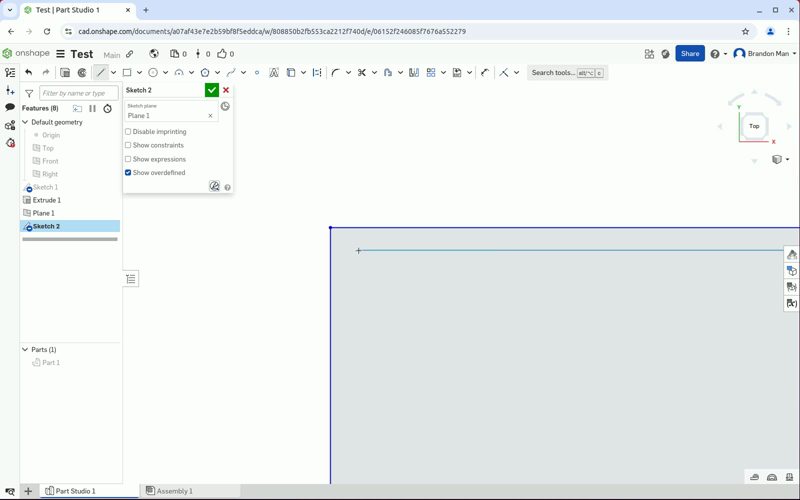
scroll(-6)
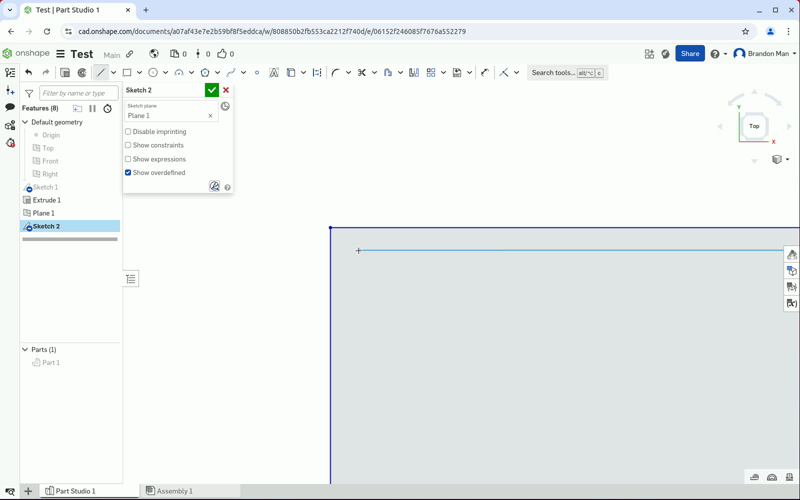
scroll(-6)
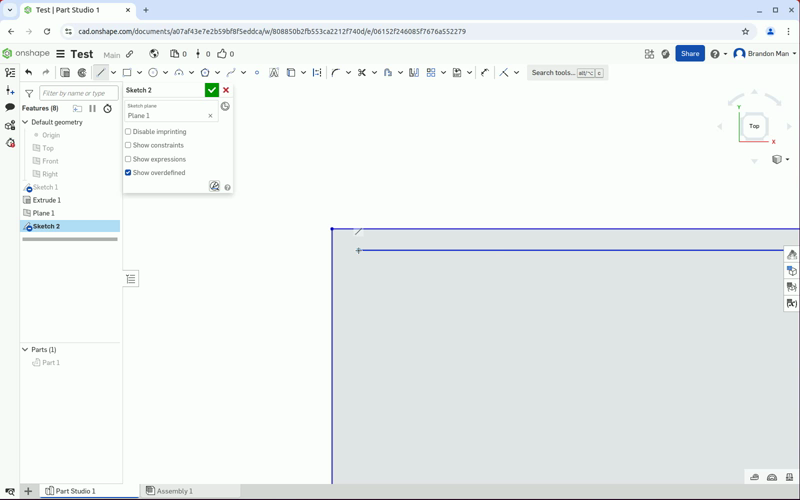
scroll(-6)
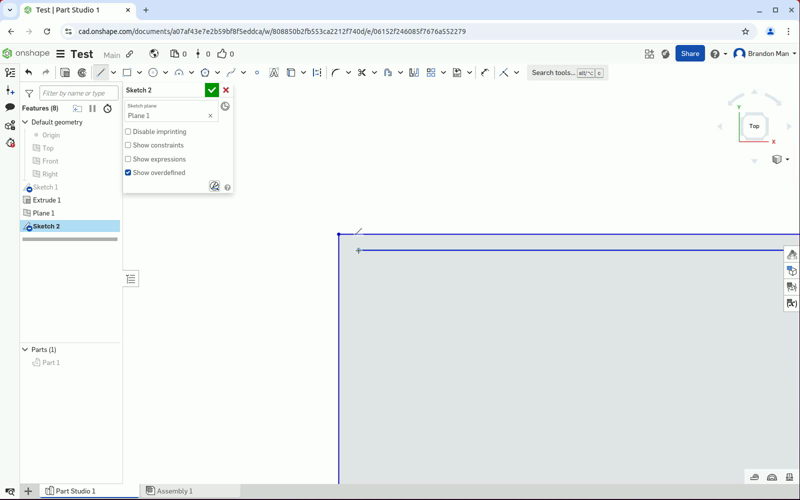
scroll(-6)
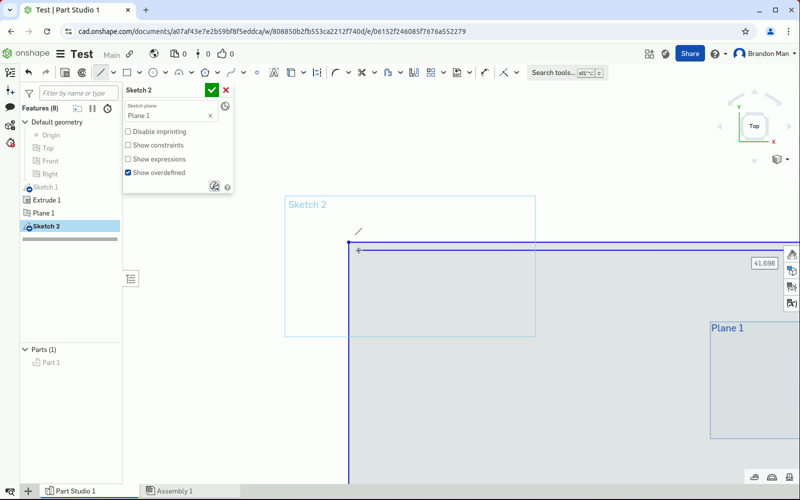
scroll(-6)
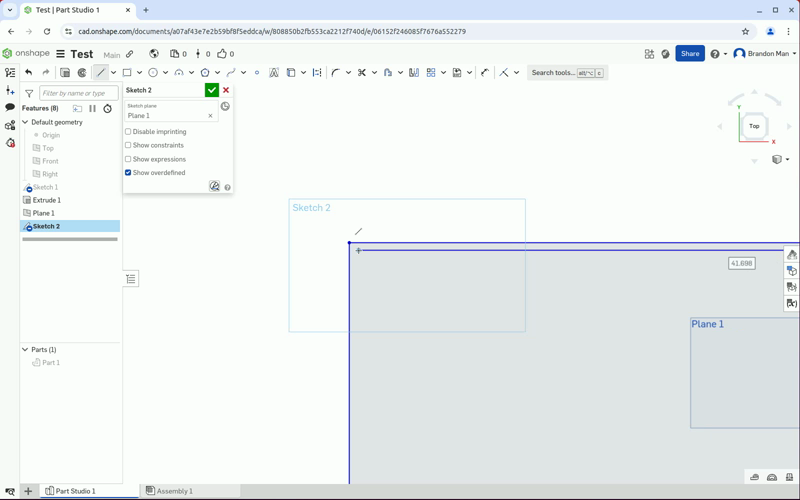
scroll(-6)
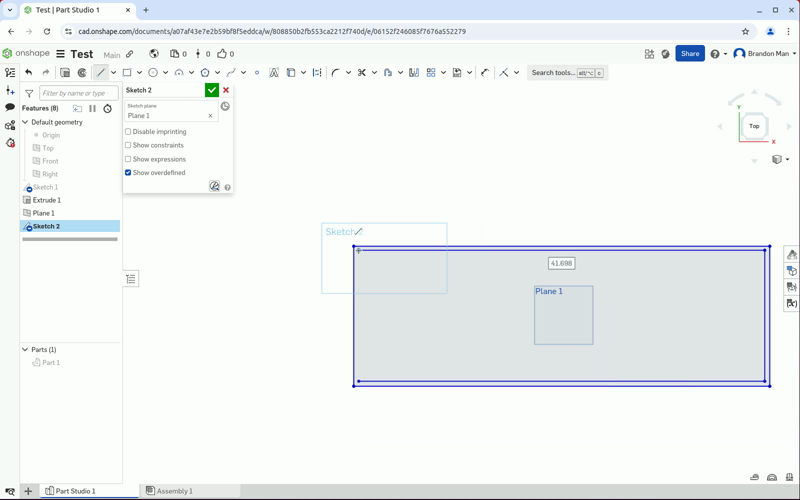
scroll(-6)
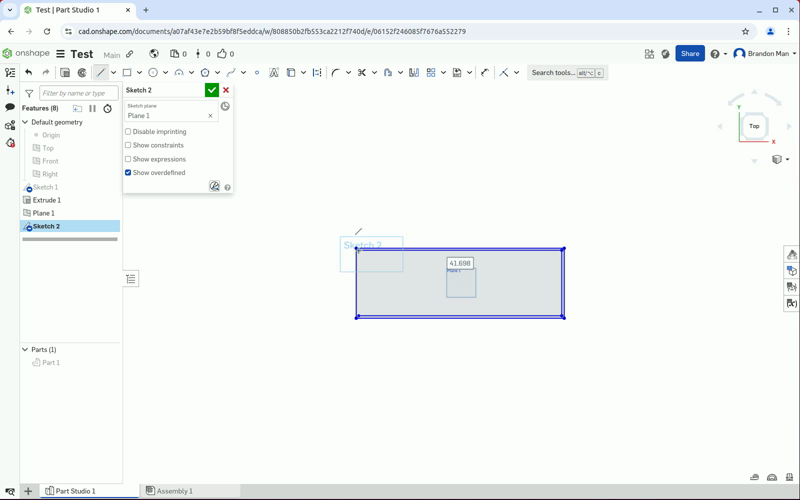
key_up(shift)
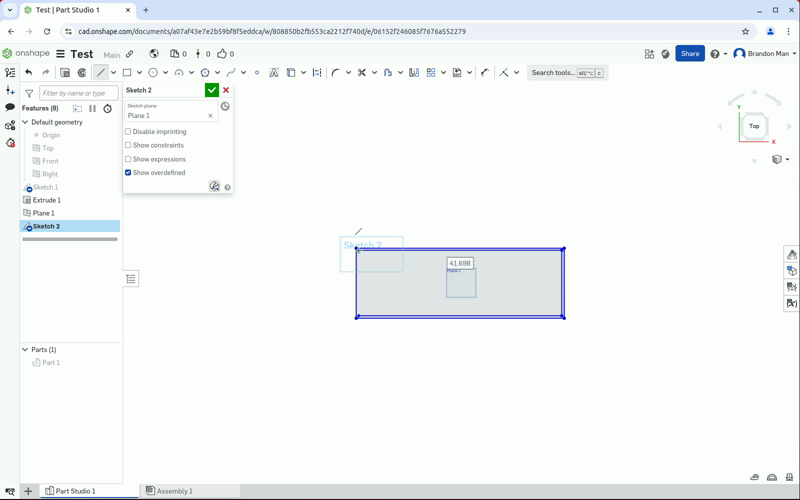
key_down(shift)
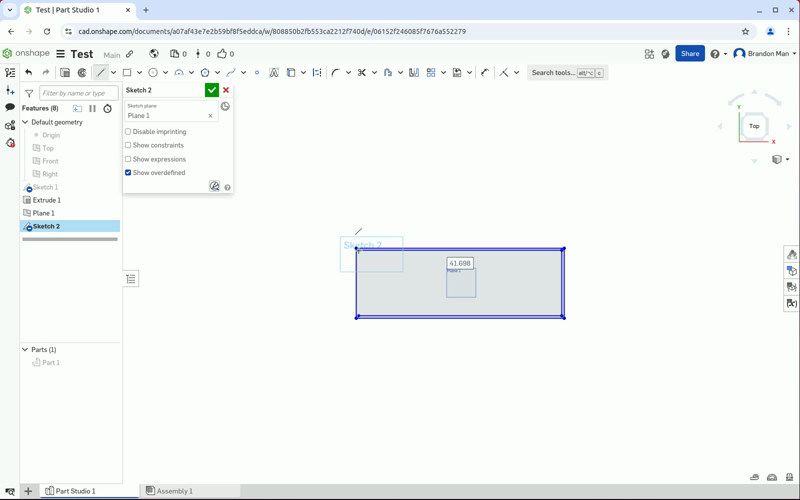
mouse_move(358, 315)
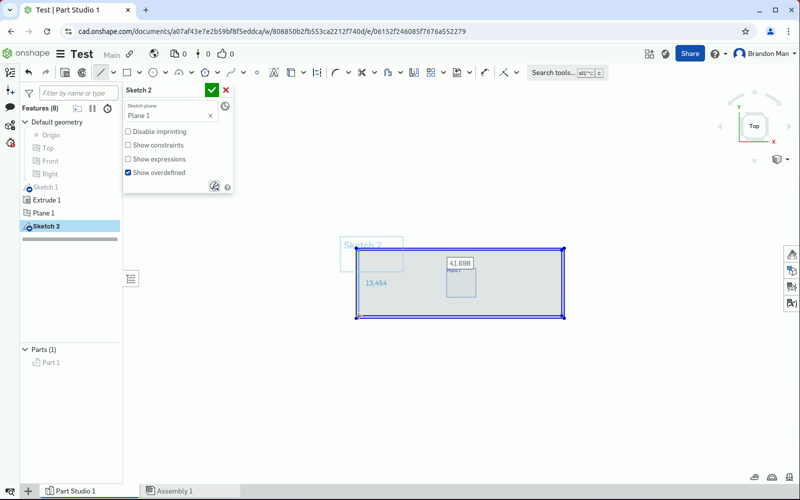
scroll(6)
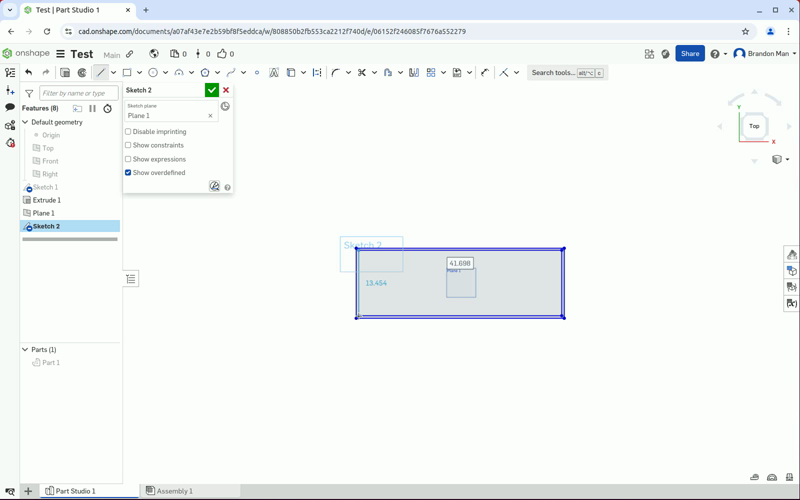
scroll(6)
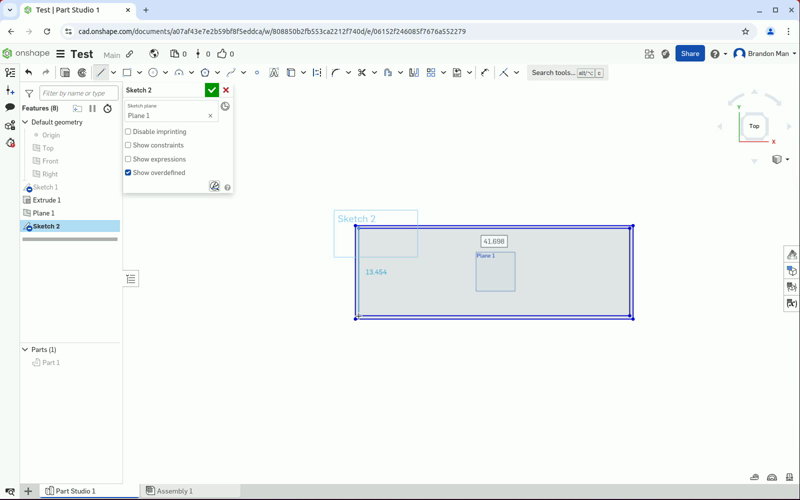
scroll(6)
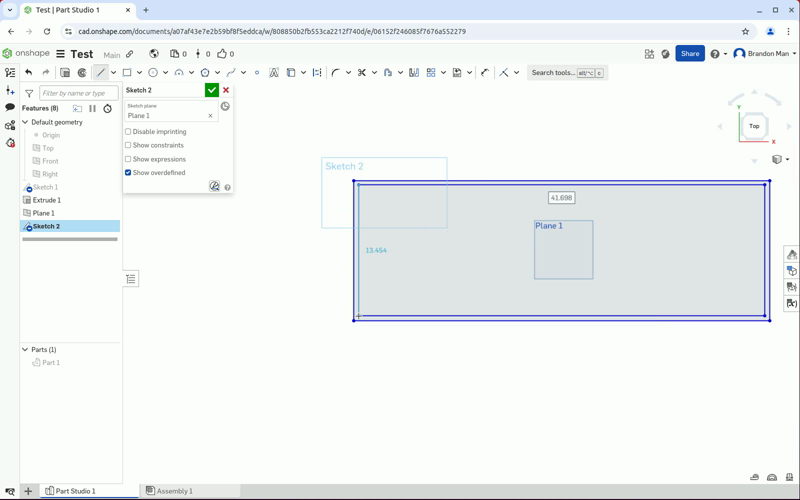
scroll(6)
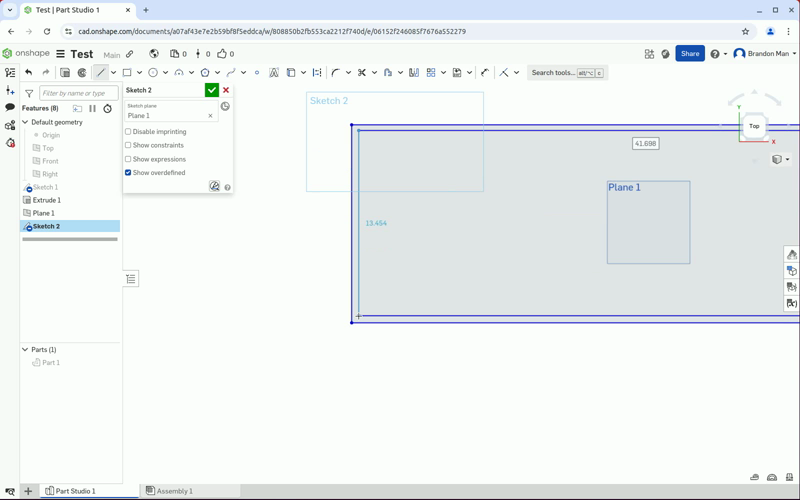
scroll(6)
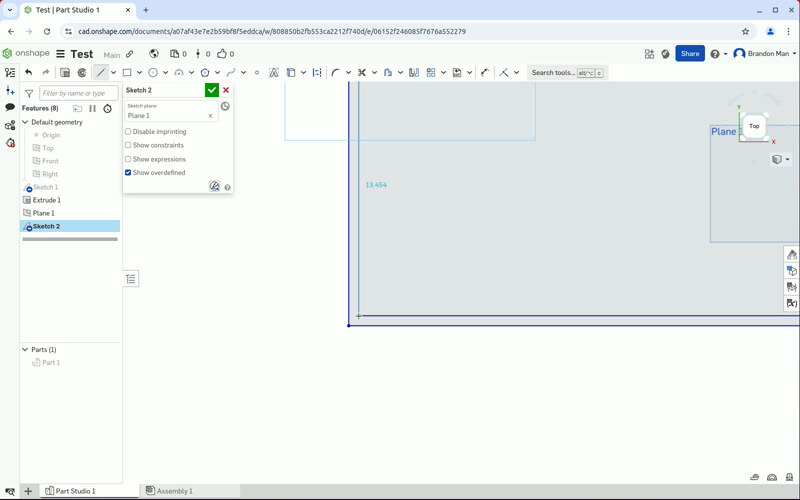
scroll(6)
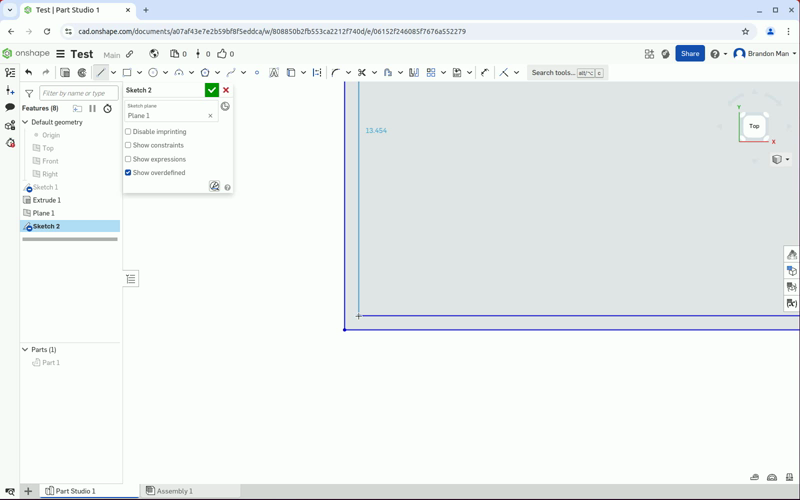
scroll(6)
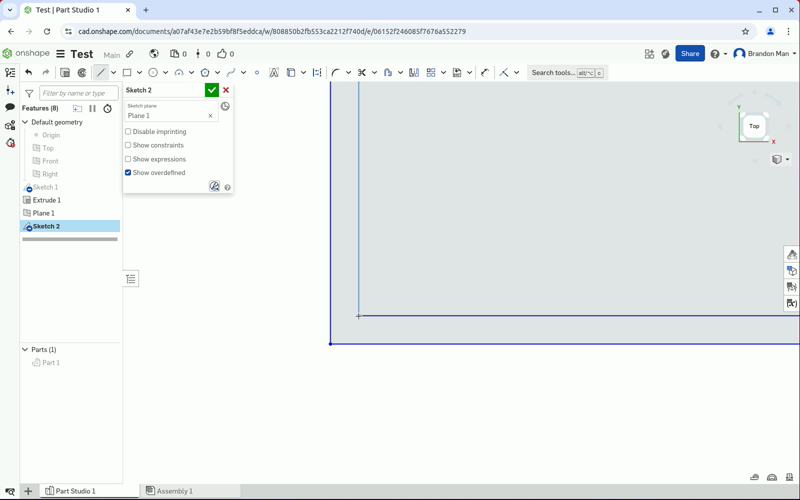
key_up(shift)
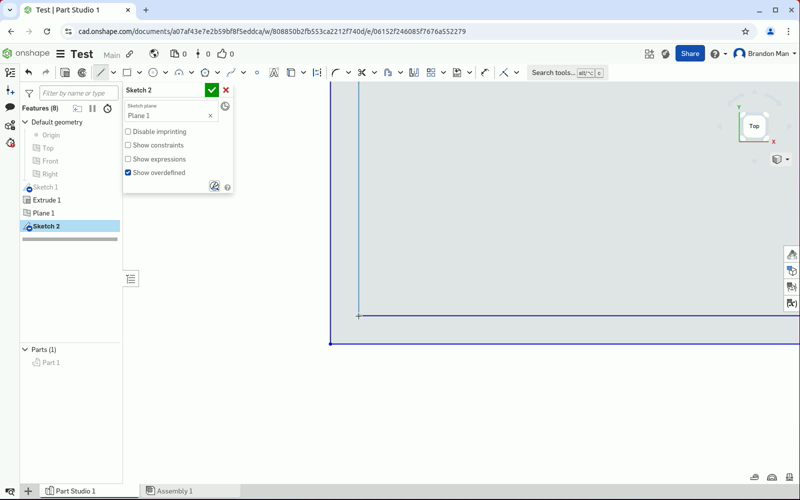
click(358, 315)
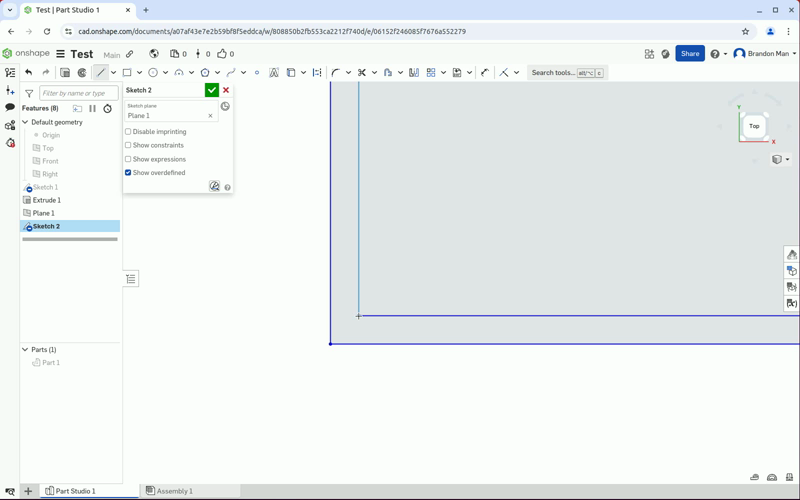
scroll(-6)
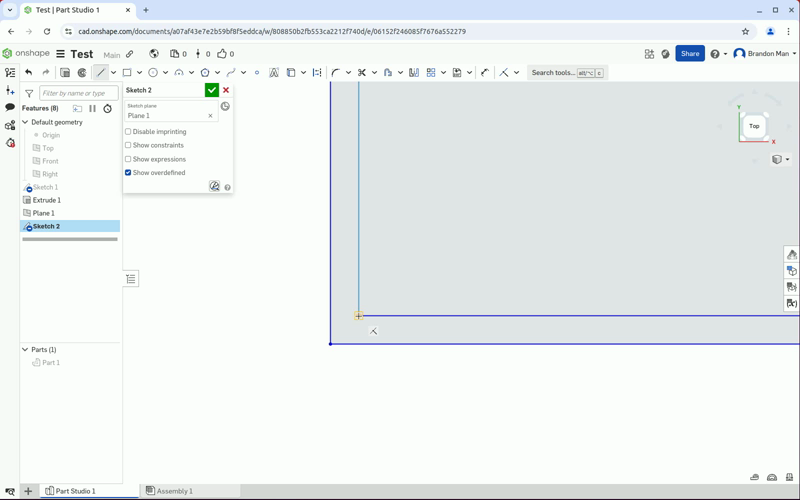
scroll(-6)
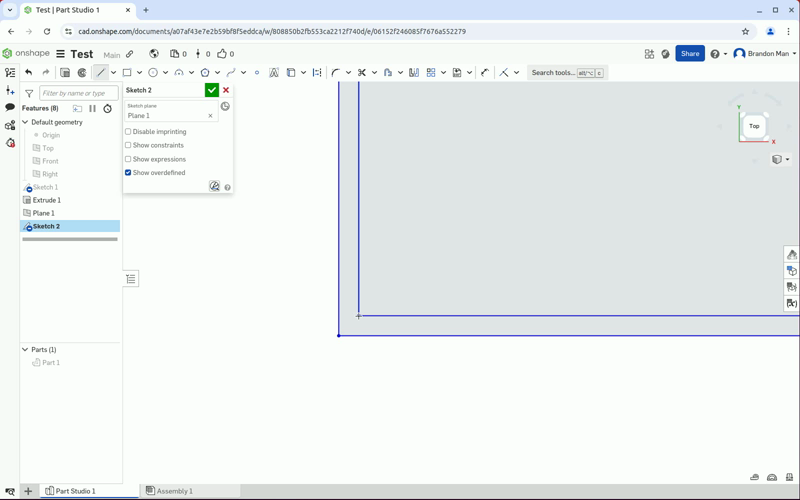
scroll(-6)
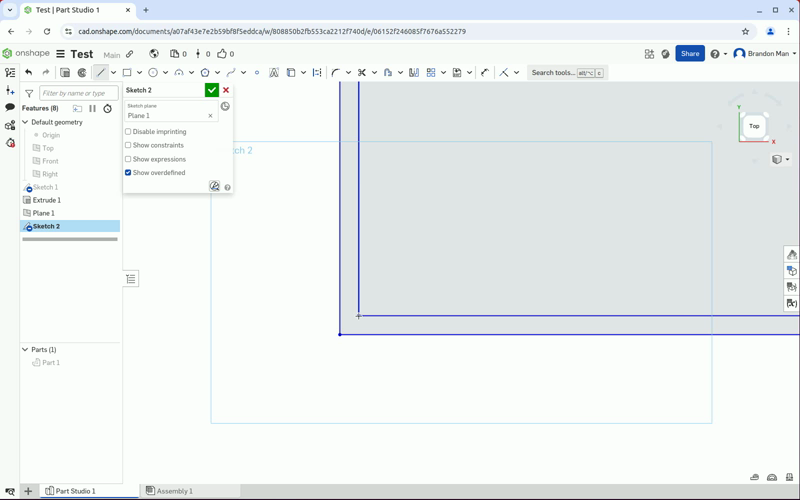
scroll(-6)
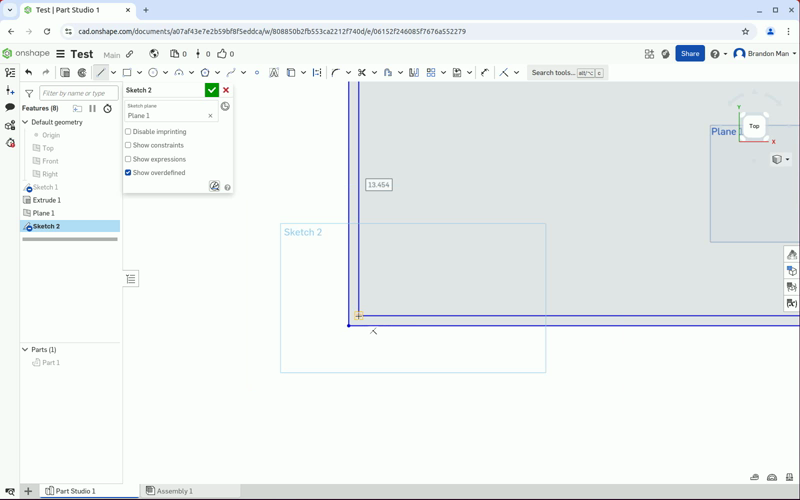
scroll(-6)
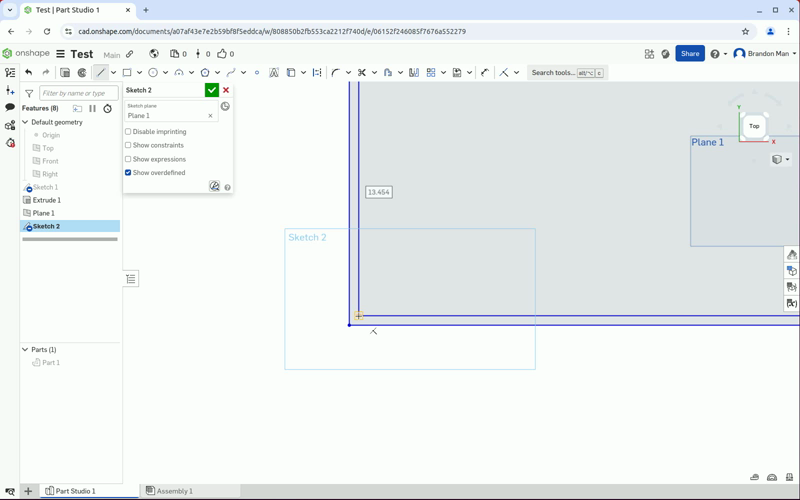
scroll(-6)
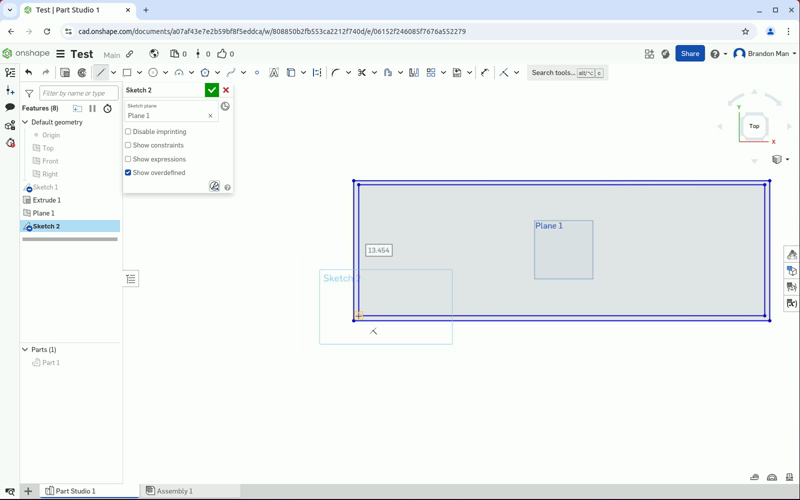
scroll(-6)
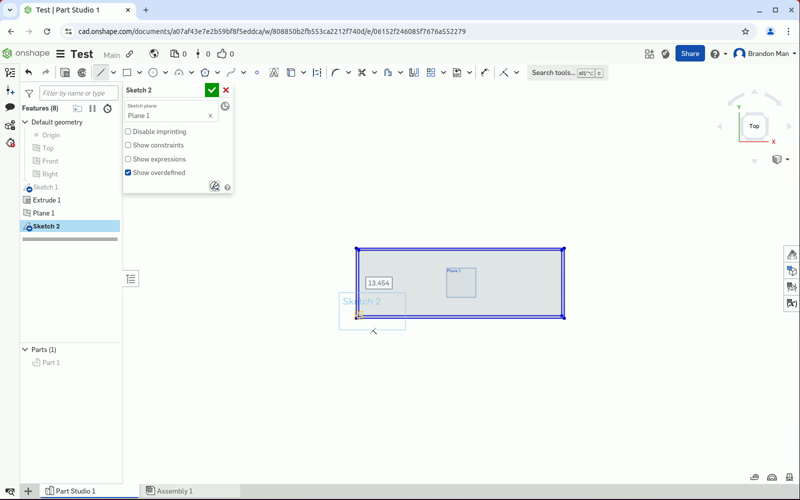
key(esc)
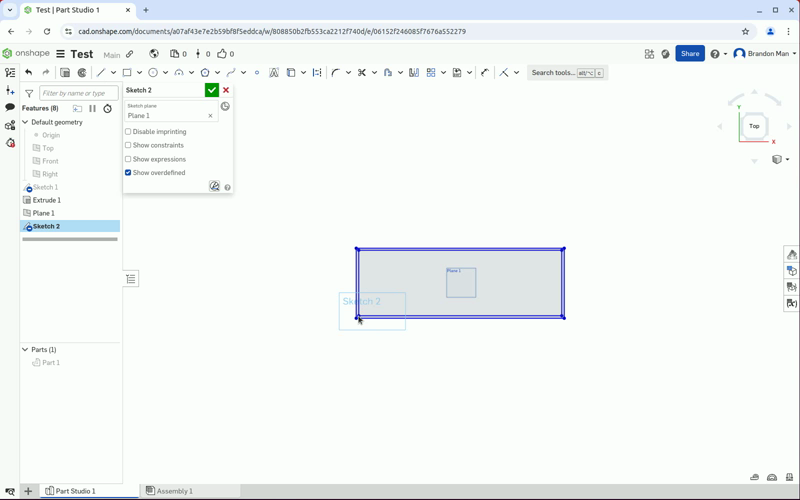
mouse_move(423, 317)
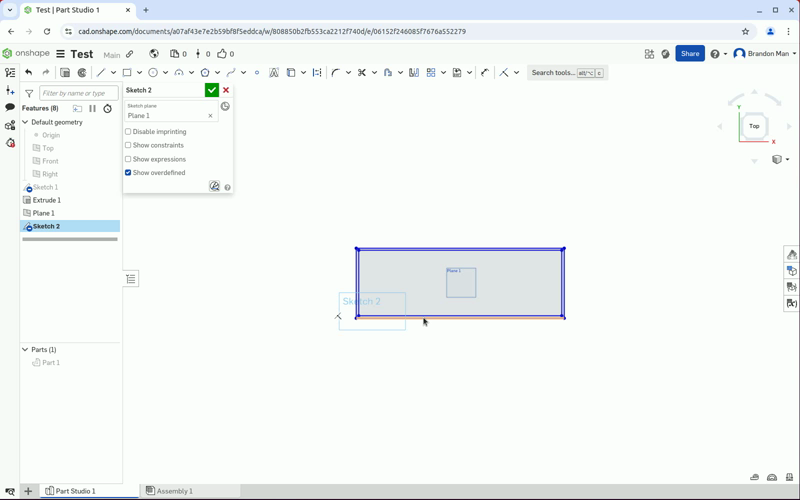
scroll(6)
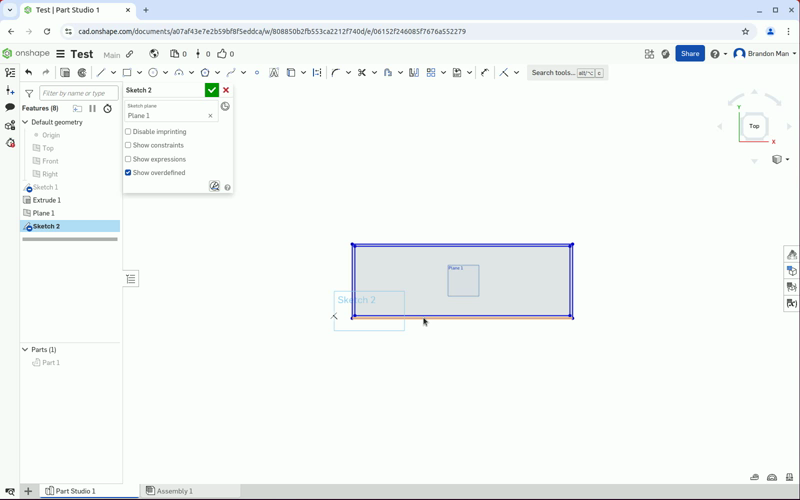
scroll(6)
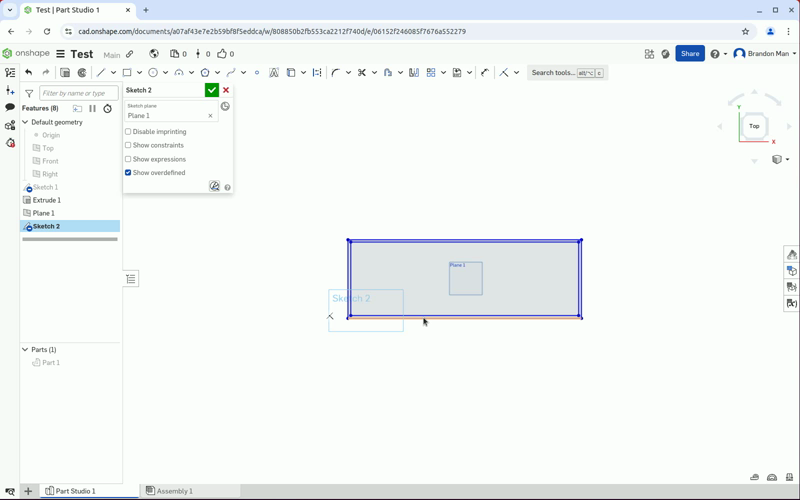
scroll(6)
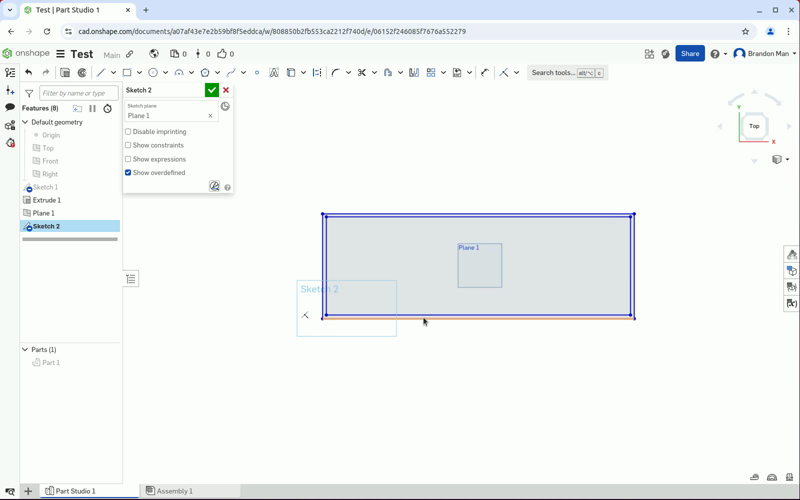
scroll(6)
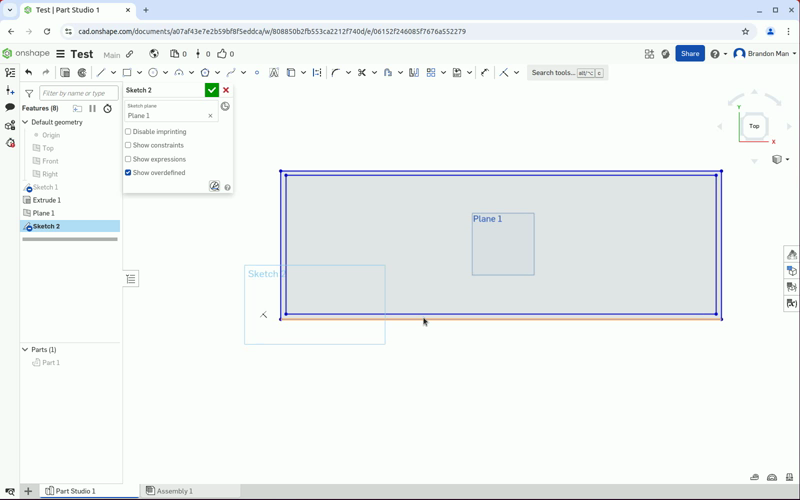
scroll(6)
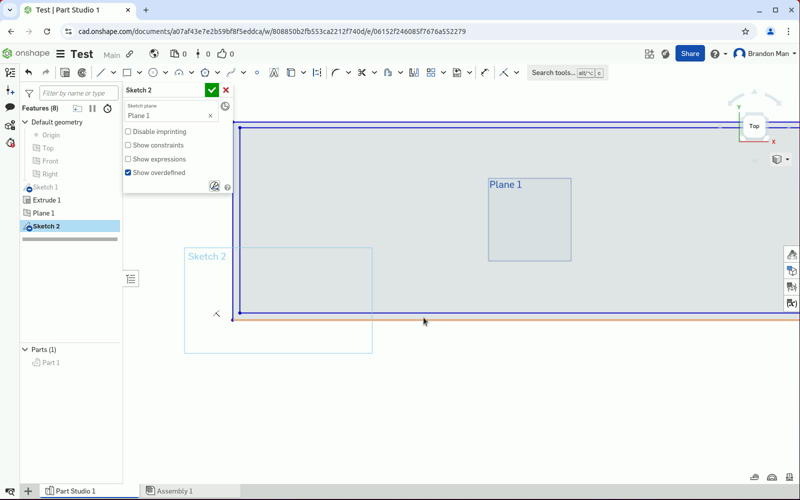
scroll(6)
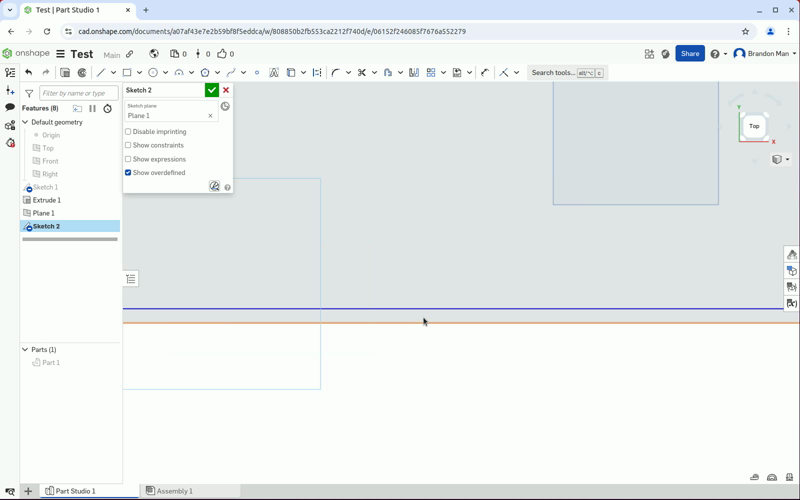
scroll(6)
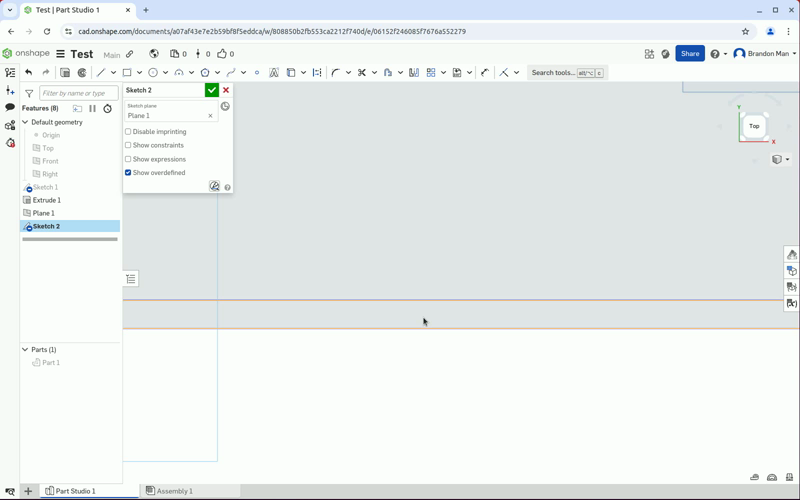
click(423, 317)
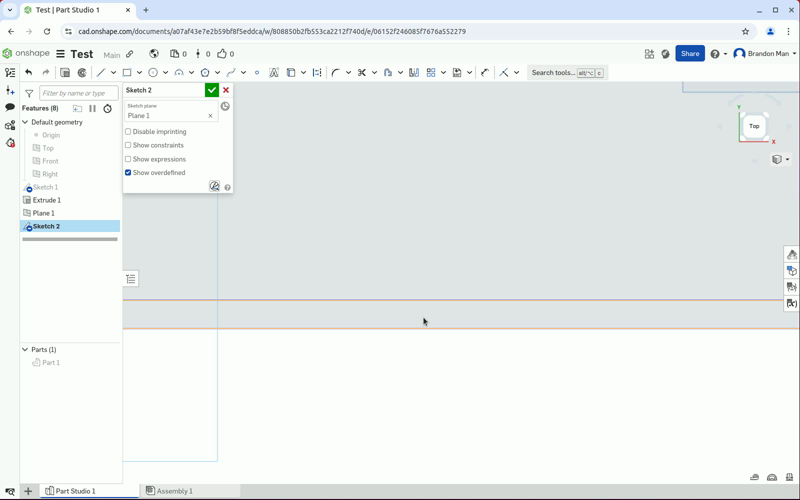
scroll(-6)
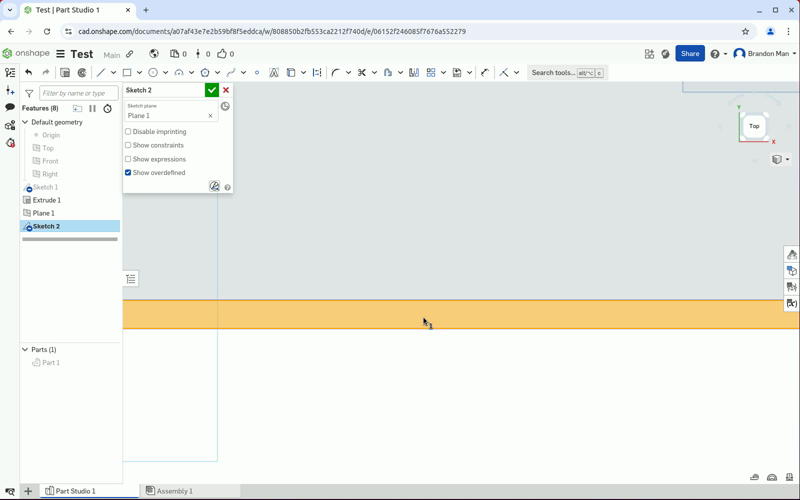
scroll(-6)
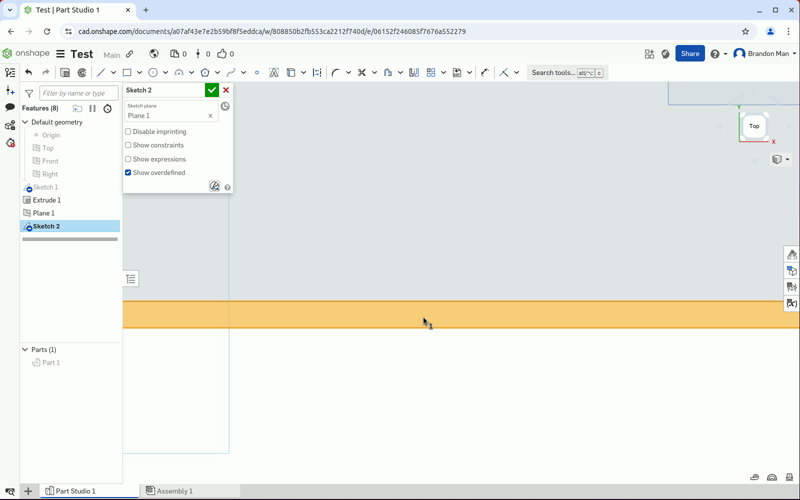
scroll(-6)
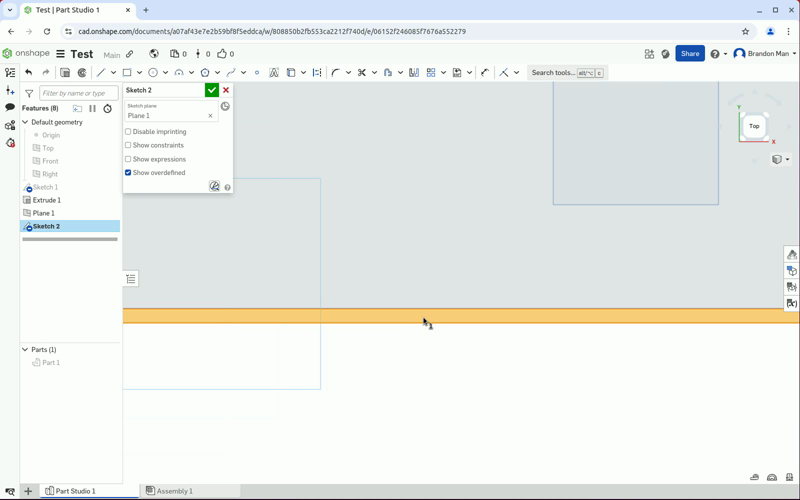
scroll(-6)
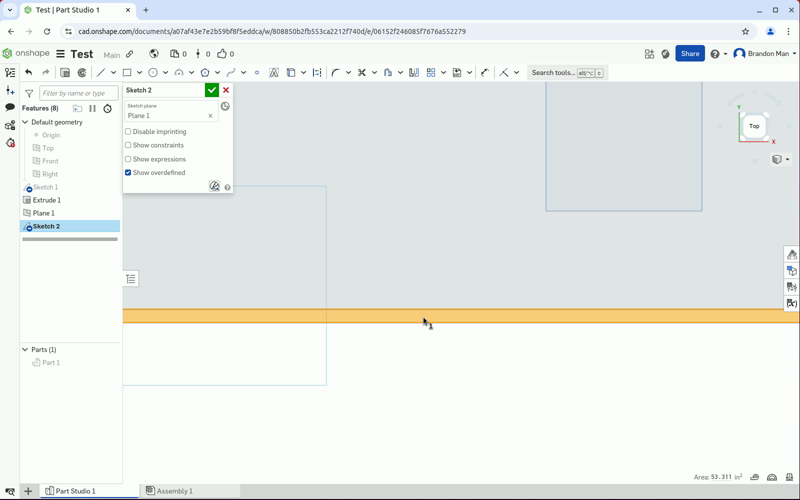
scroll(-6)
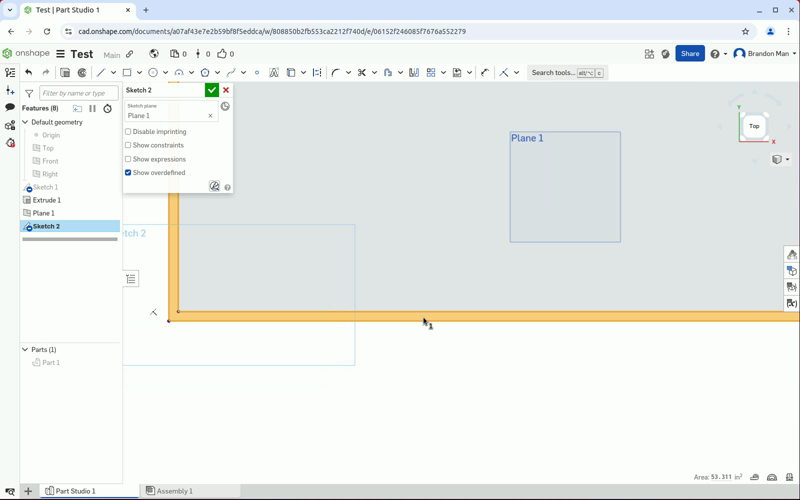
scroll(-6)
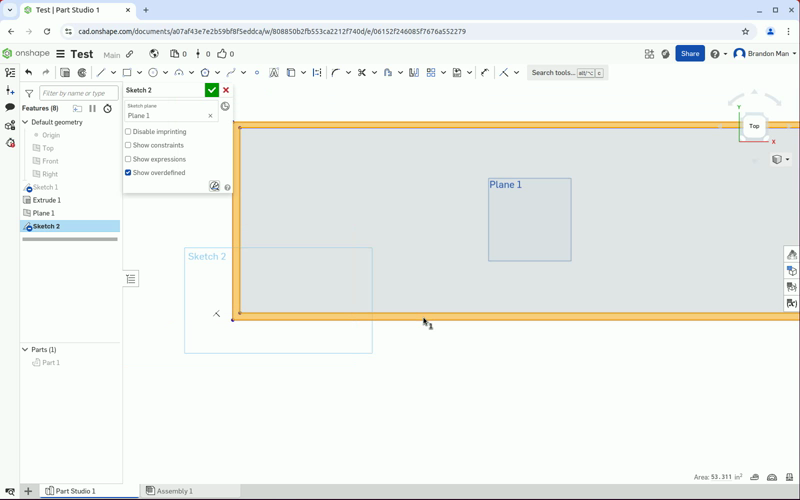
scroll(-6)
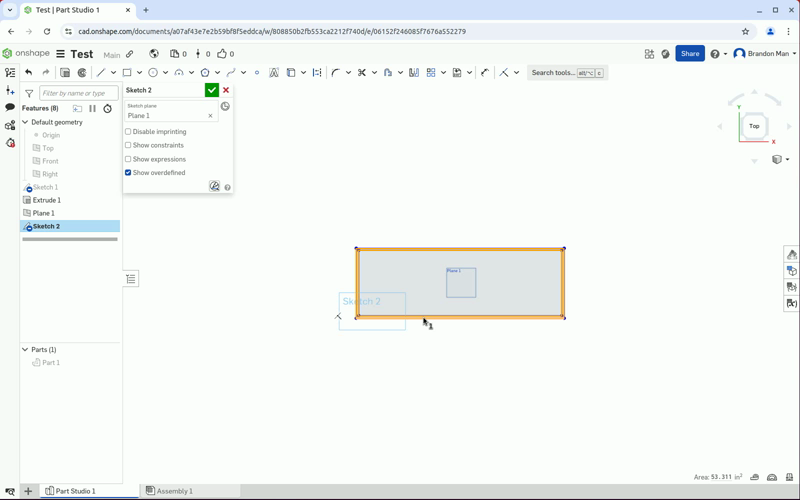
mouse_move(73, 352)
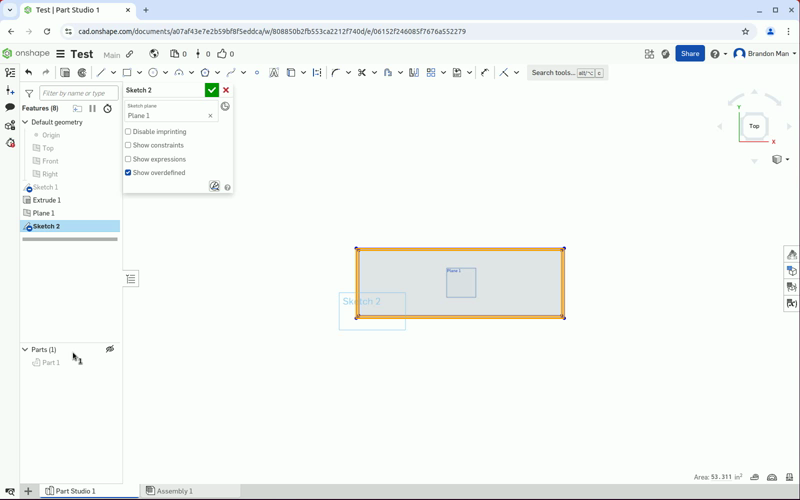
key(shift+y)
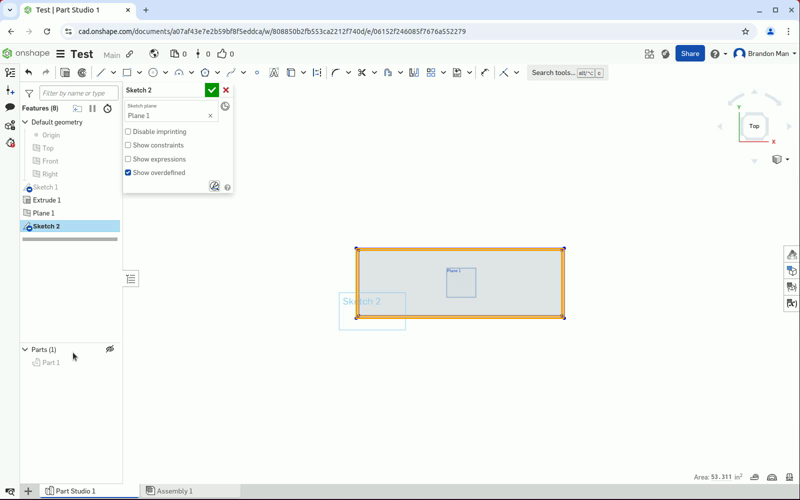
key(shift+e)
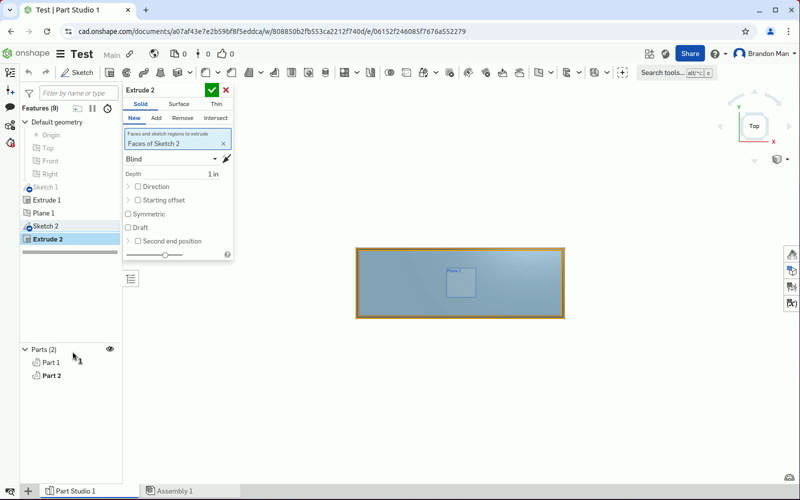
mouse_move(143, 106)
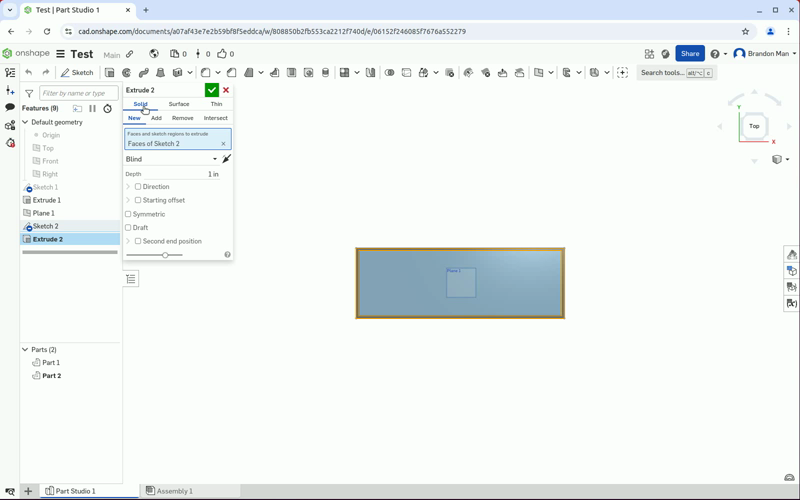
click(143, 106)
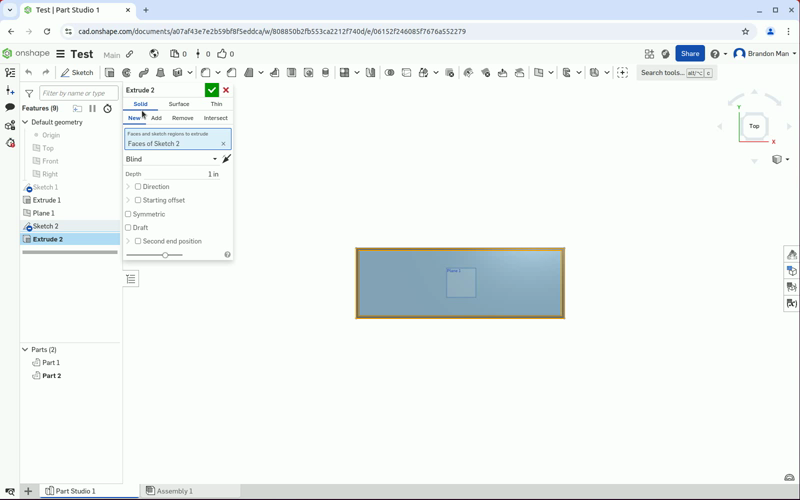
mouse_move(137, 120)
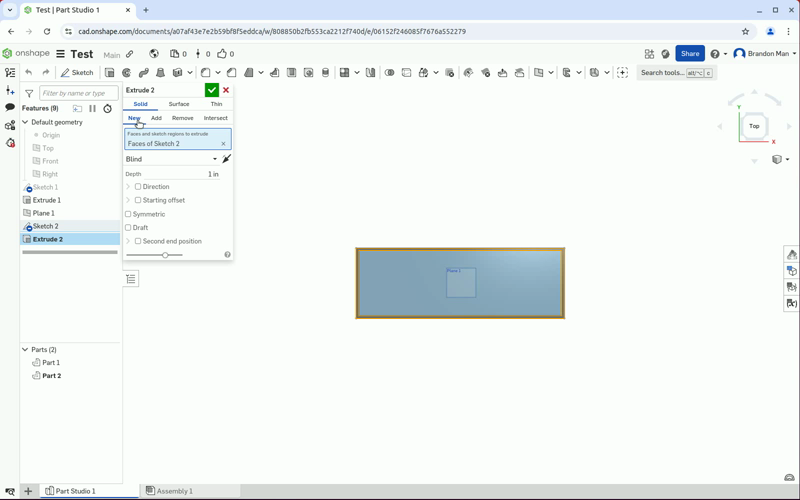
click(137, 120)
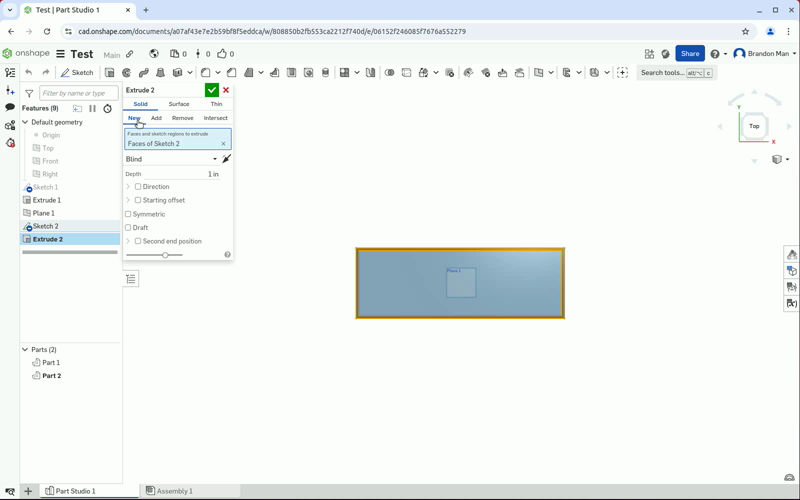
key(tab, 4)
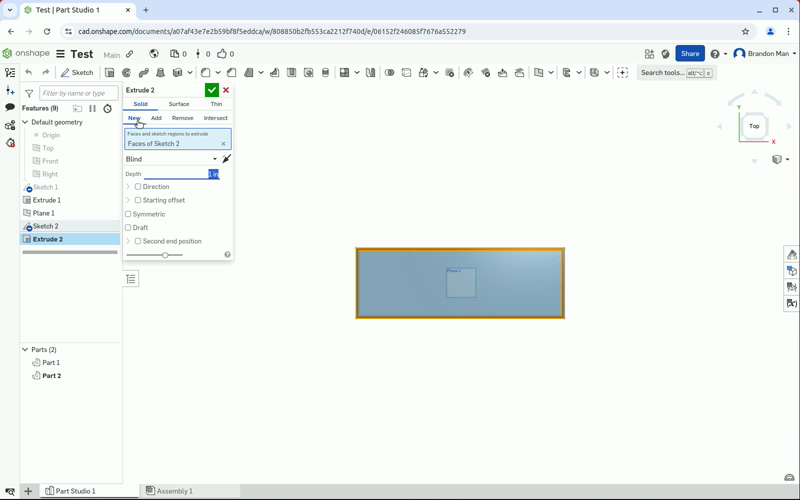
text(7.221)
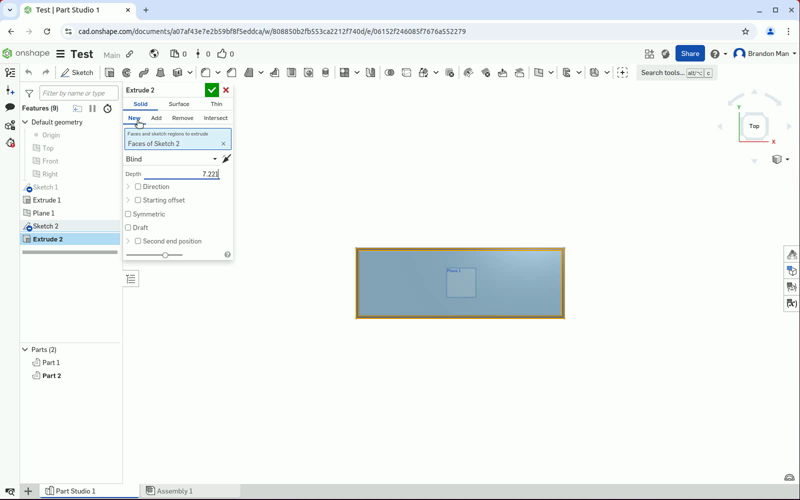
key(enter)
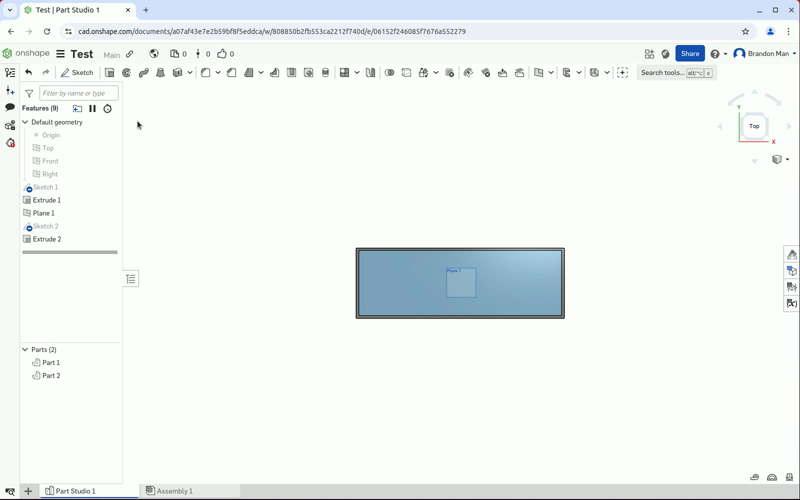
key(shift+h)
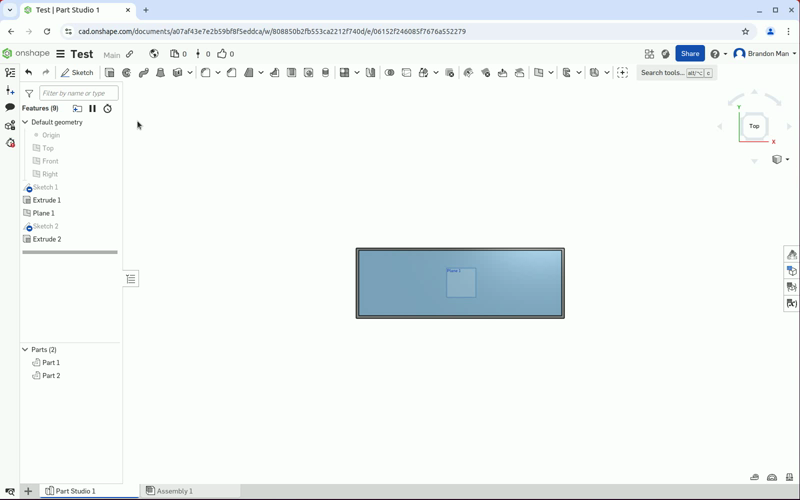
key(shift+h)
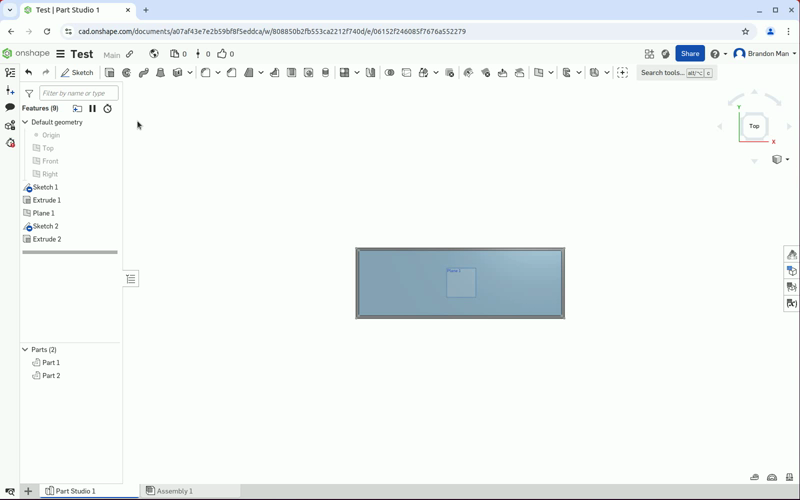
key(shift+7)
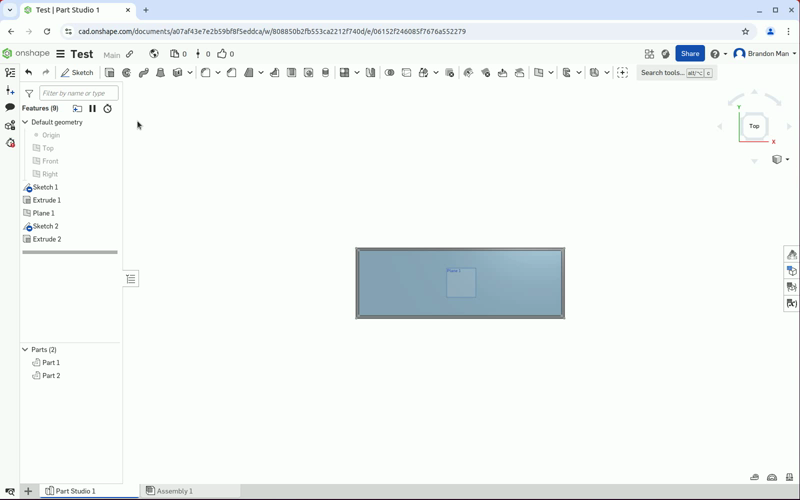
key(up, 3)
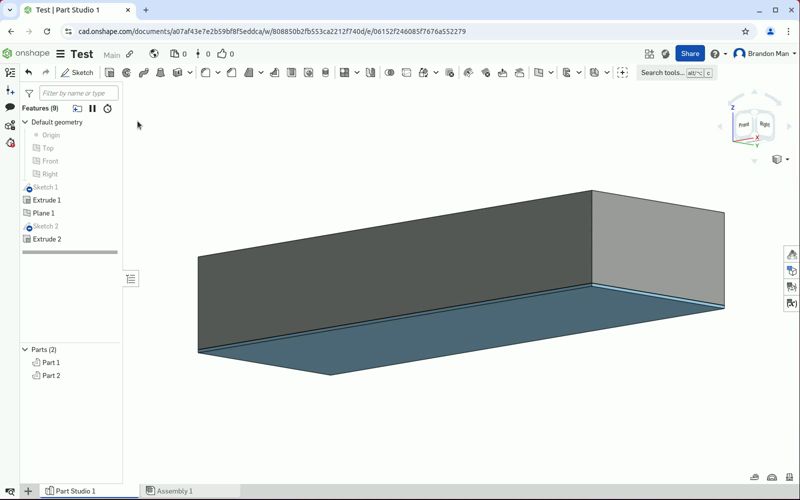
key(left, 3)
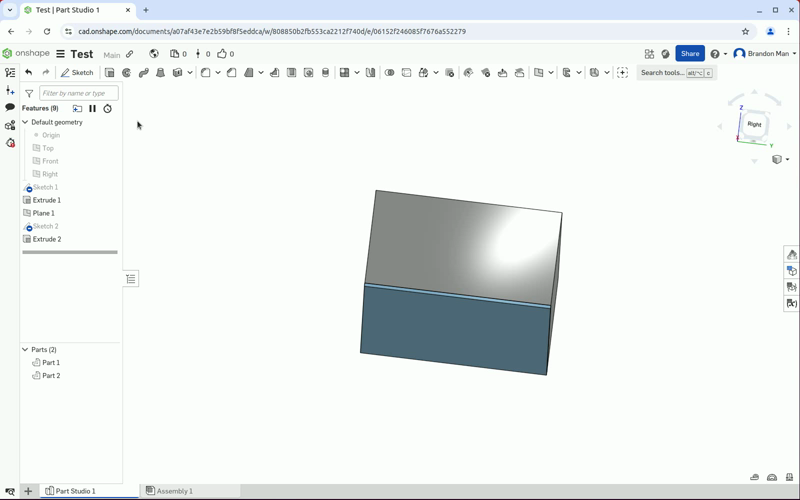
key(right, 3)
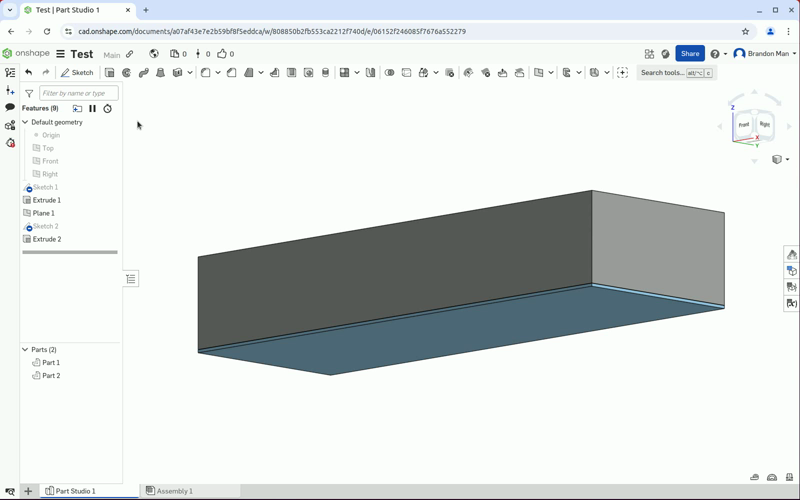
key(down, 3)
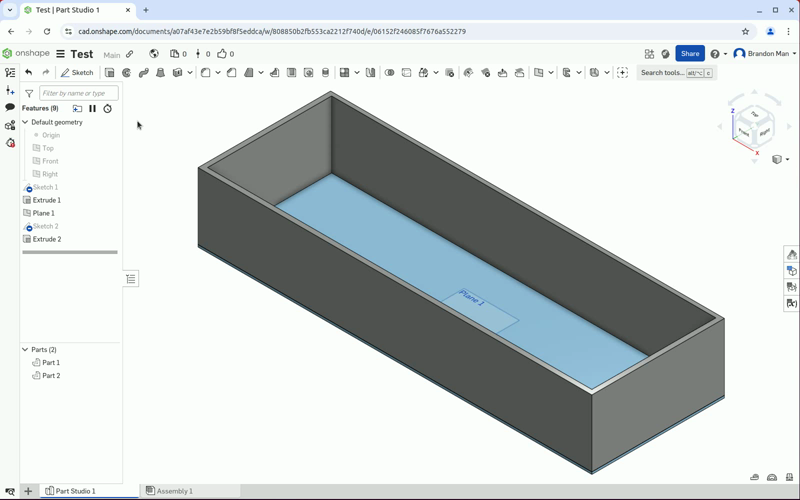
mouse_move(73, 189)
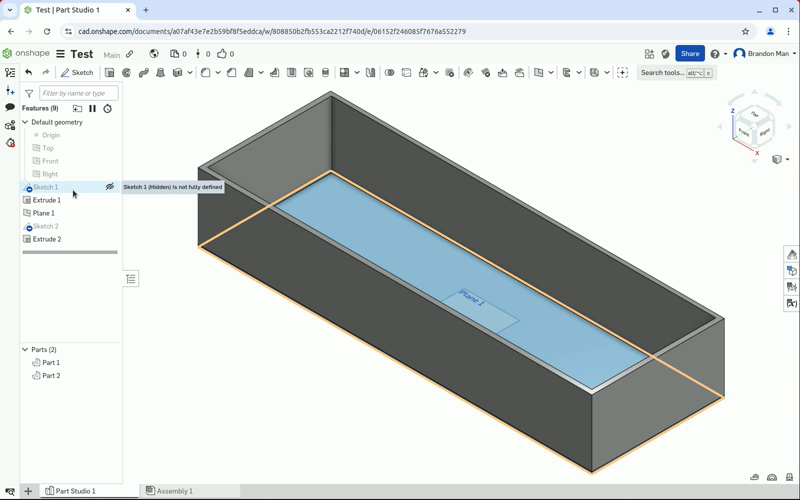
click(73, 189)